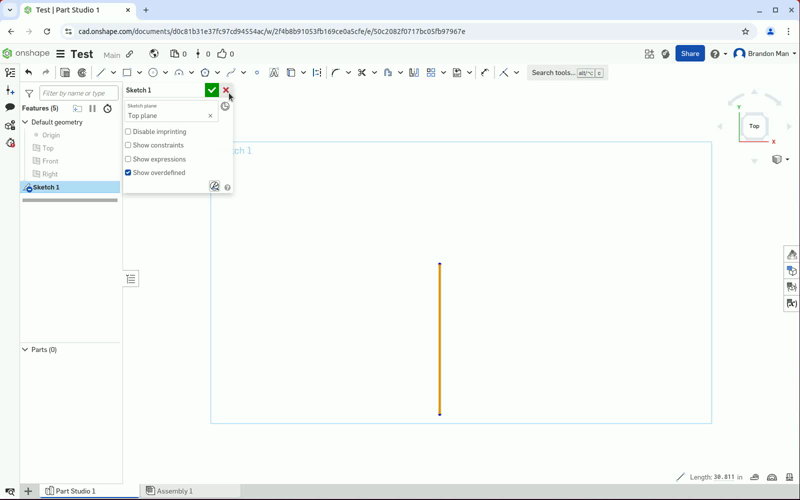
key(shift+h)
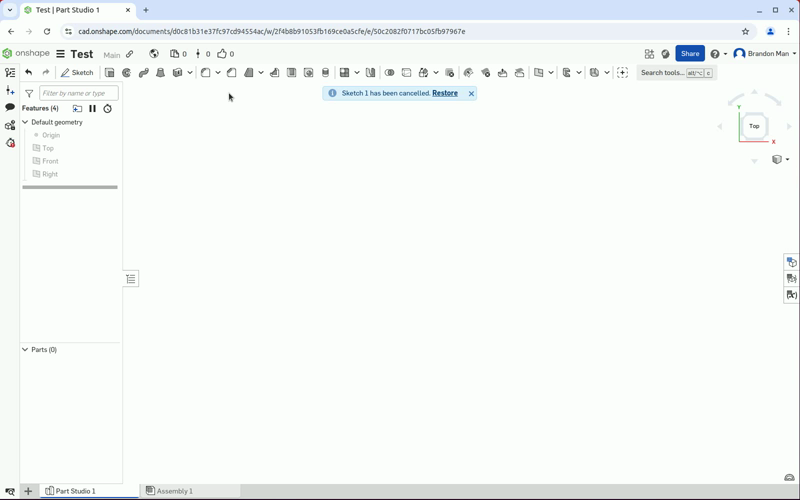
mouse_move(73, 352)
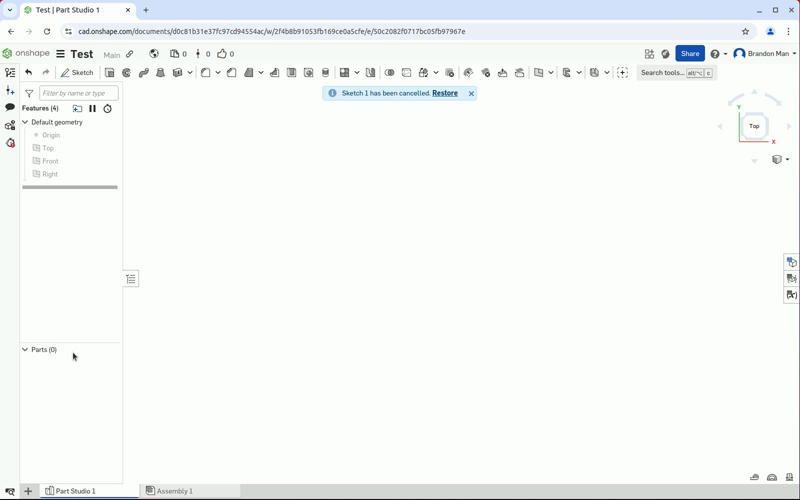
key(y)
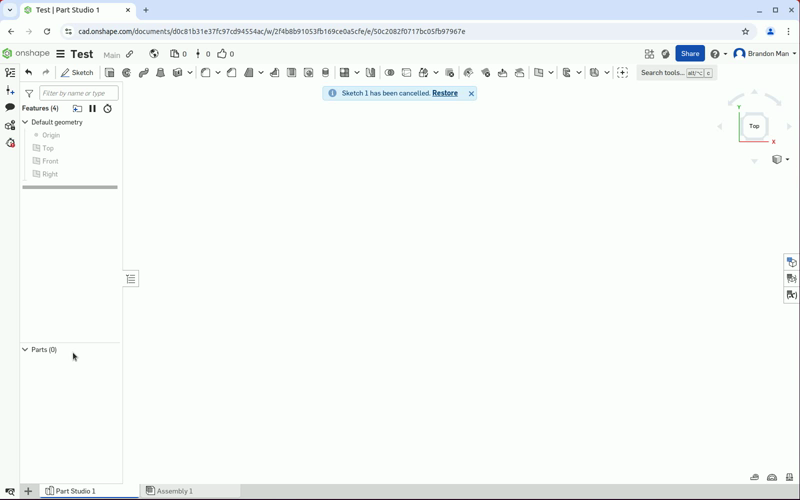
key(shift+p)
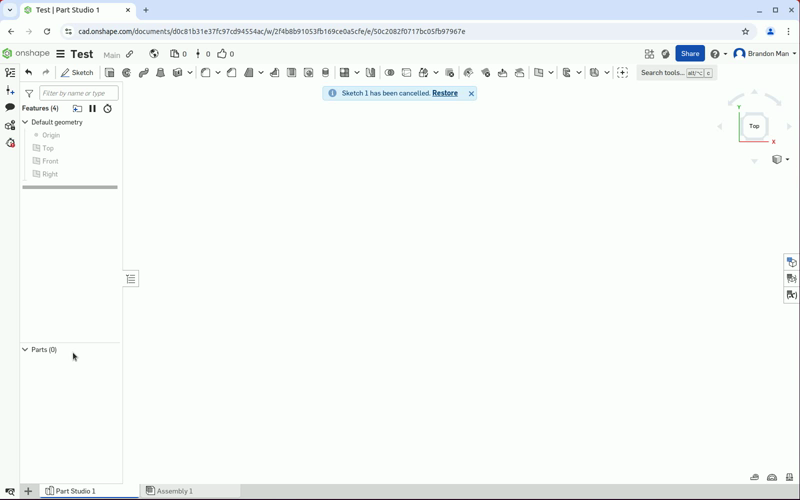
key(space)
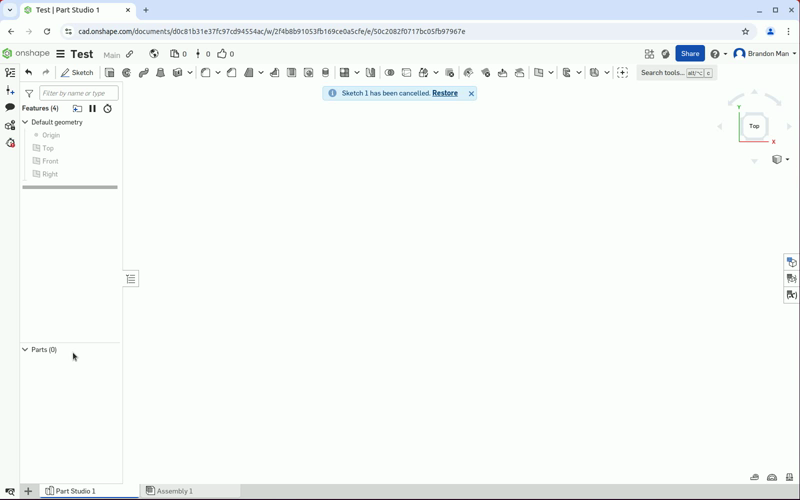
key_down(shift)
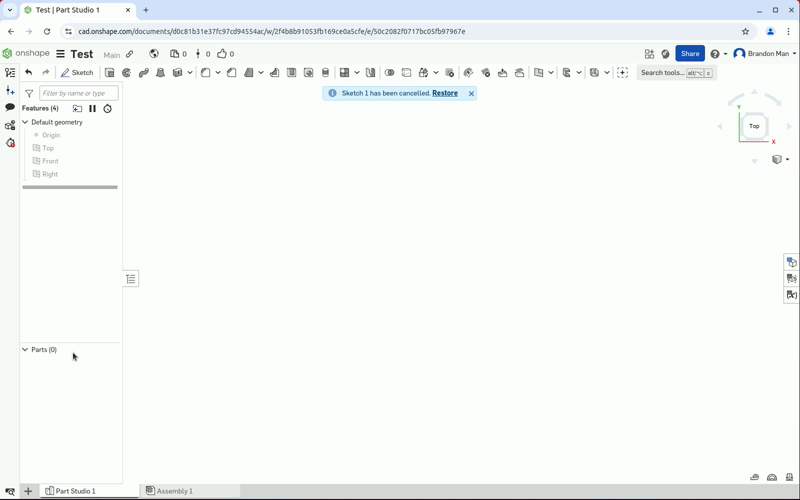
key(up)
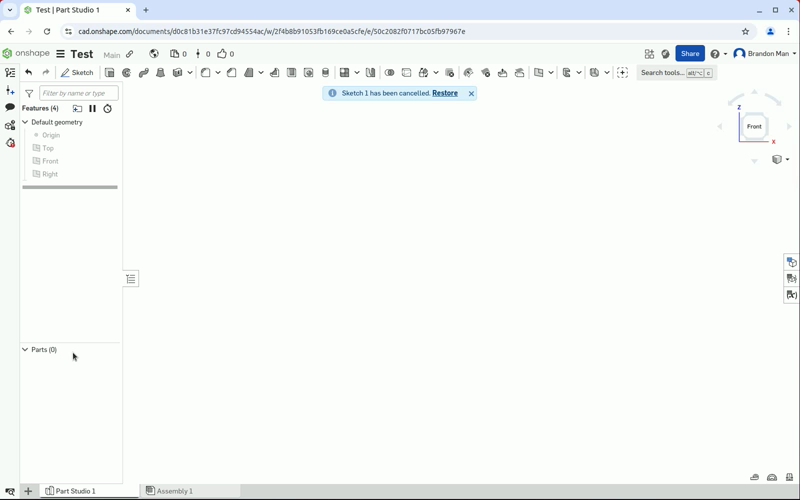
key_up(shift)
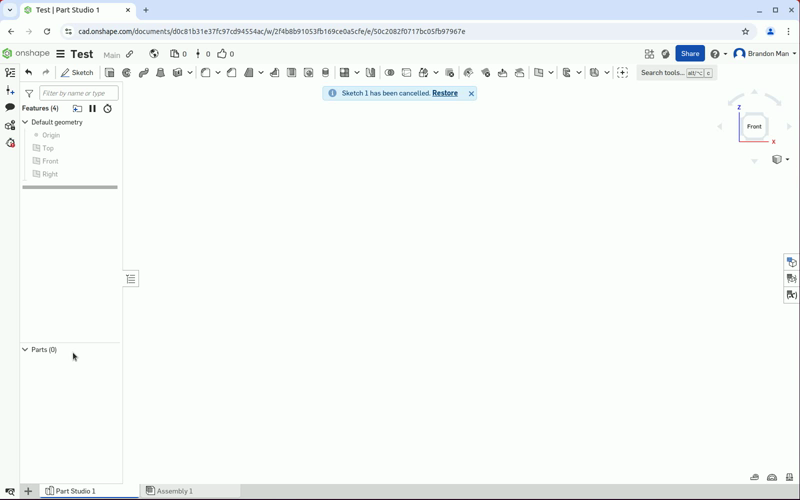
mouse_move(73, 352)
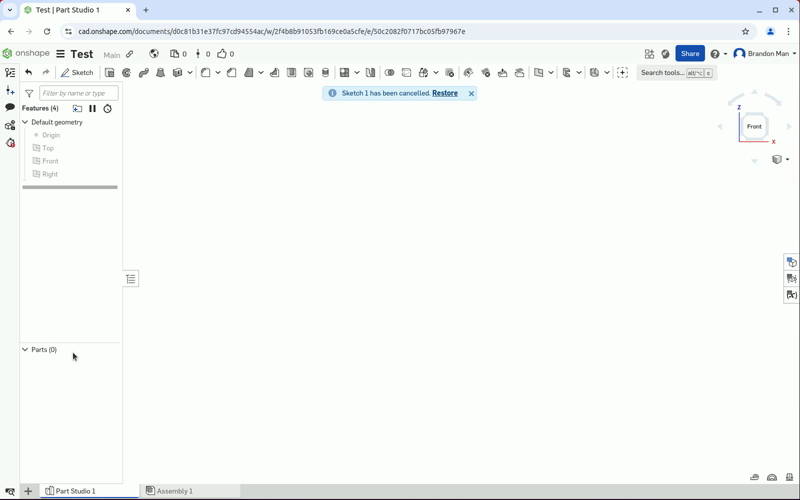
key(shift+y)
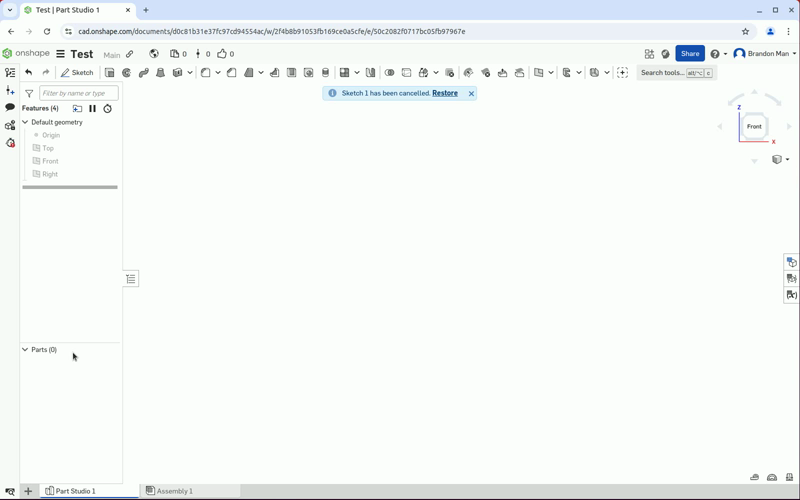
key(shift+s)
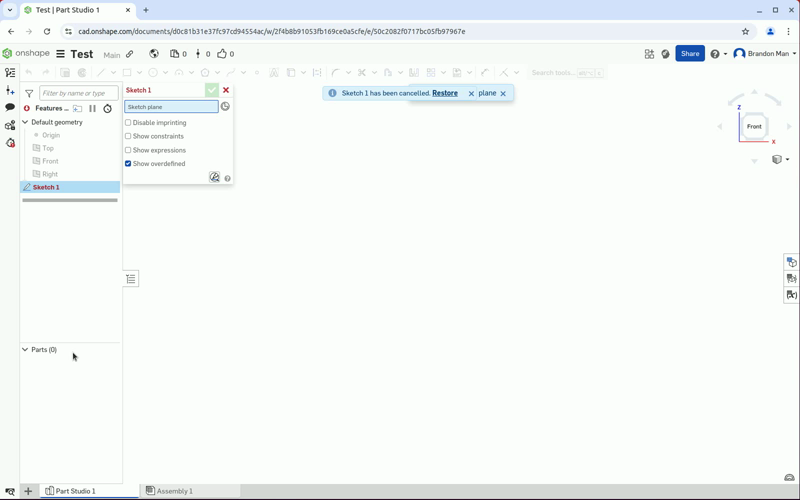
mouse_move(73, 163)
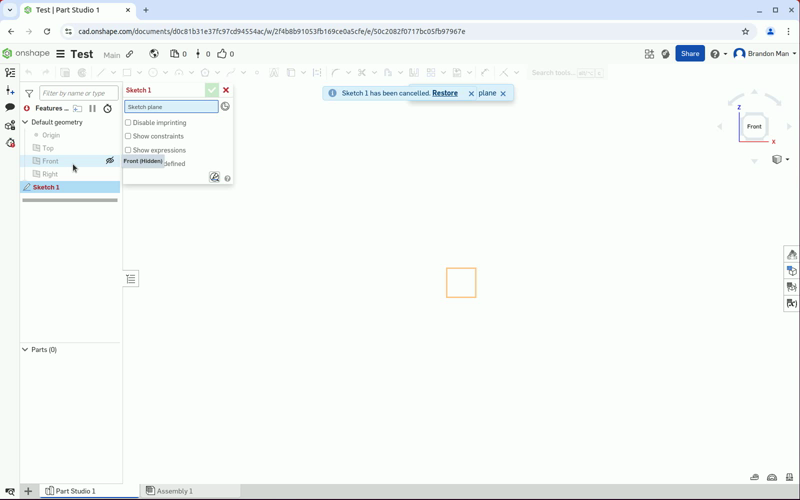
click(73, 163)
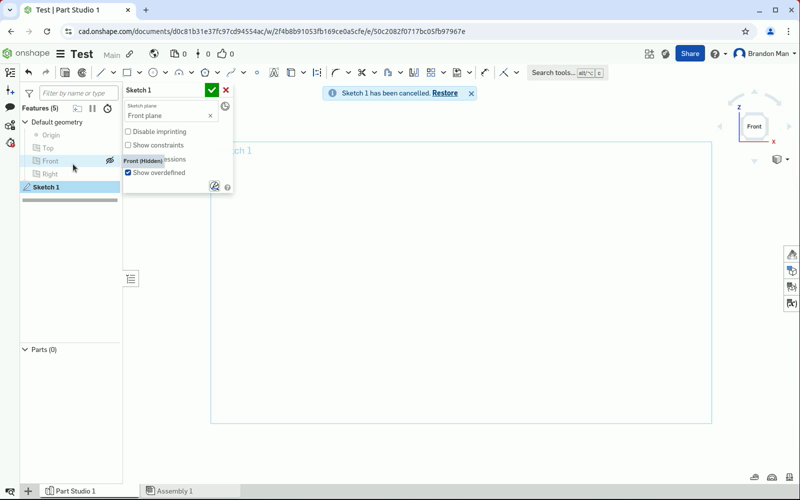
mouse_move(73, 352)
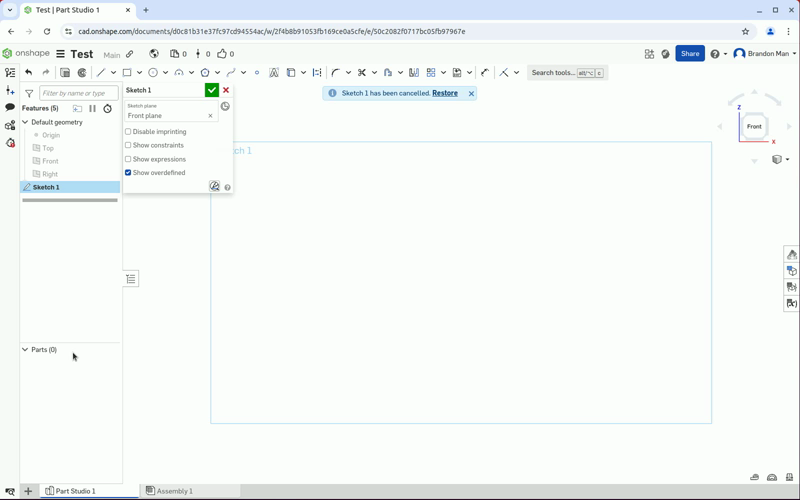
key(y)
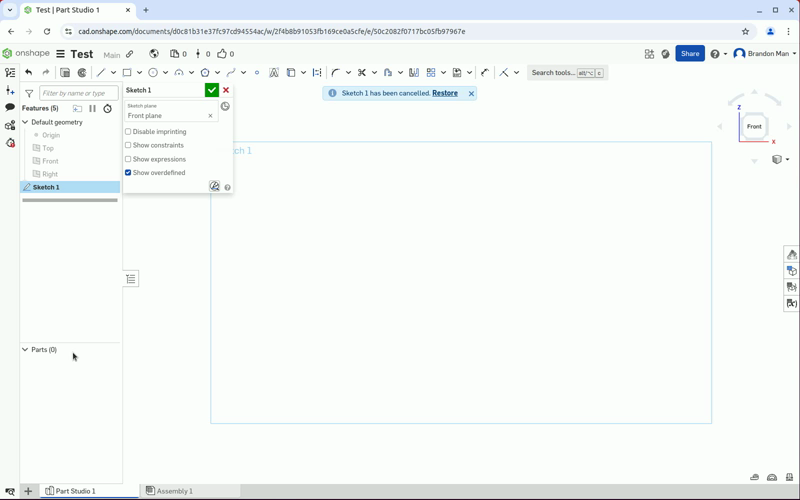
key(l)
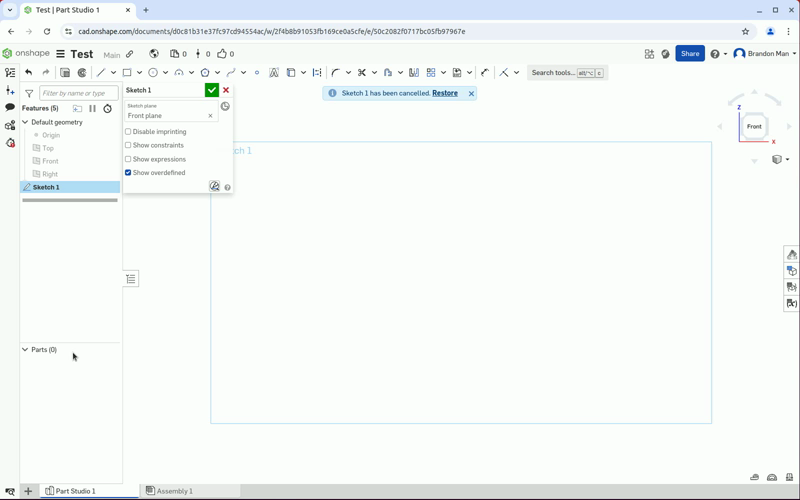
key_down(shift)
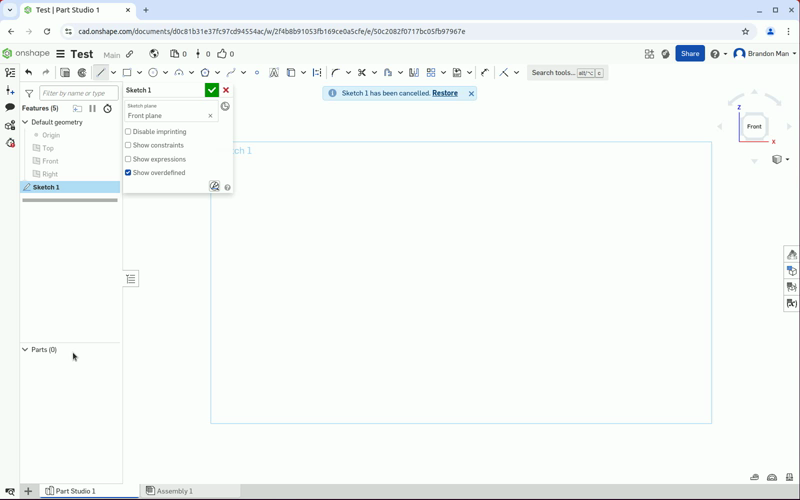
mouse_move(348, 282)
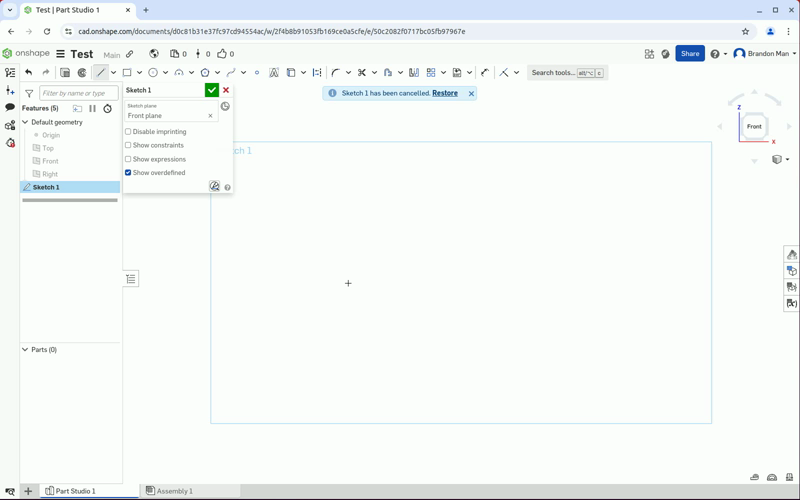
click(348, 282)
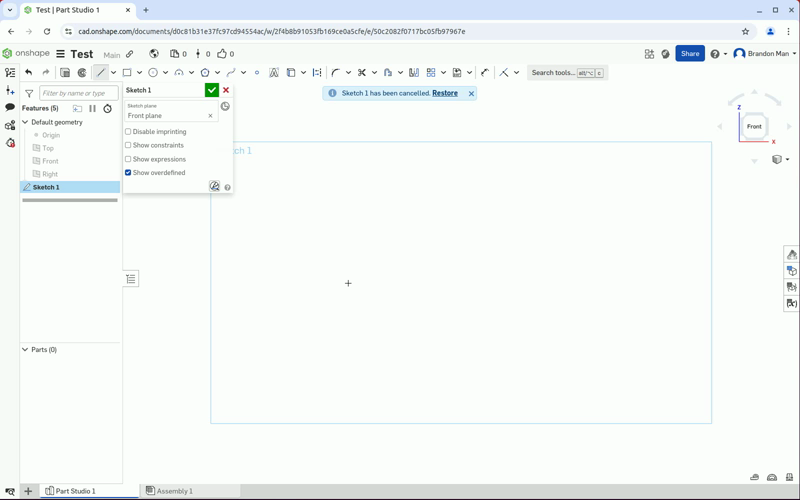
key_up(shift)
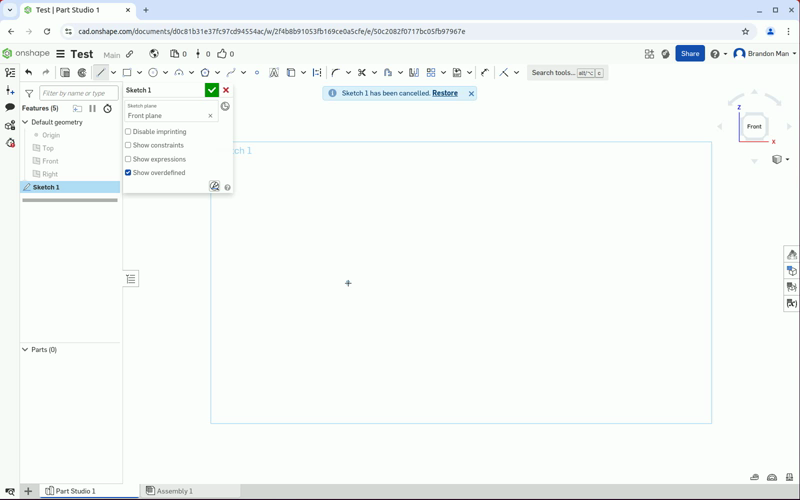
key_down(shift)
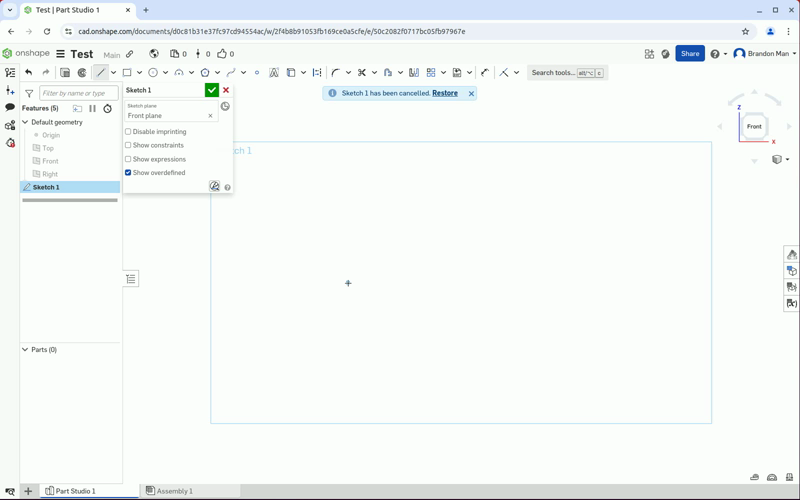
mouse_move(460, 282)
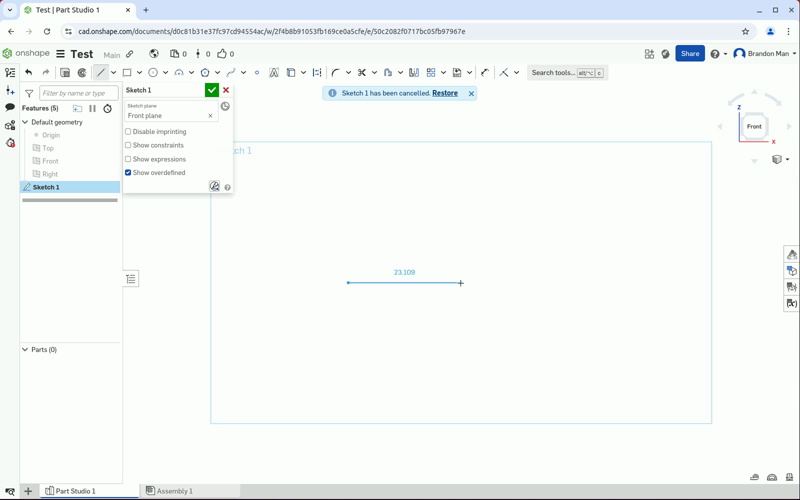
click(460, 282)
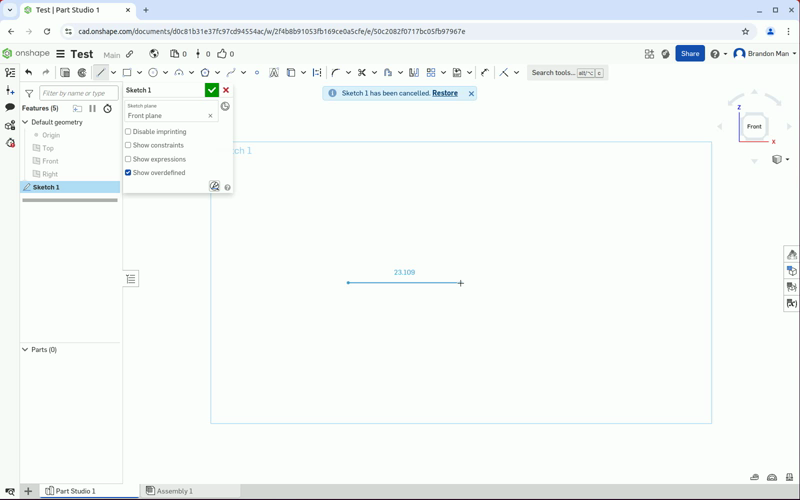
key_up(shift)
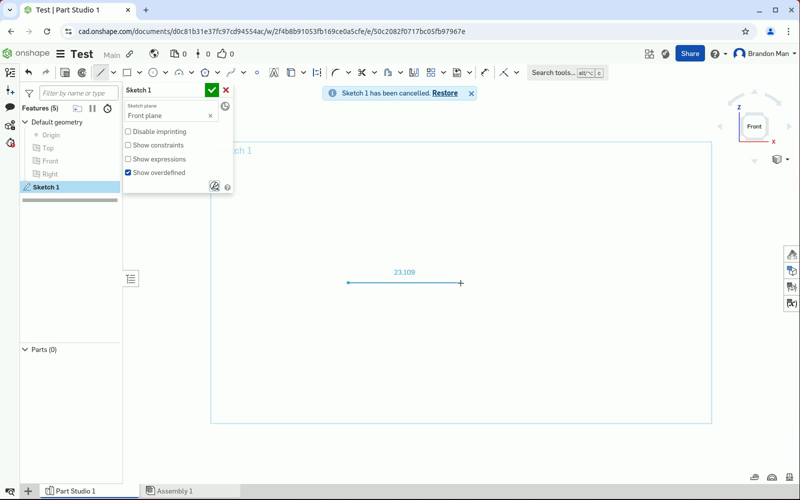
key_down(shift)
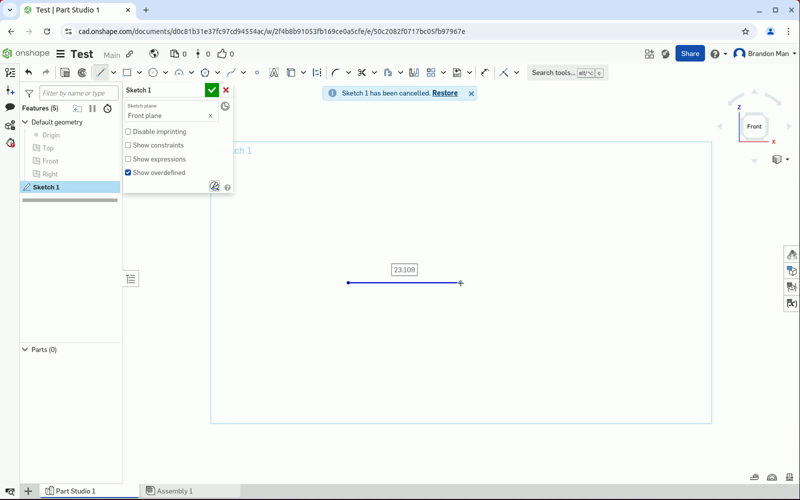
mouse_move(460, 170)
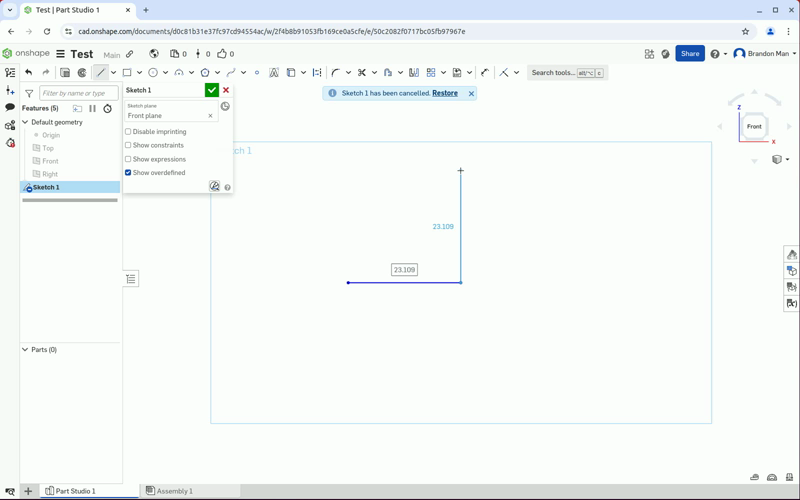
click(460, 170)
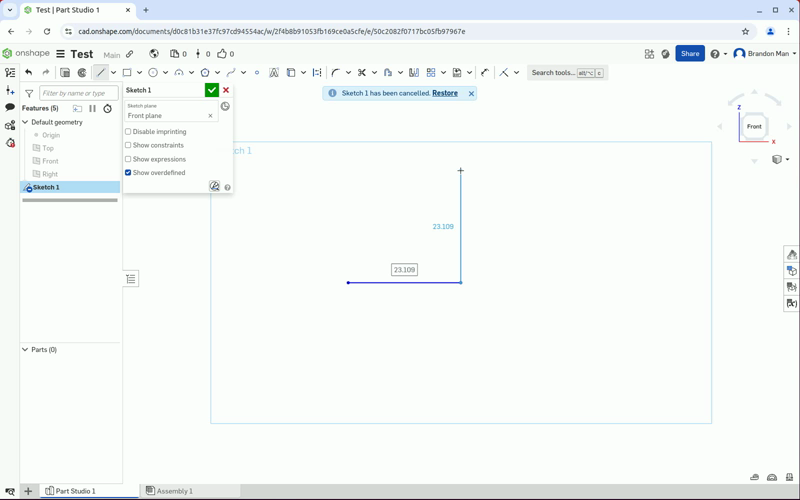
key_up(shift)
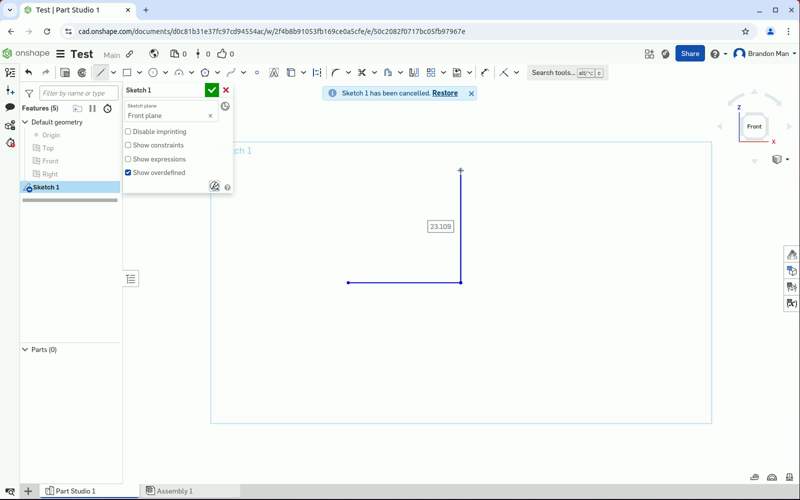
key_down(shift)
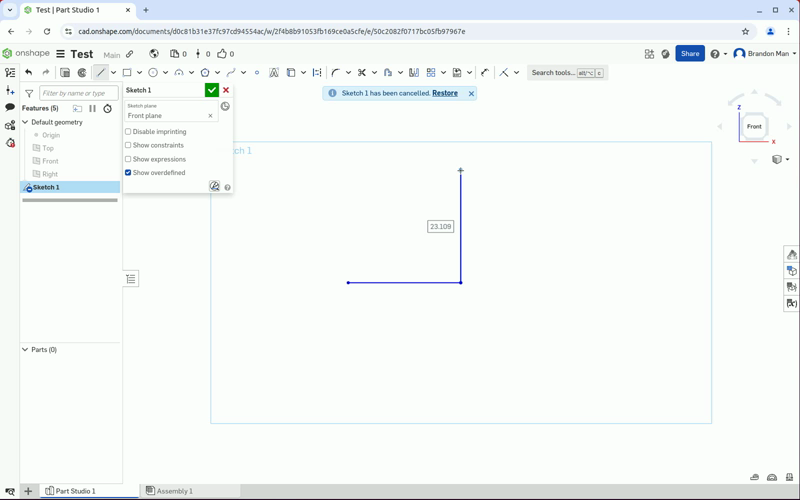
mouse_move(348, 170)
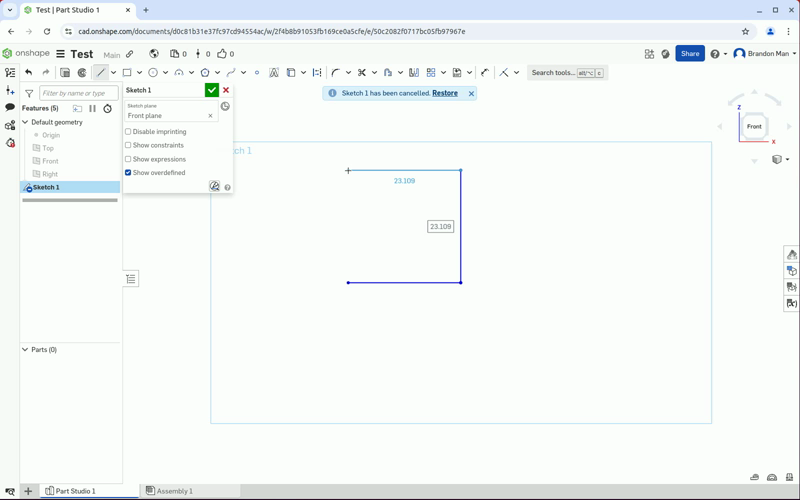
click(348, 170)
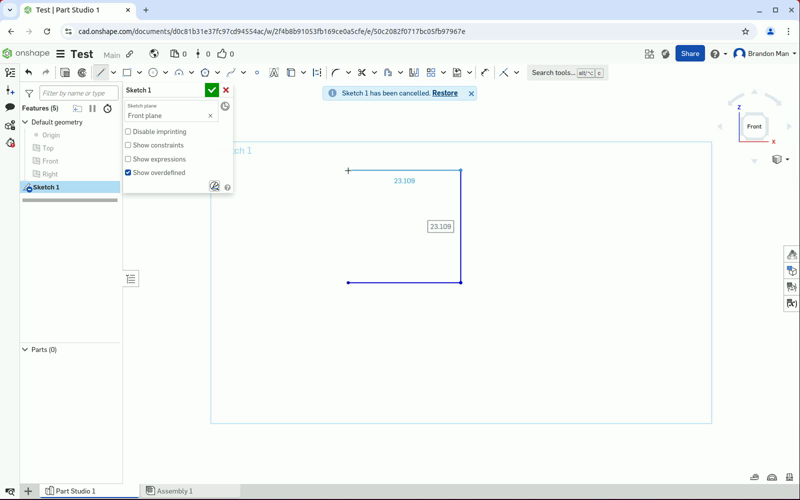
key_up(shift)
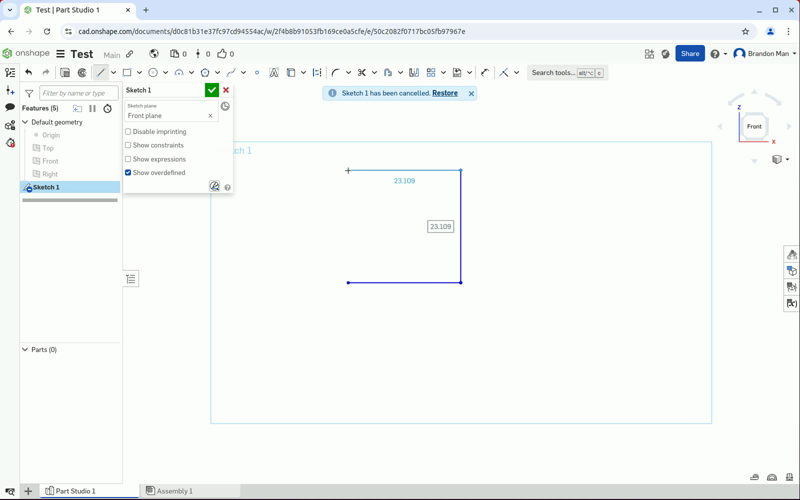
key_down(shift)
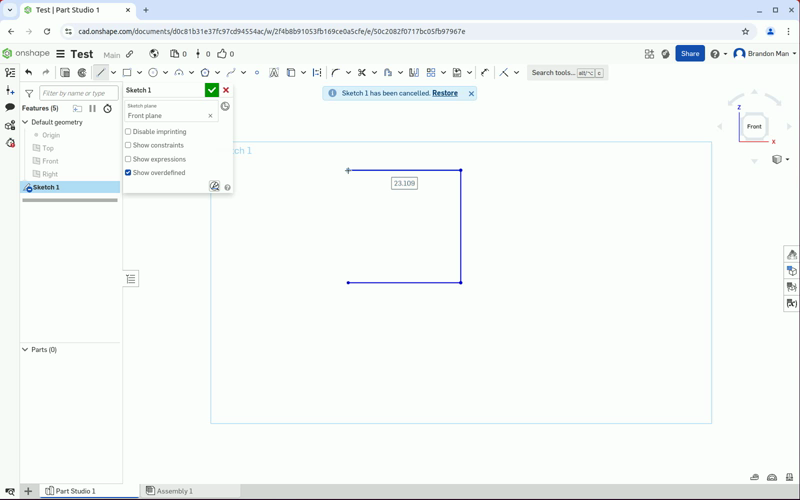
mouse_move(348, 282)
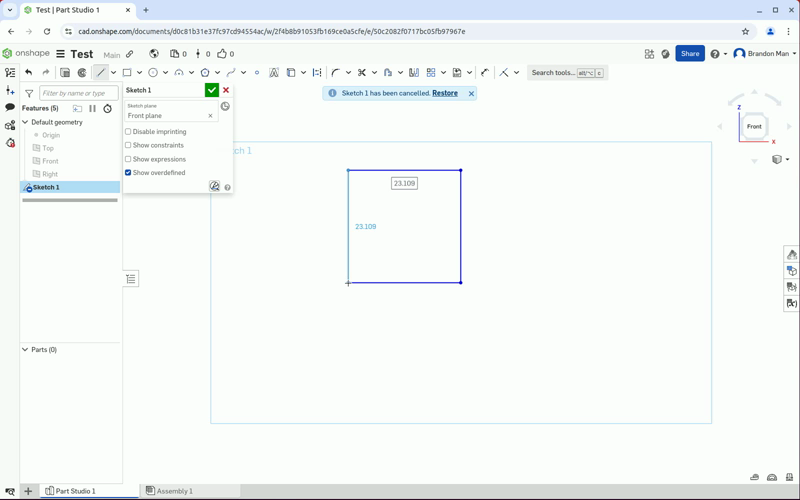
key_up(shift)
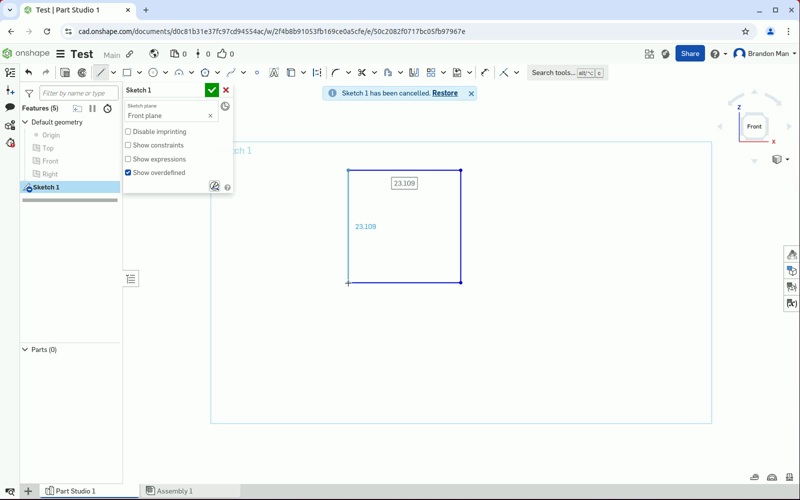
click(348, 282)
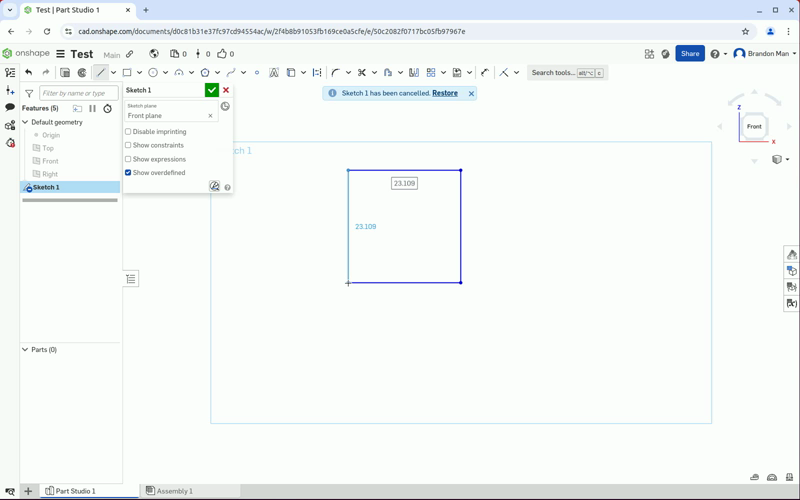
key(esc)
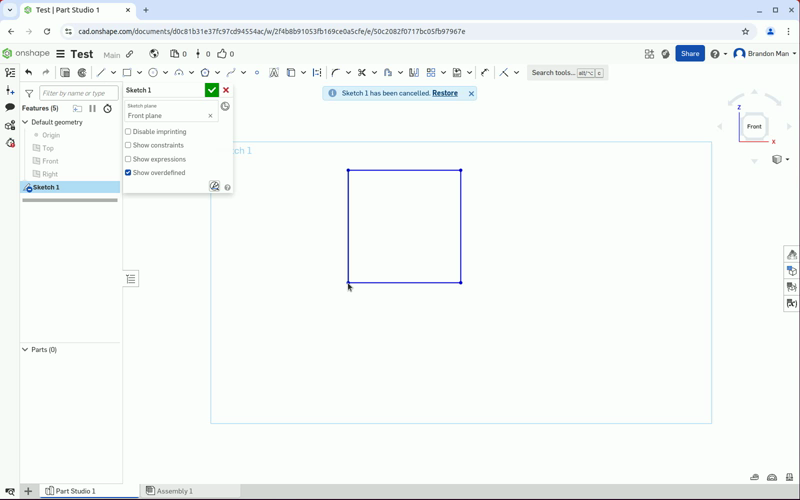
mouse_move(383, 213)
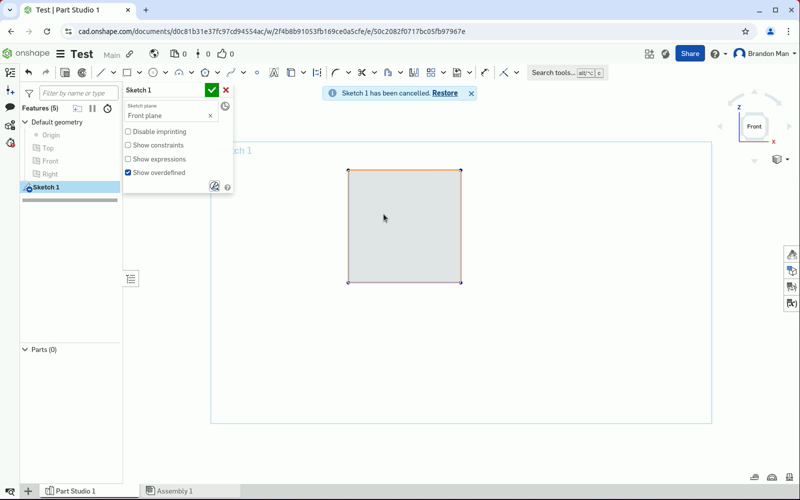
click(383, 213)
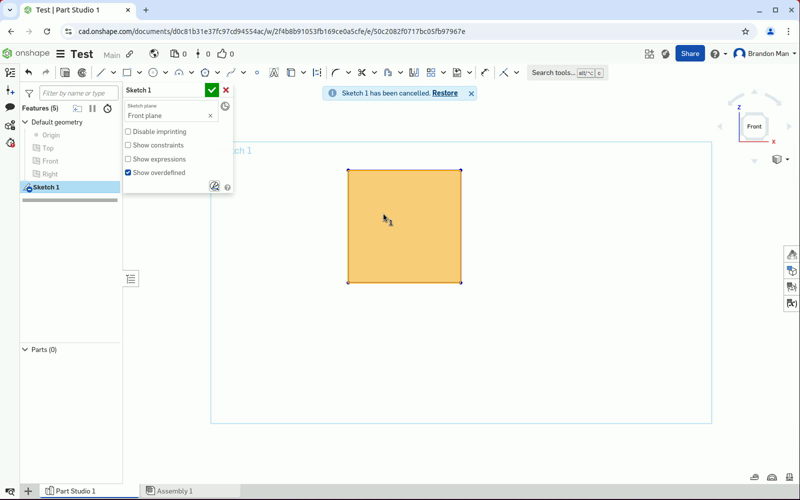
mouse_move(73, 352)
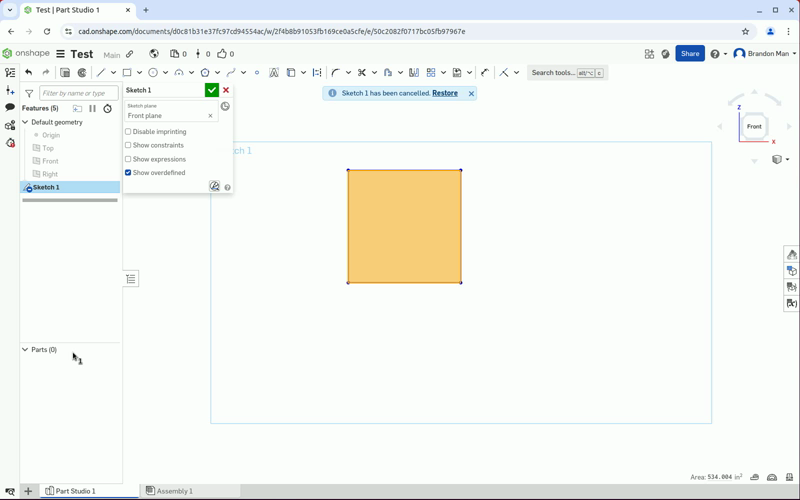
key(shift+y)
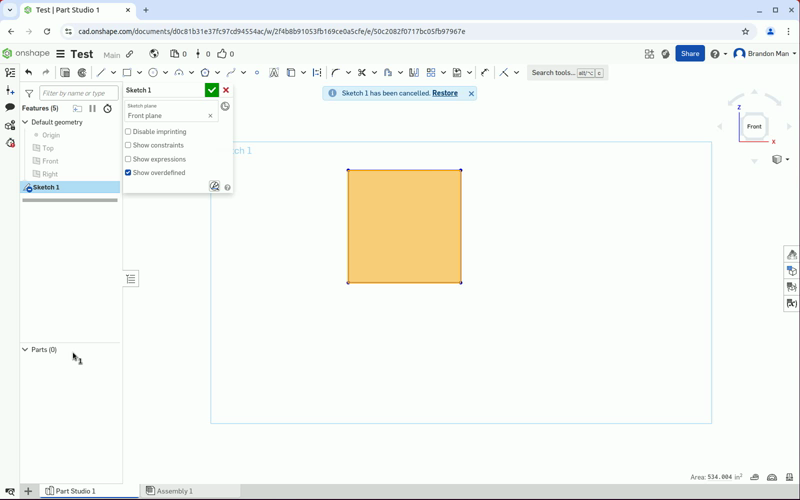
key(shift+e)
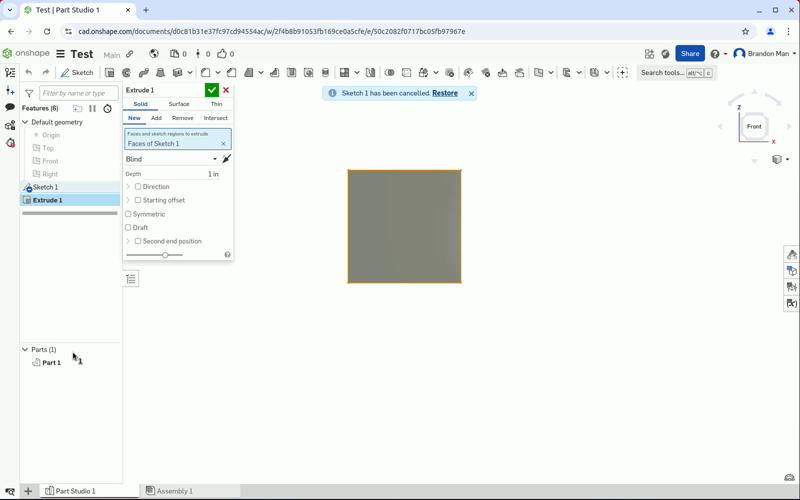
mouse_move(143, 106)
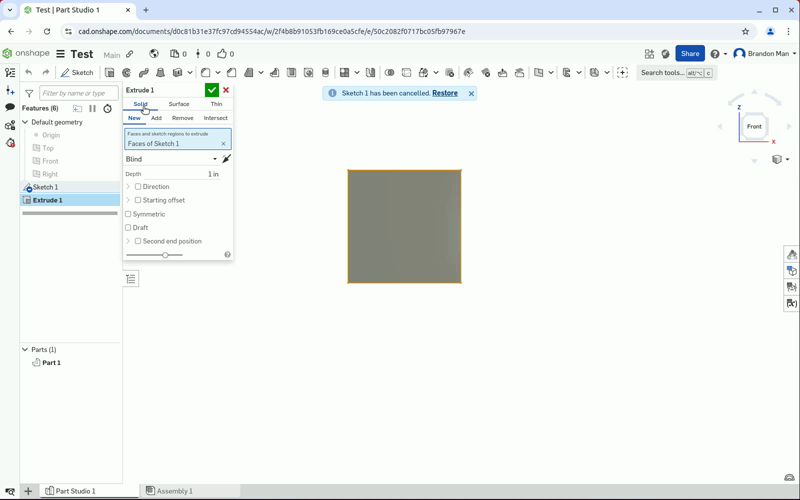
click(143, 106)
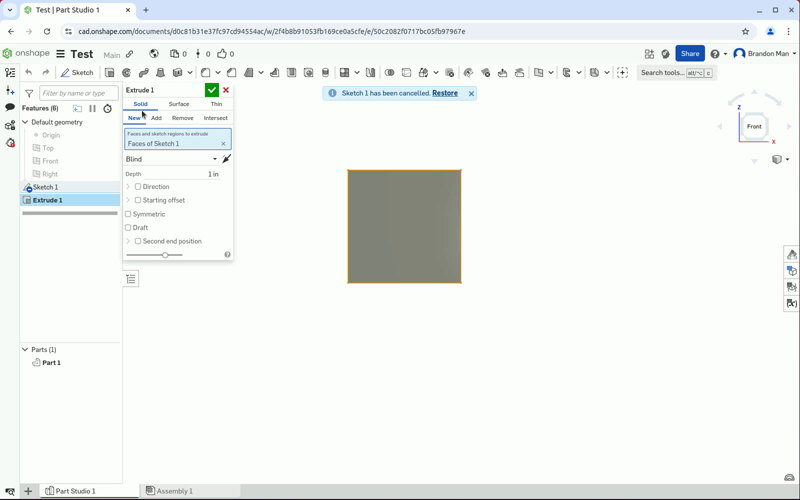
mouse_move(137, 120)
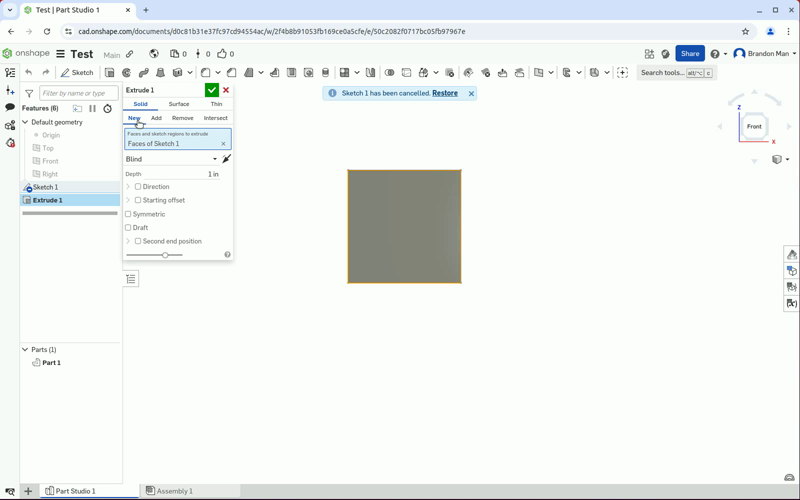
click(137, 120)
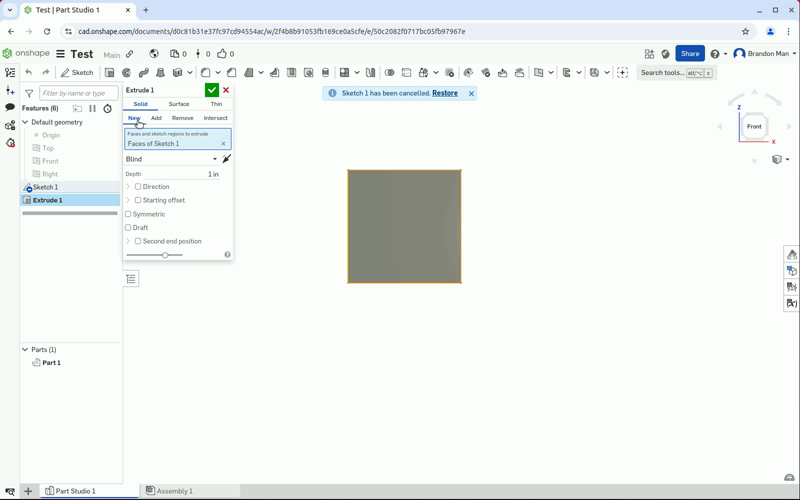
key(tab, 4)
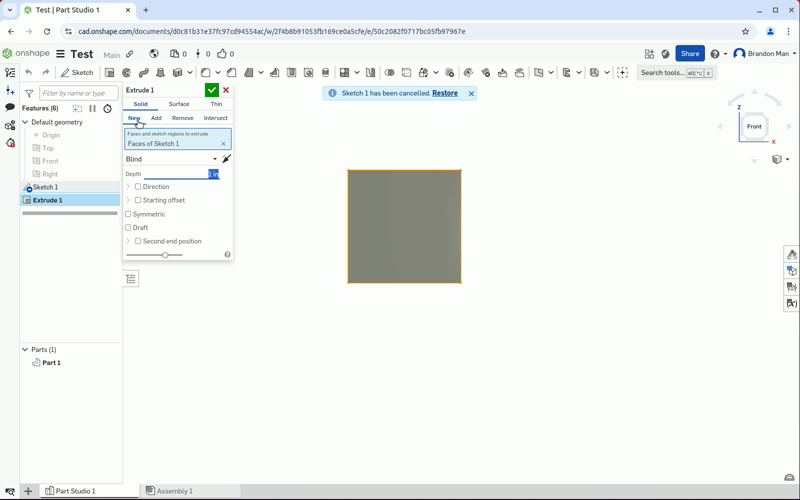
text(9.147)
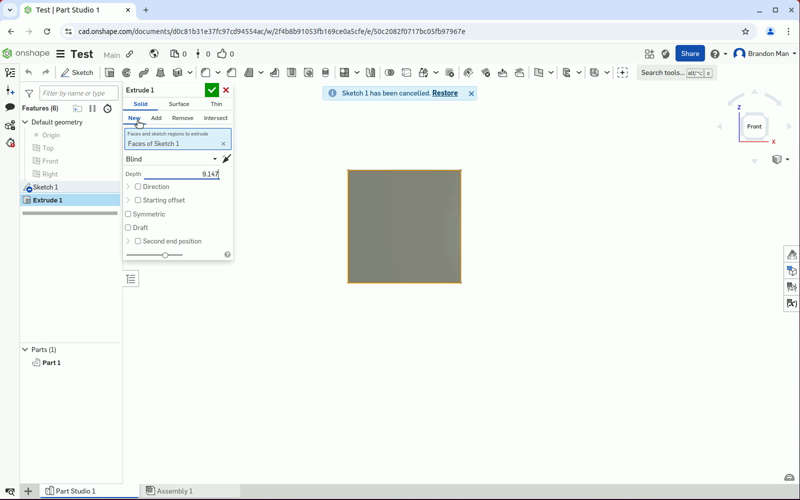
key(enter)
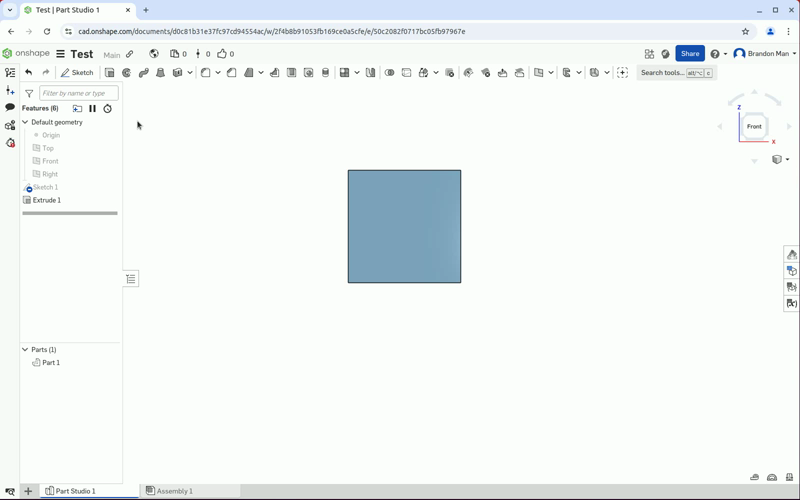
key(shift+h)
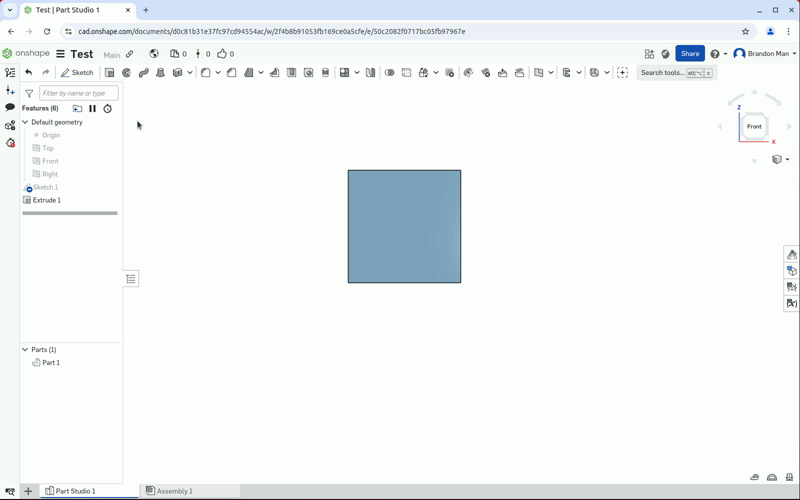
key(shift+h)
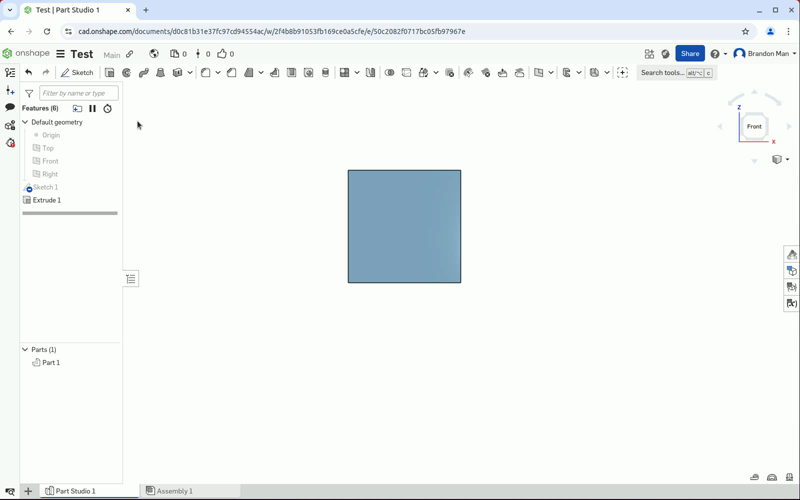
mouse_move(73, 189)
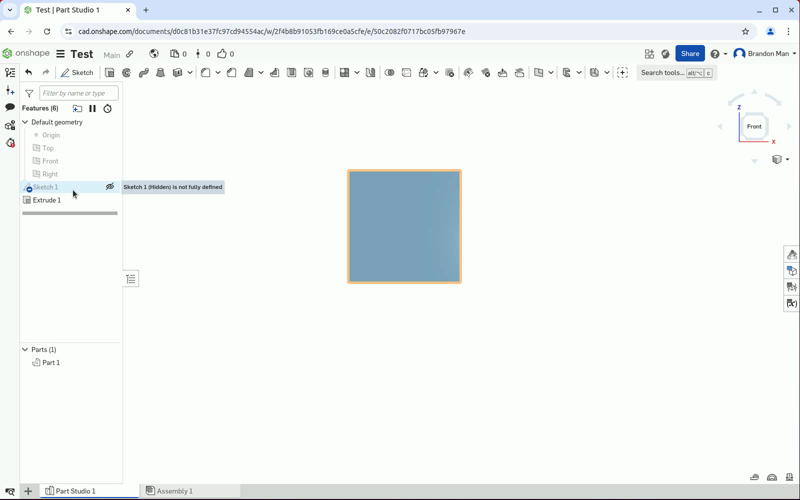
click(73, 189)
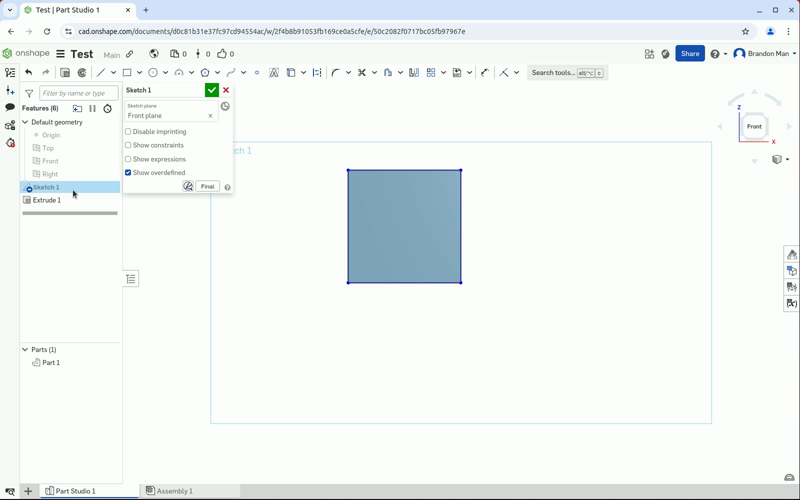
mouse_move(229, 92)
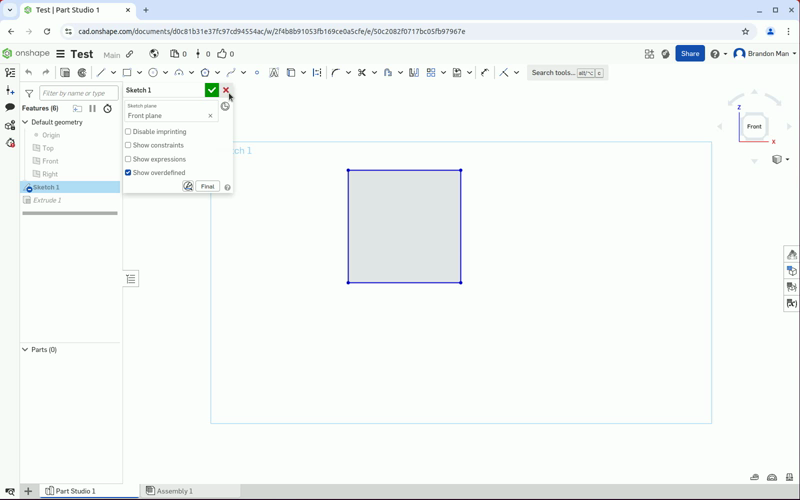
click(229, 92)
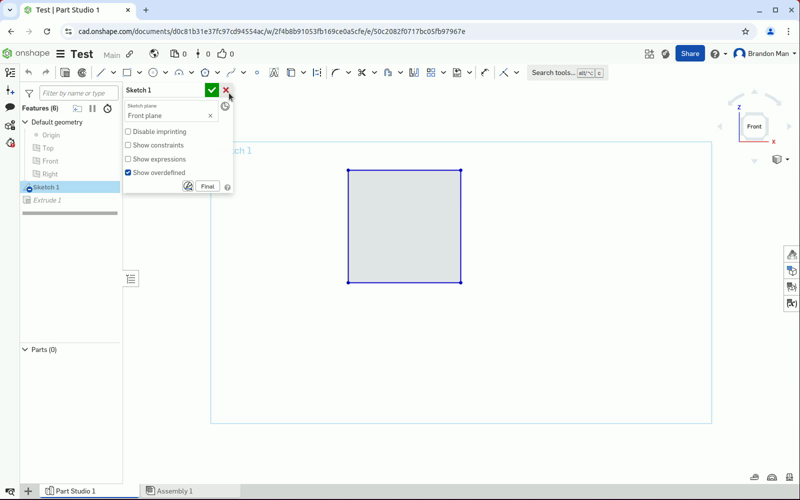
key(shift+s)
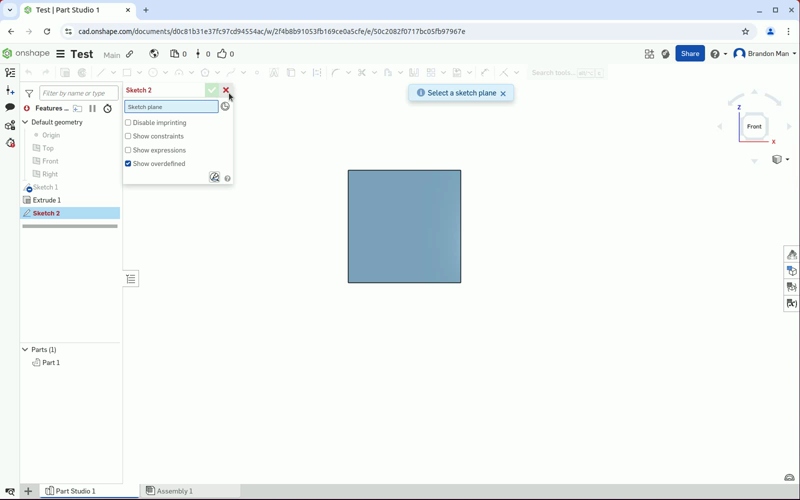
mouse_move(73, 163)
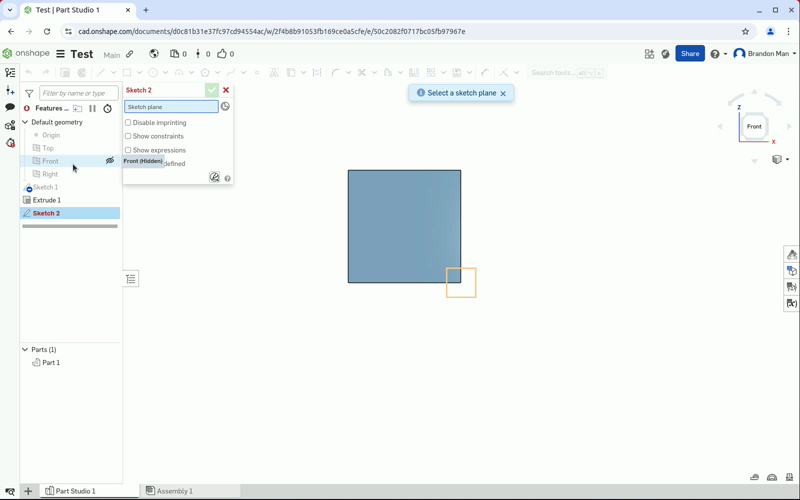
click(73, 163)
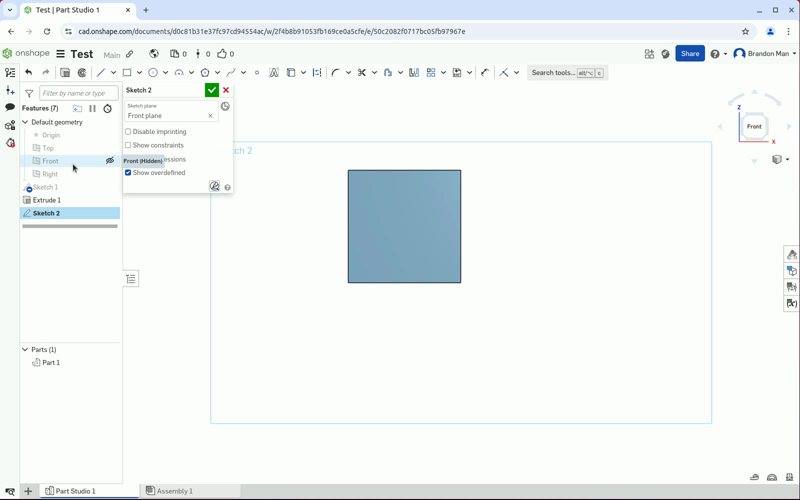
mouse_move(73, 352)
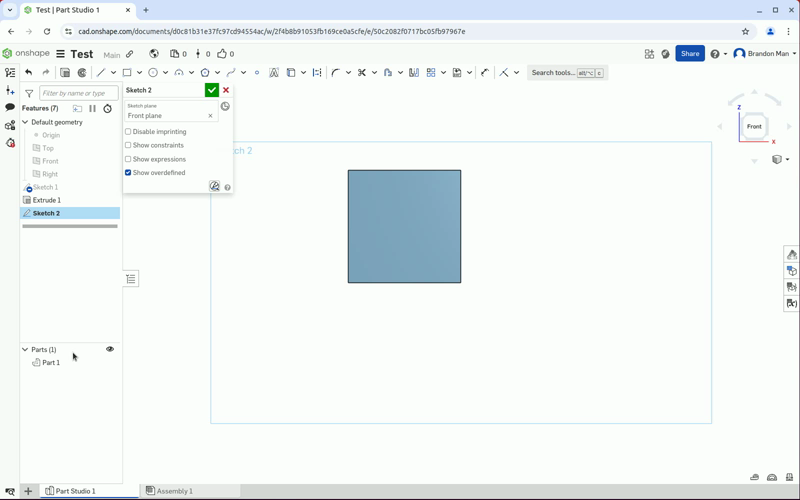
key(y)
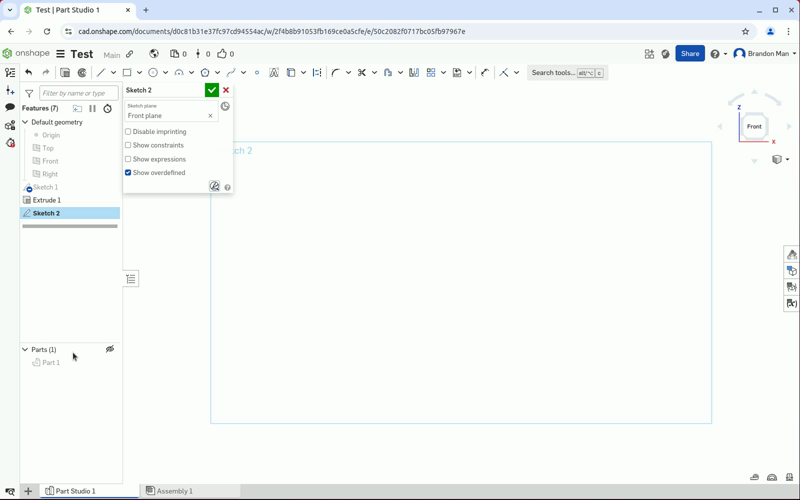
key(c)
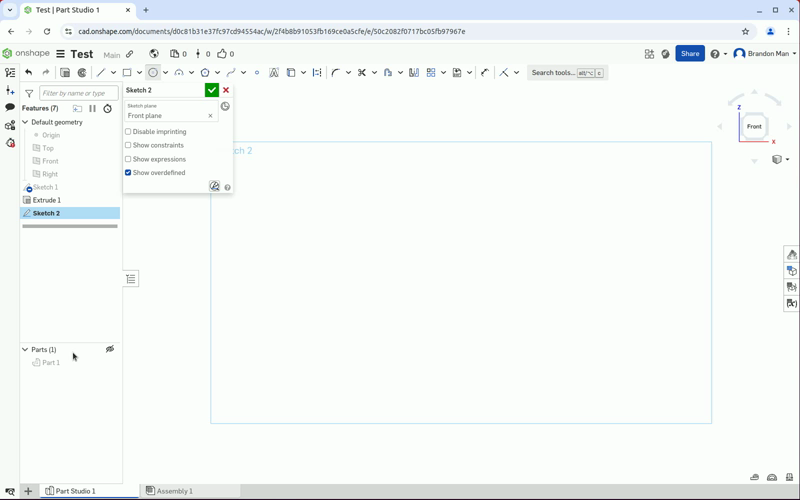
key_down(shift)
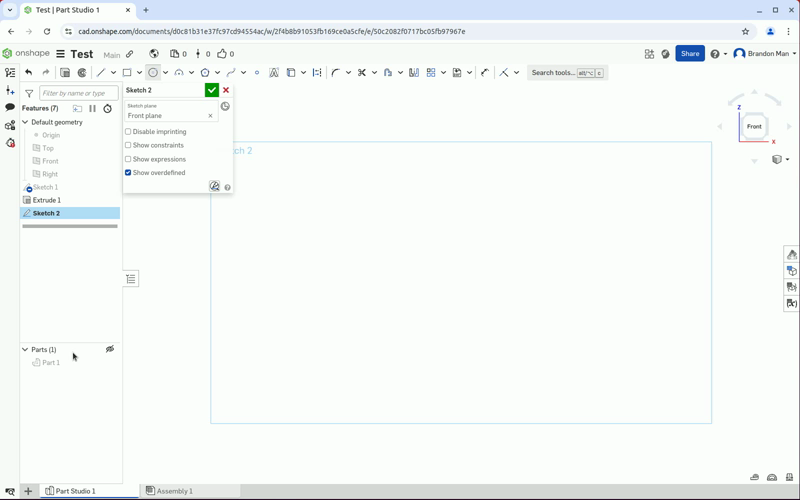
mouse_move(376, 197)
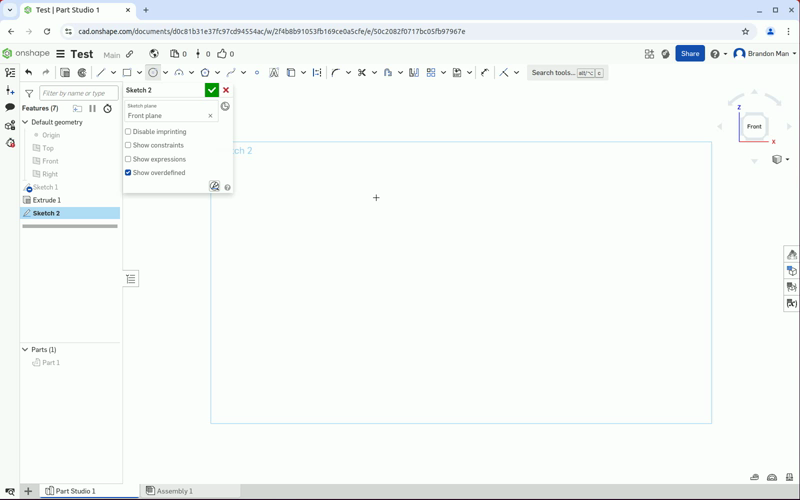
click(376, 197)
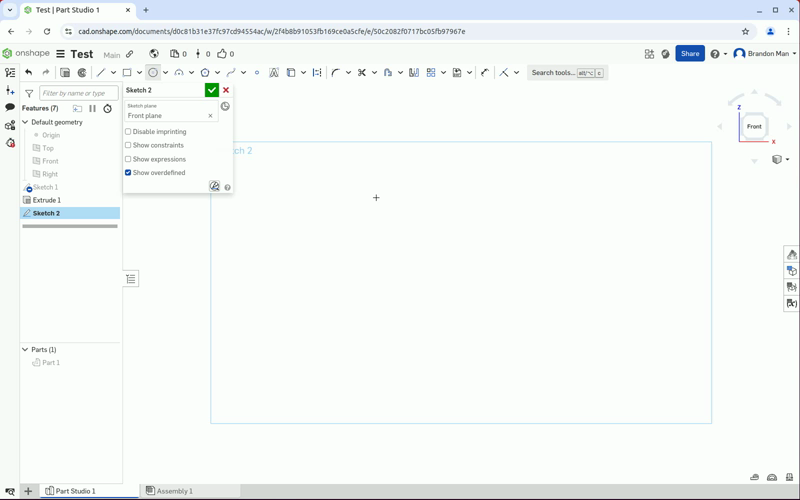
key_up(shift)
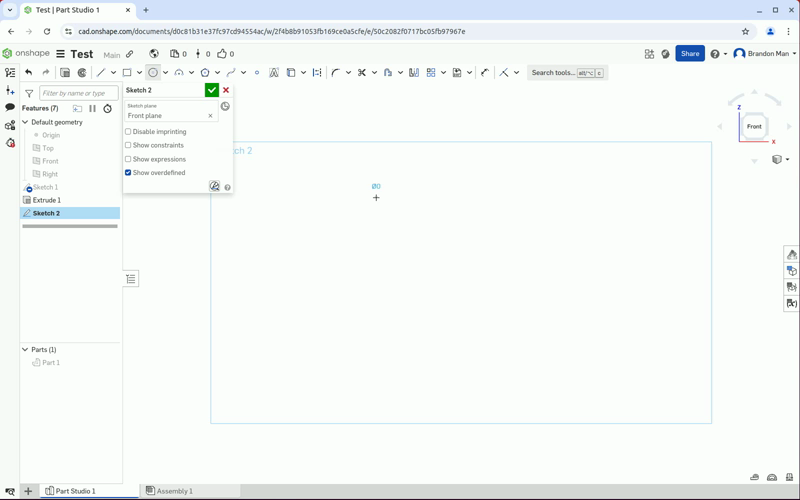
mouse_move(392, 197)
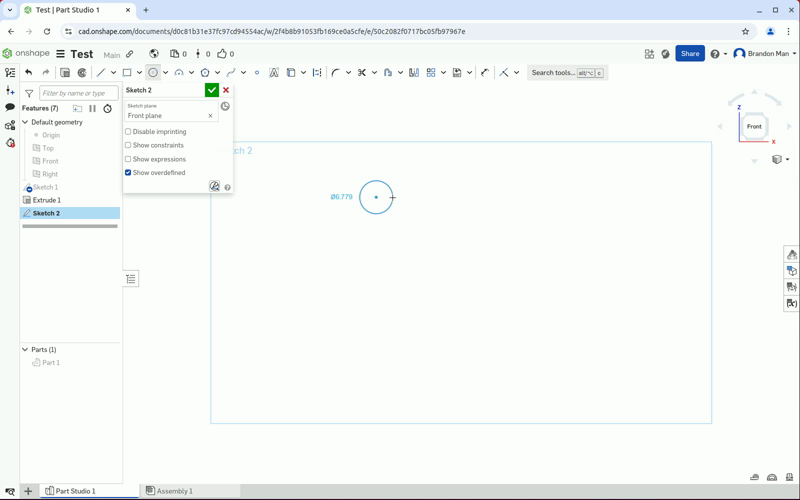
click(392, 197)
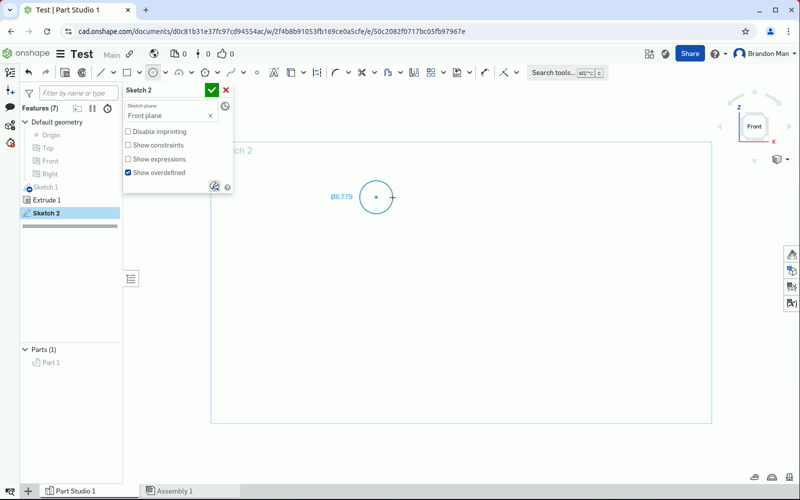
key(esc)
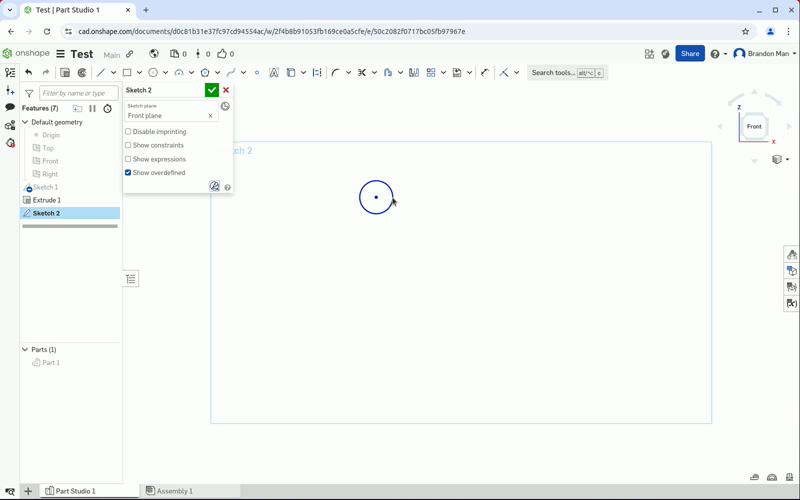
mouse_move(386, 206)
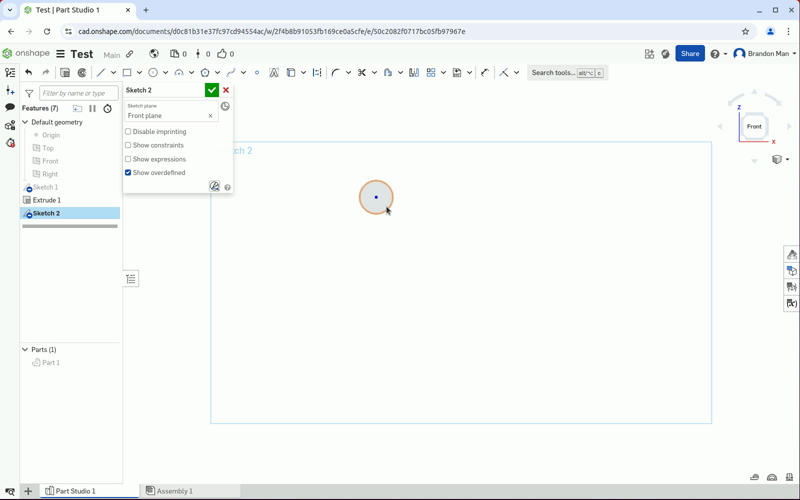
scroll(6)
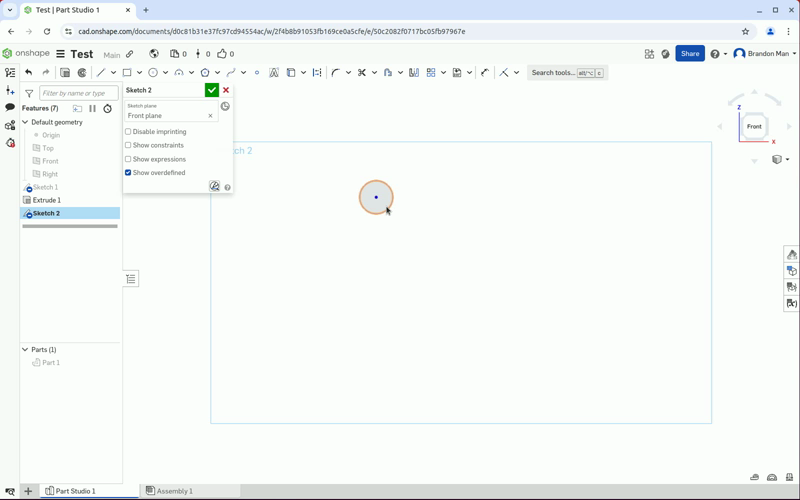
scroll(6)
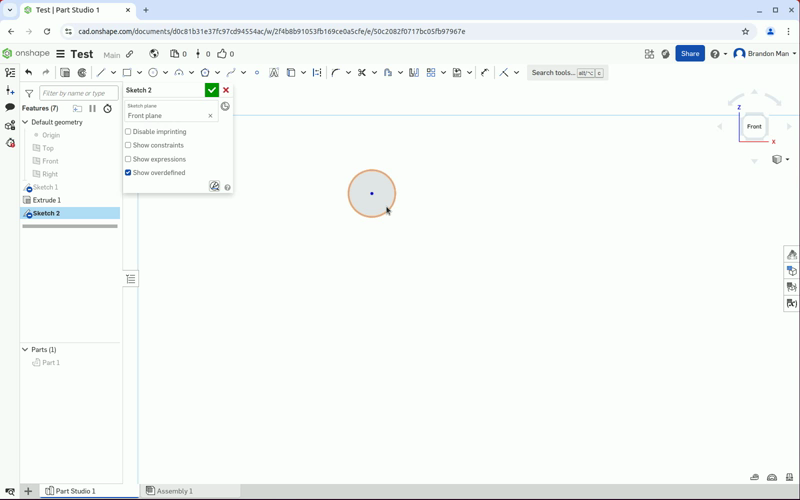
scroll(6)
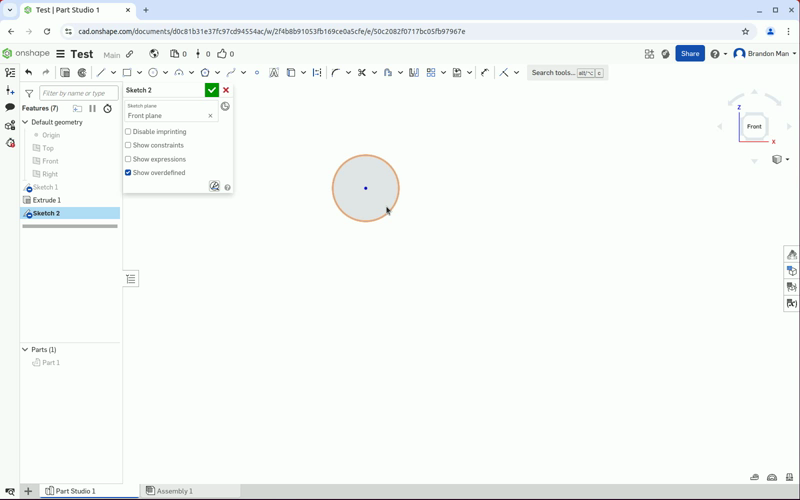
scroll(6)
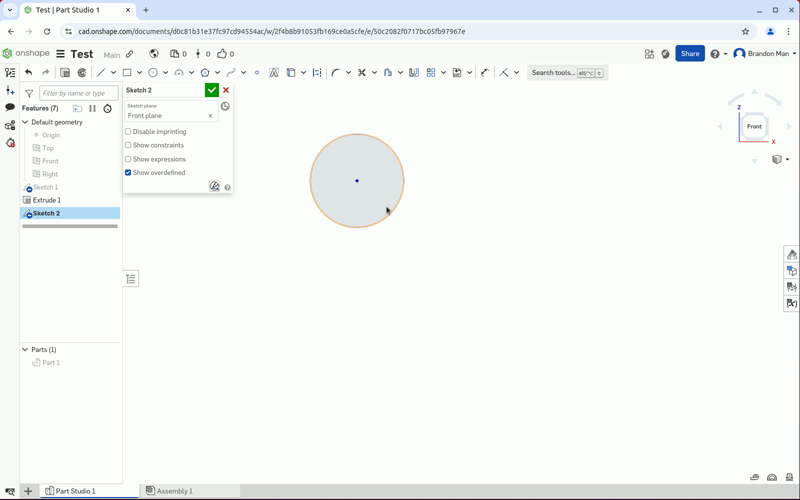
scroll(6)
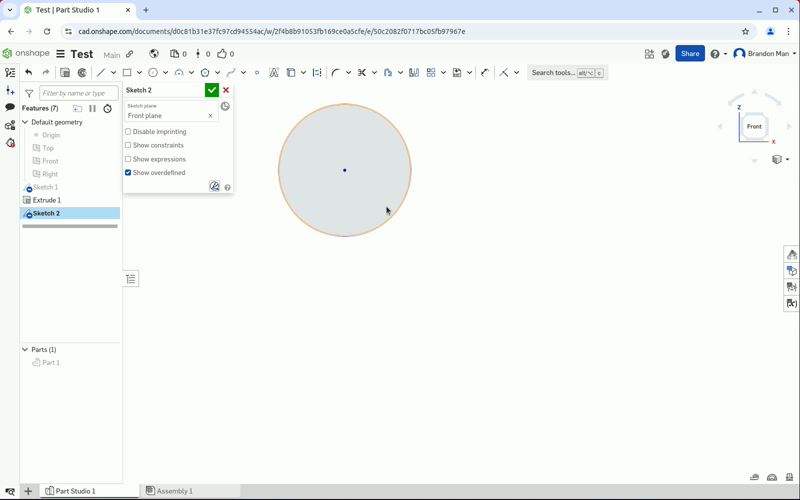
scroll(6)
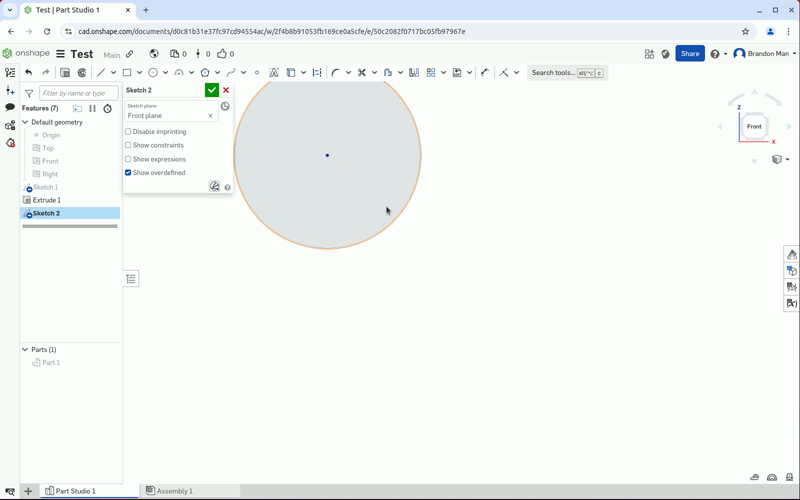
scroll(6)
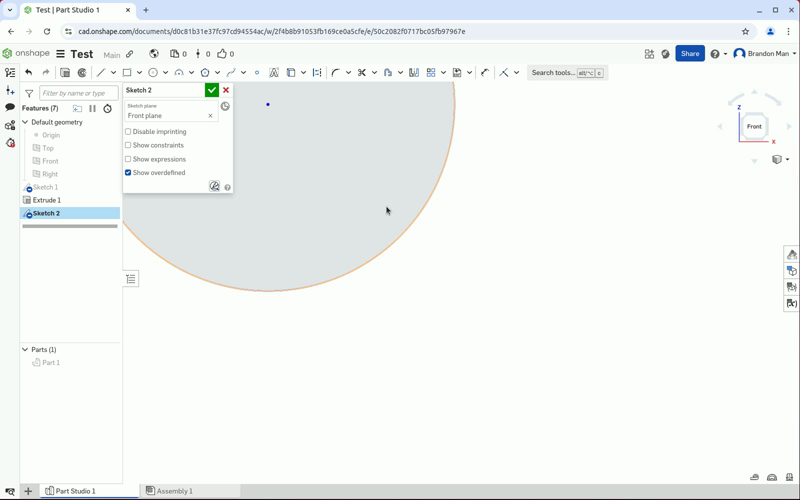
click(386, 206)
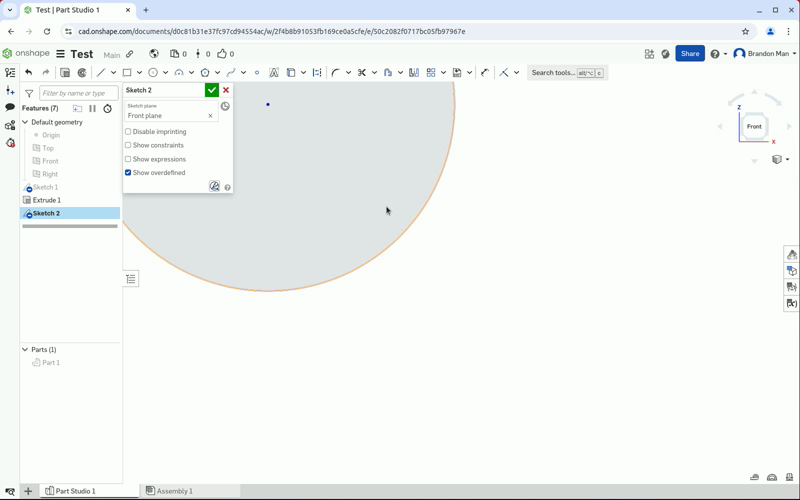
scroll(-6)
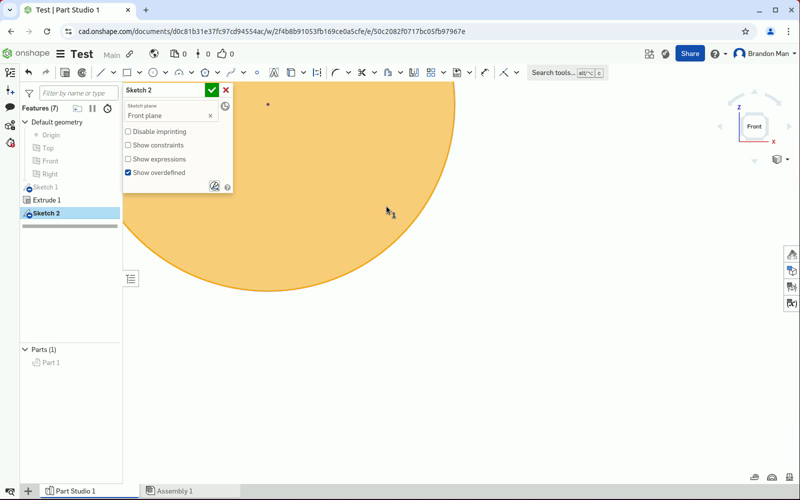
scroll(-6)
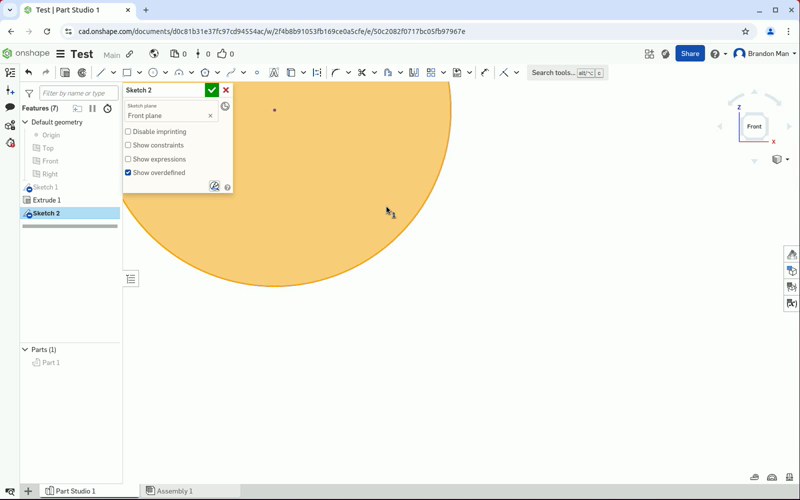
scroll(-6)
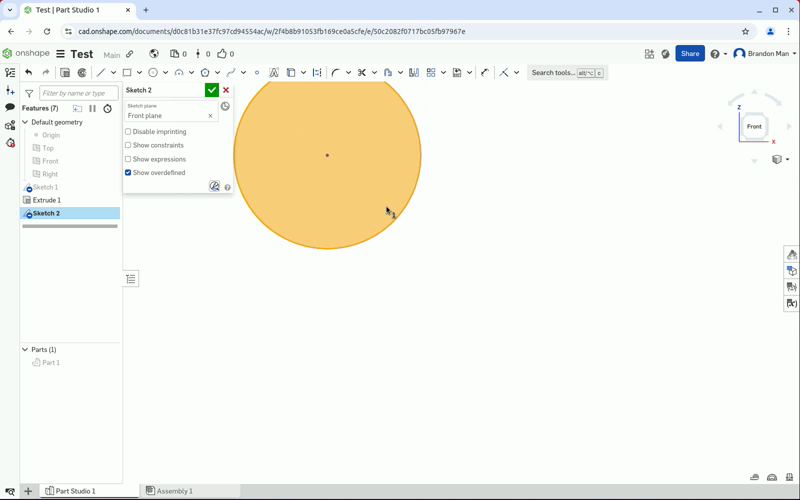
scroll(-6)
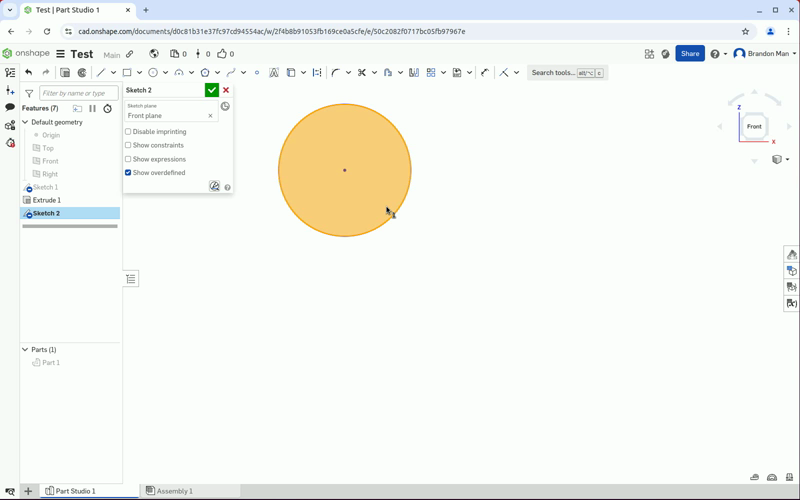
scroll(-6)
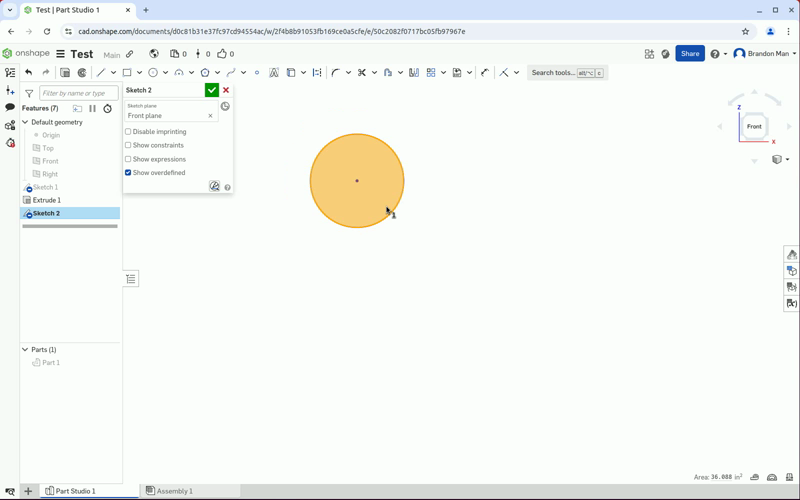
scroll(-6)
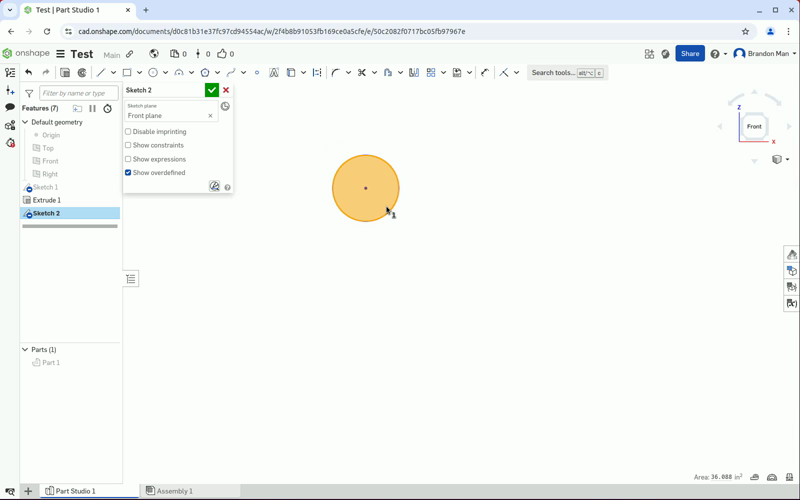
scroll(-6)
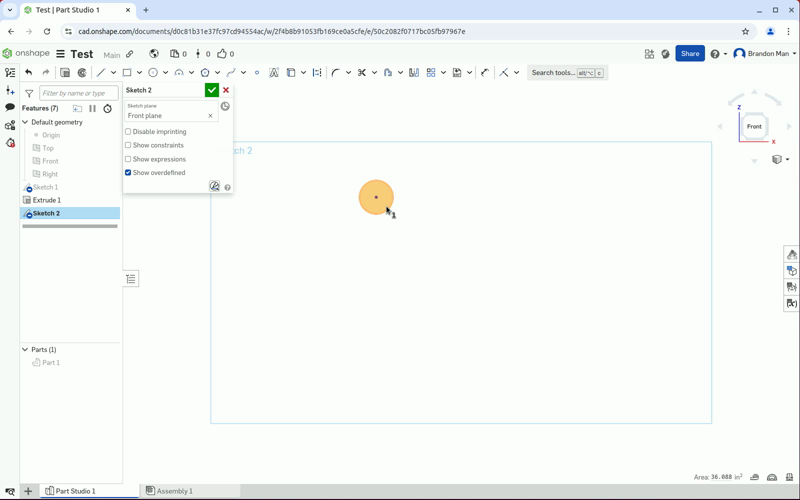
mouse_move(73, 352)
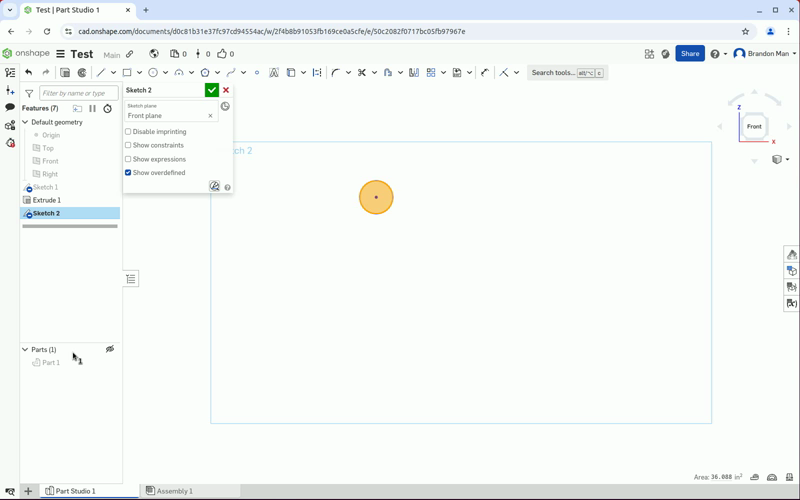
key(shift+y)
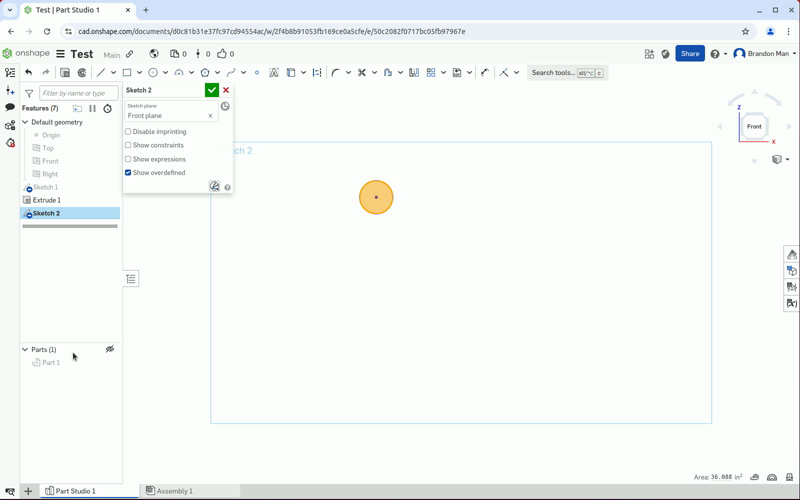
key(shift+e)
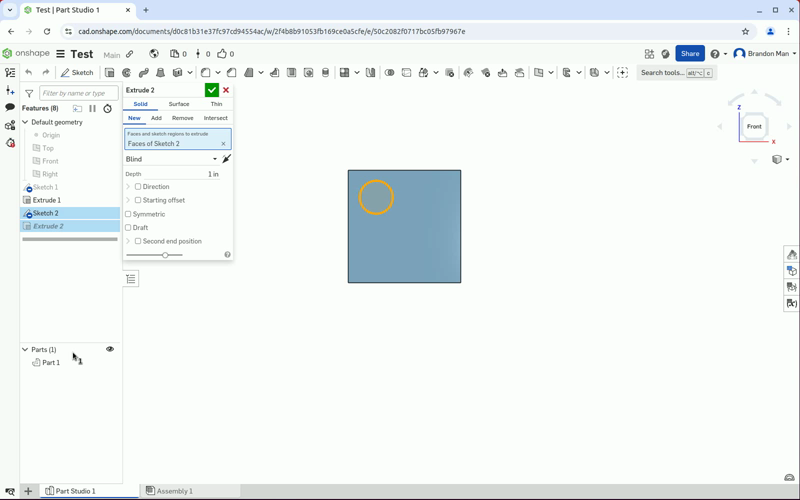
mouse_move(143, 106)
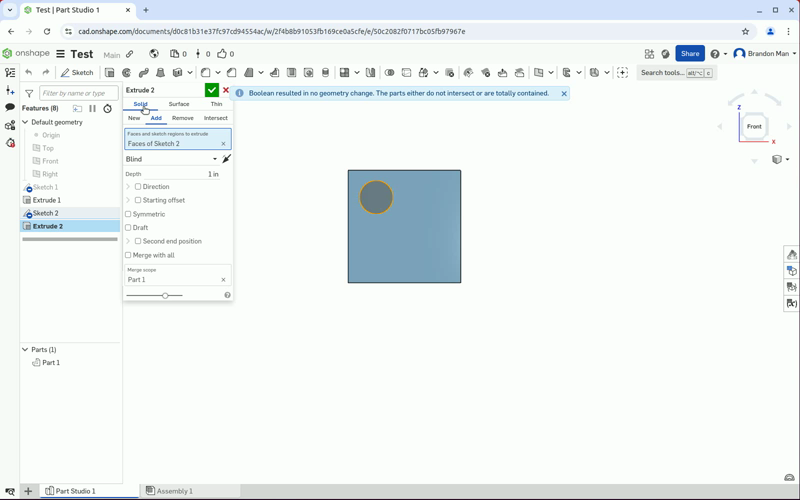
click(143, 106)
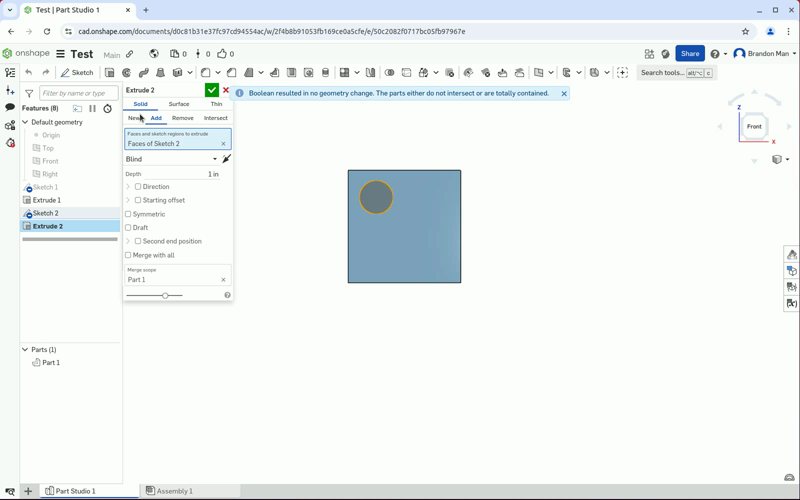
mouse_move(137, 120)
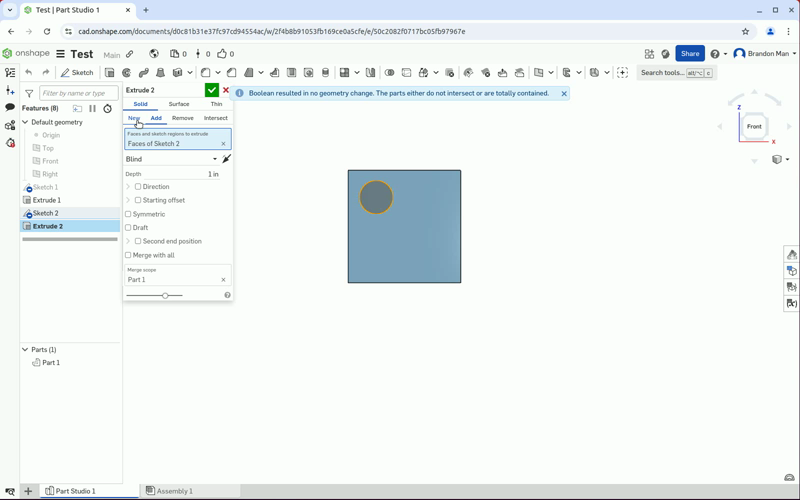
click(137, 120)
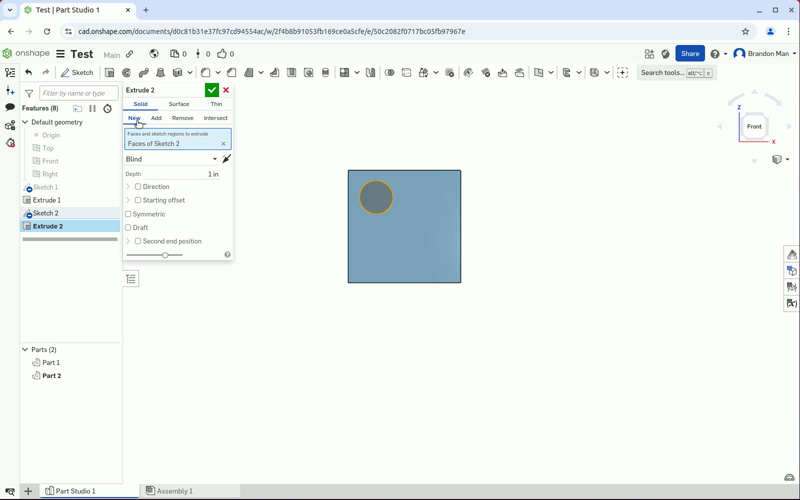
key(tab, 4)
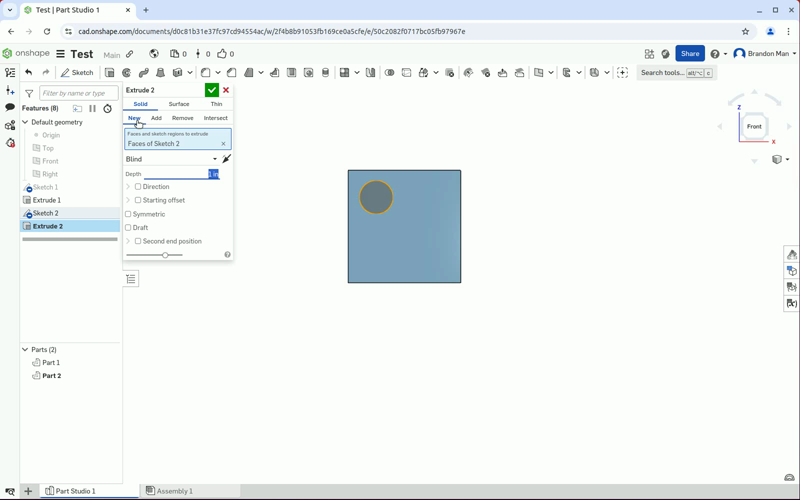
text(-4.574)
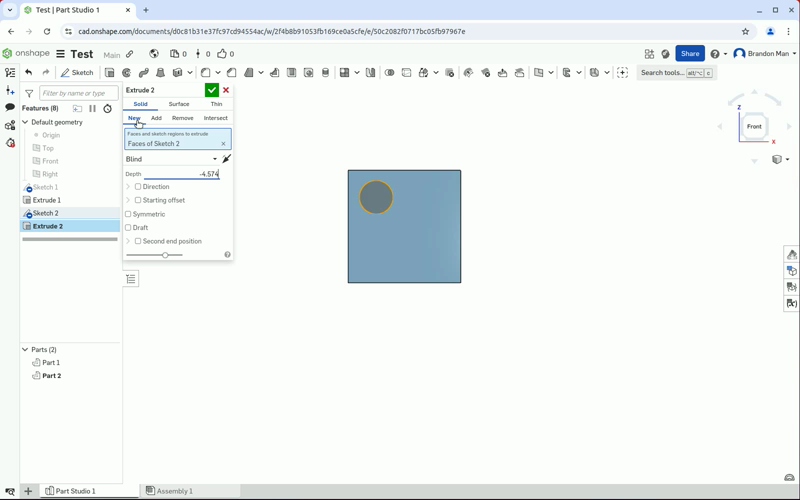
key(enter)
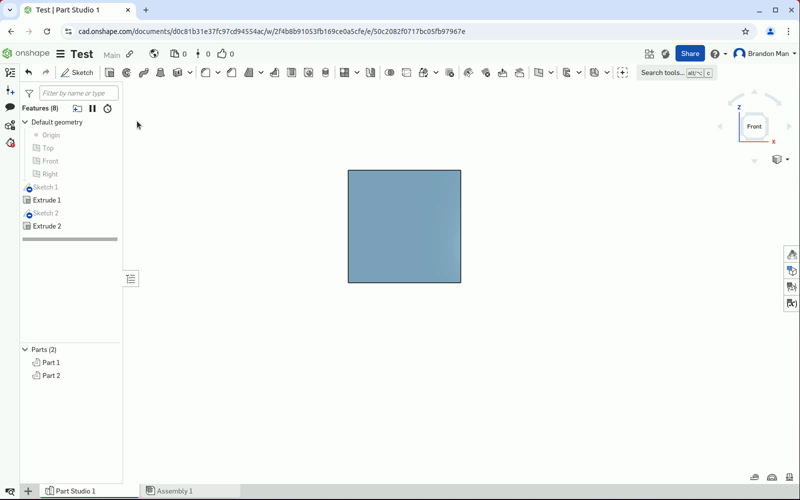
key(shift+h)
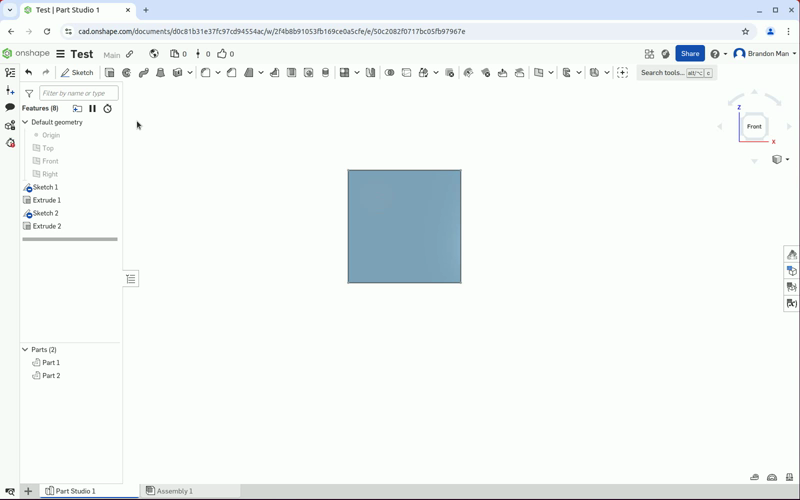
key(shift+h)
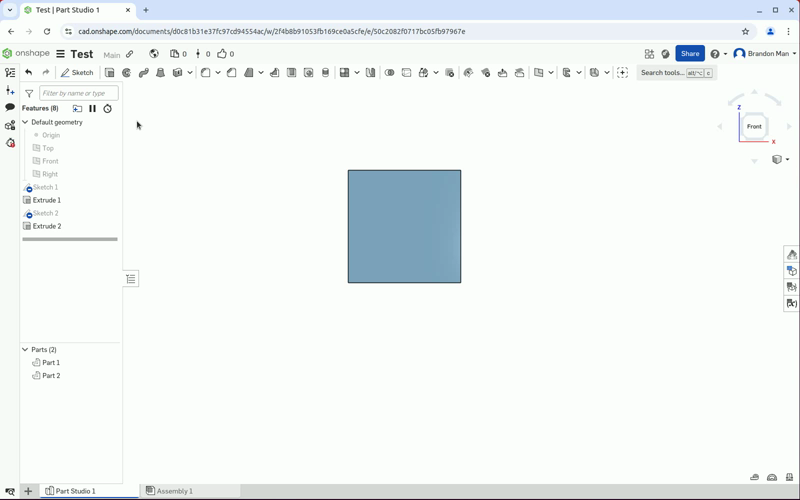
mouse_move(73, 189)
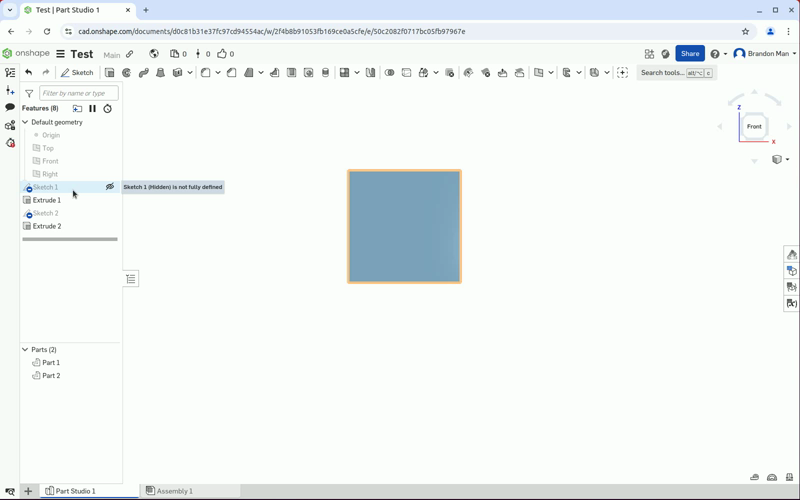
click(73, 189)
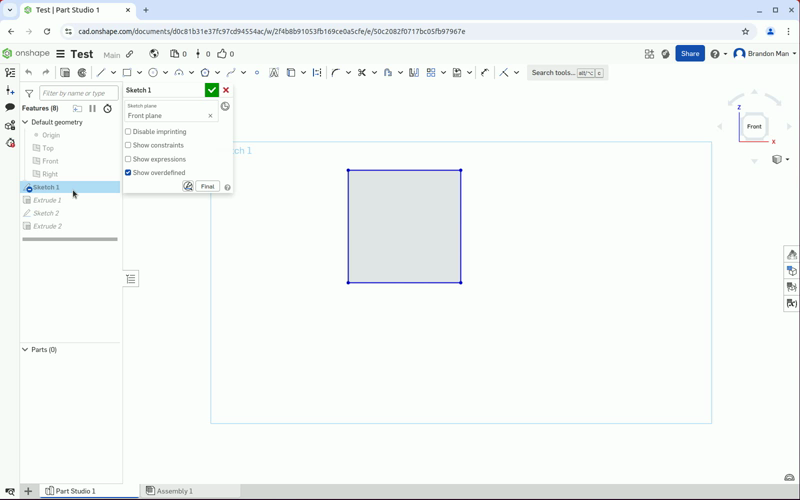
mouse_move(229, 92)
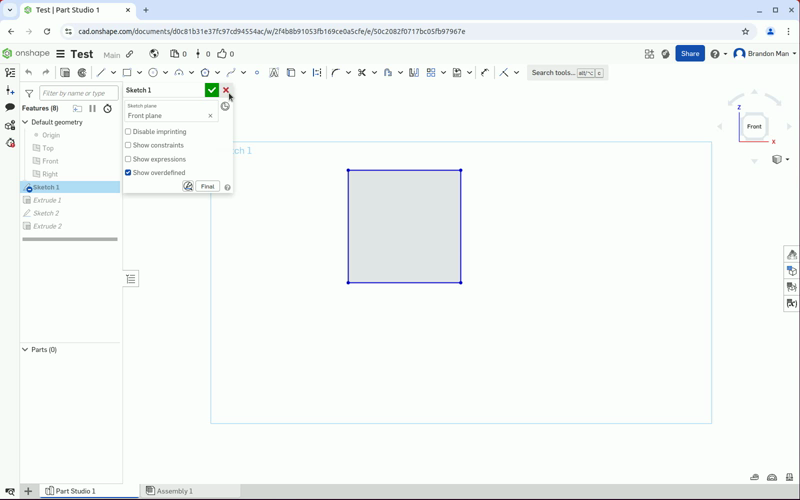
click(229, 92)
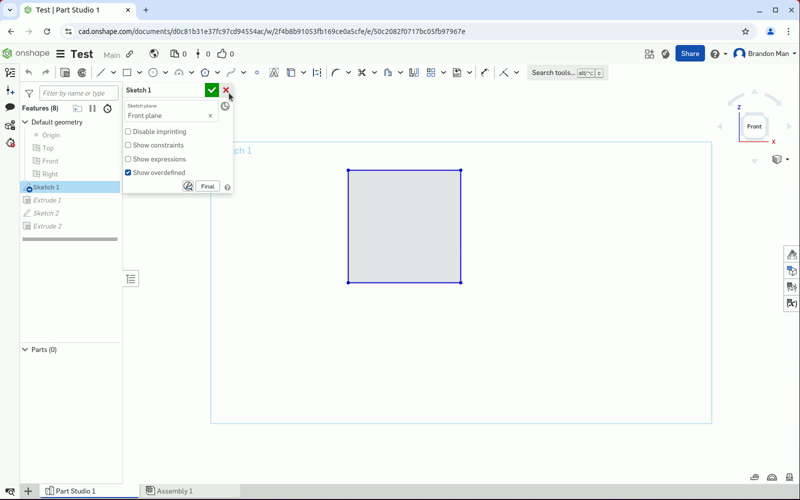
key(shift+s)
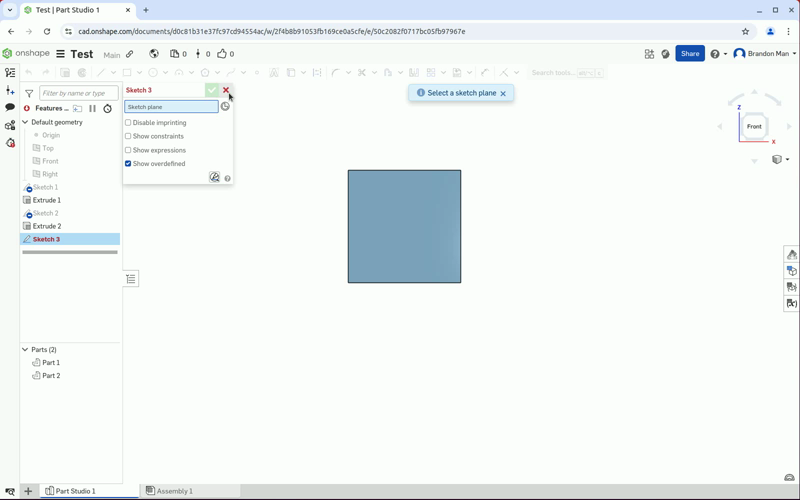
mouse_move(73, 163)
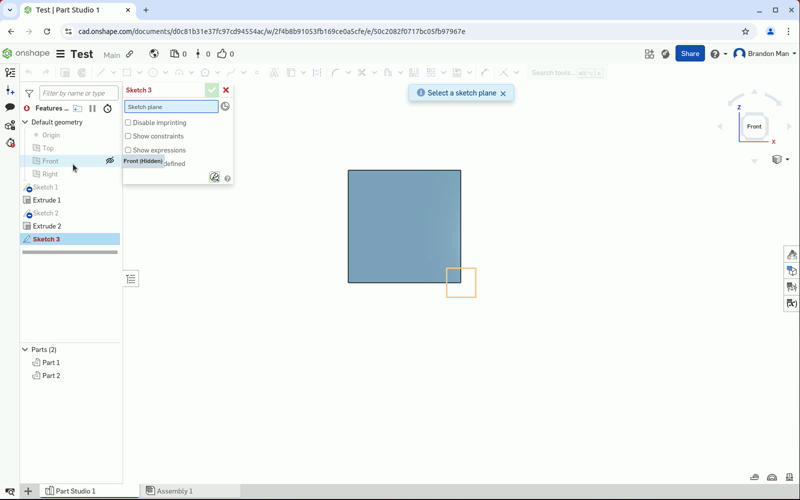
click(73, 163)
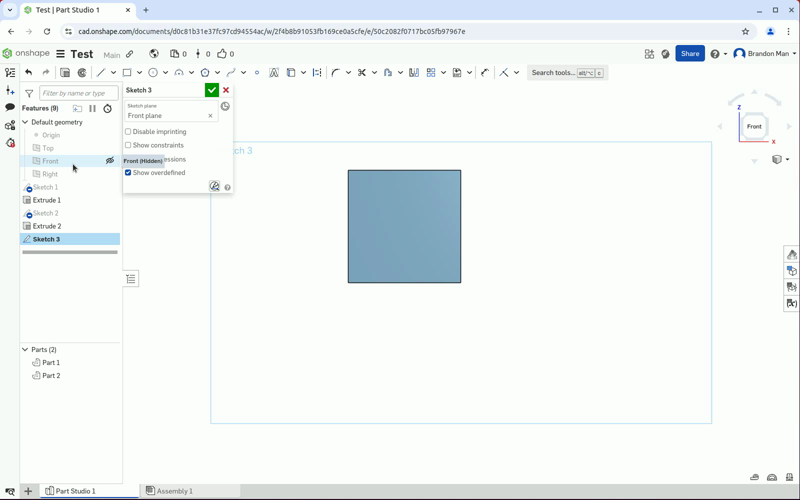
mouse_move(73, 352)
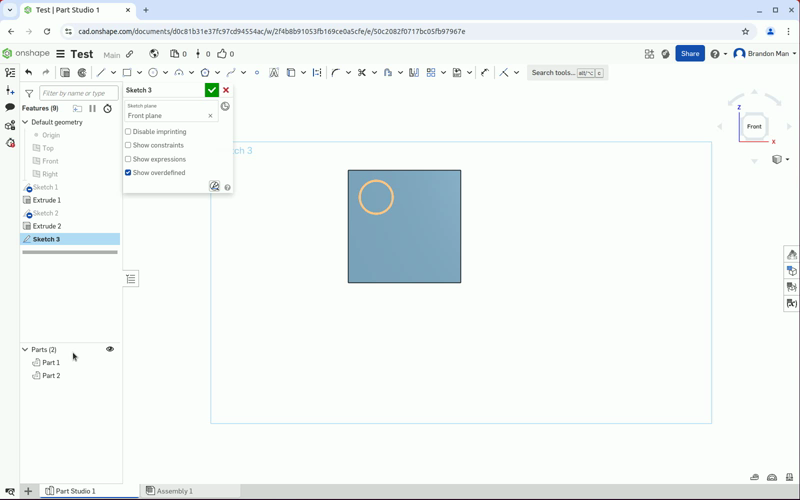
key(y)
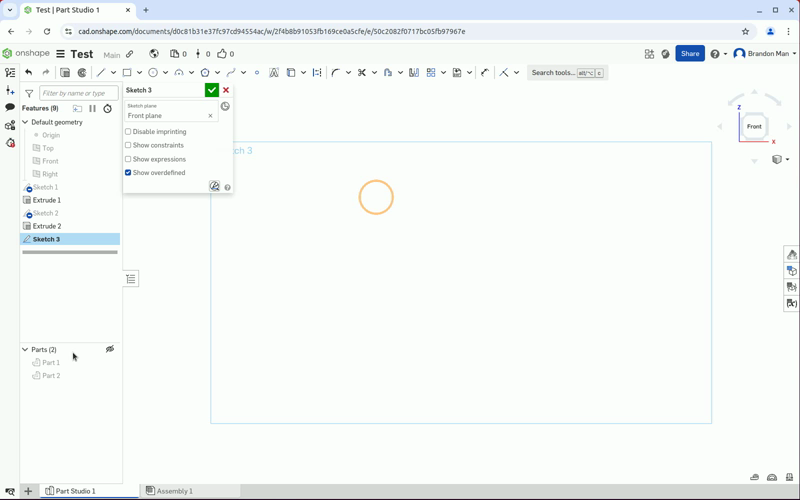
key(c)
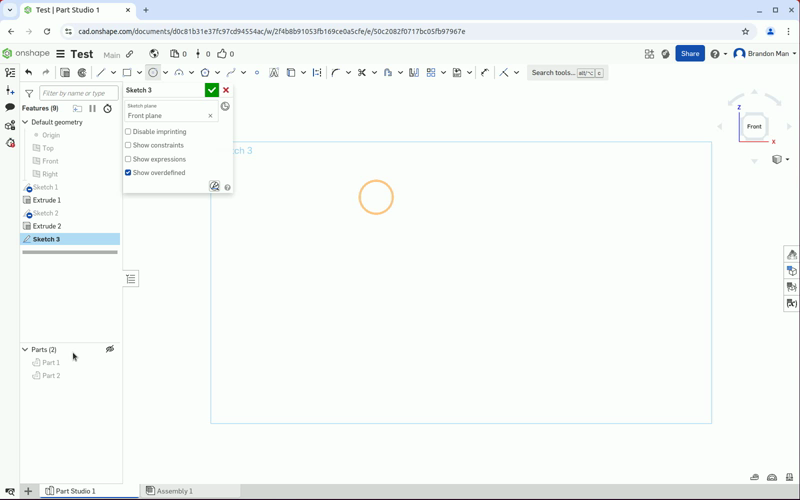
key_down(shift)
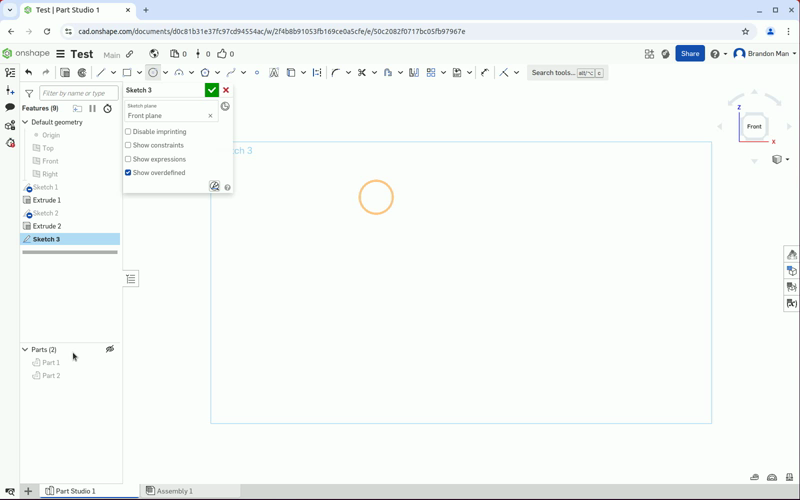
mouse_move(376, 255)
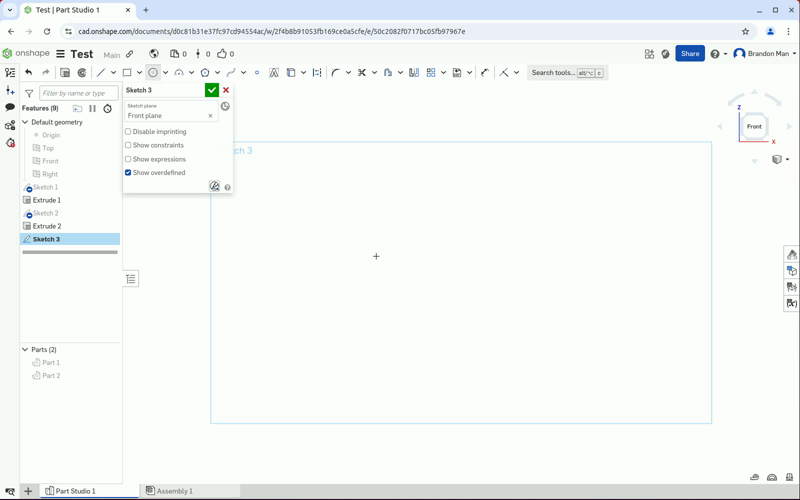
click(376, 255)
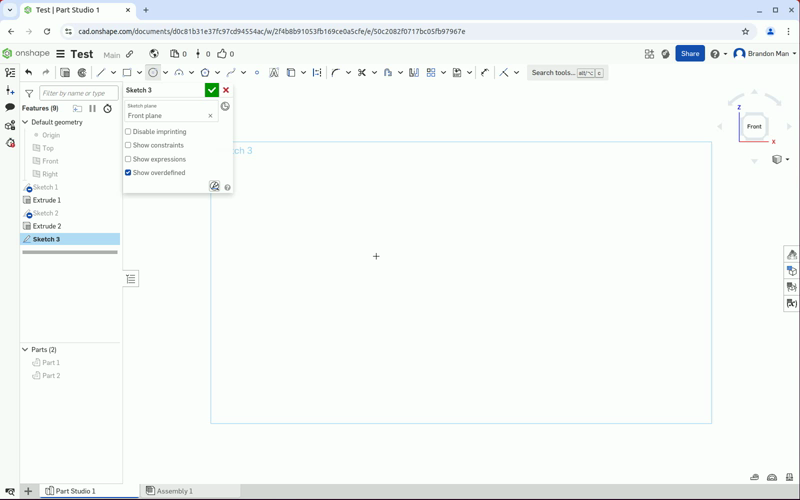
key_up(shift)
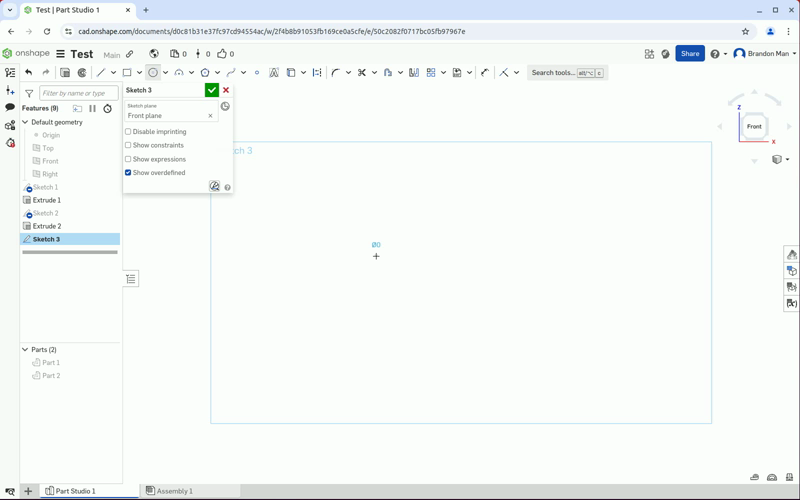
mouse_move(392, 255)
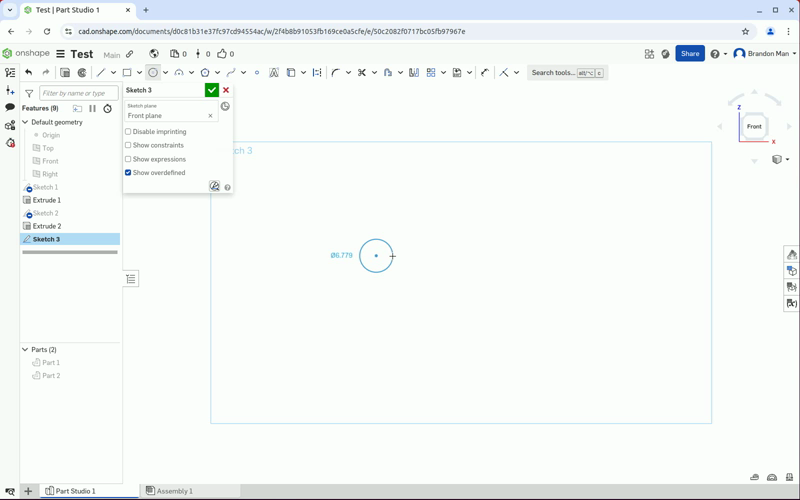
click(392, 255)
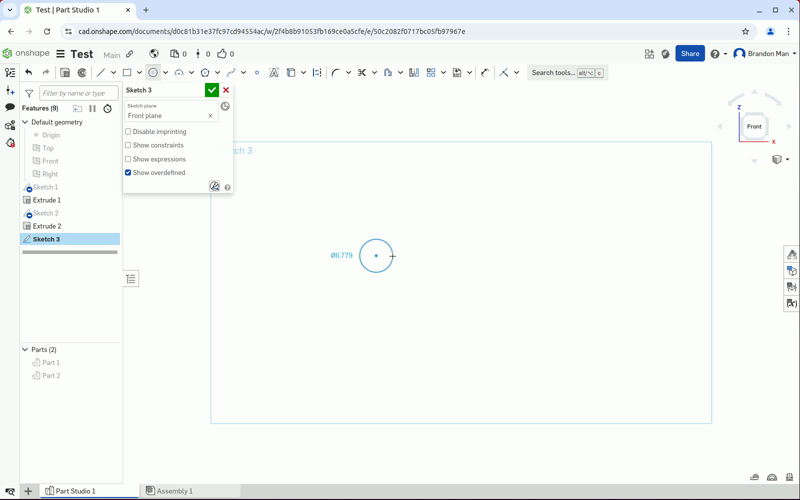
key(esc)
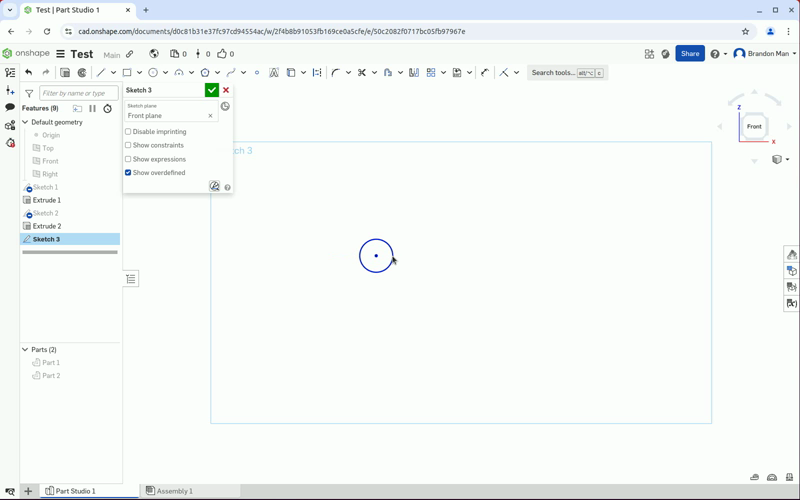
mouse_move(375, 252)
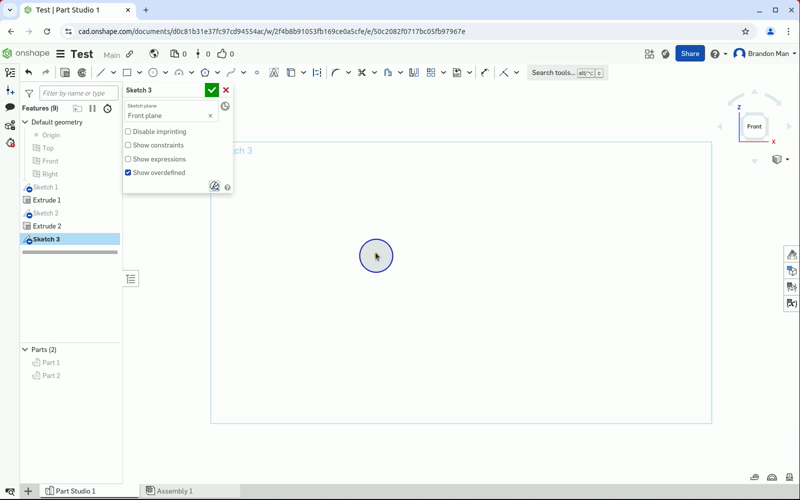
scroll(6)
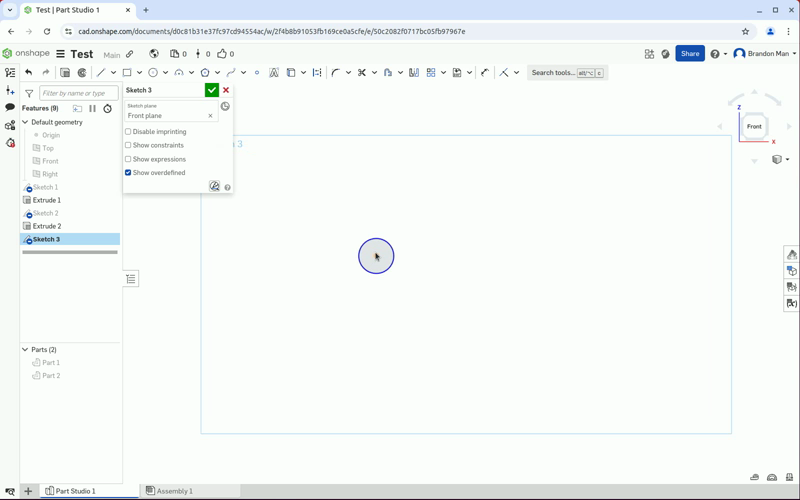
scroll(6)
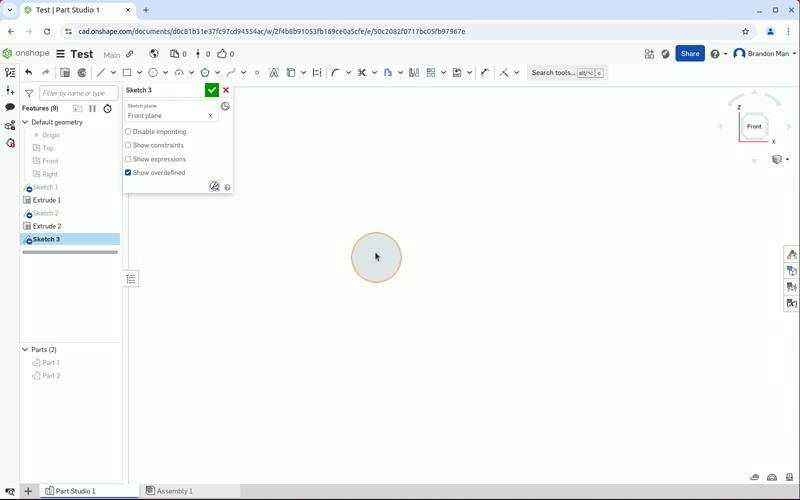
scroll(6)
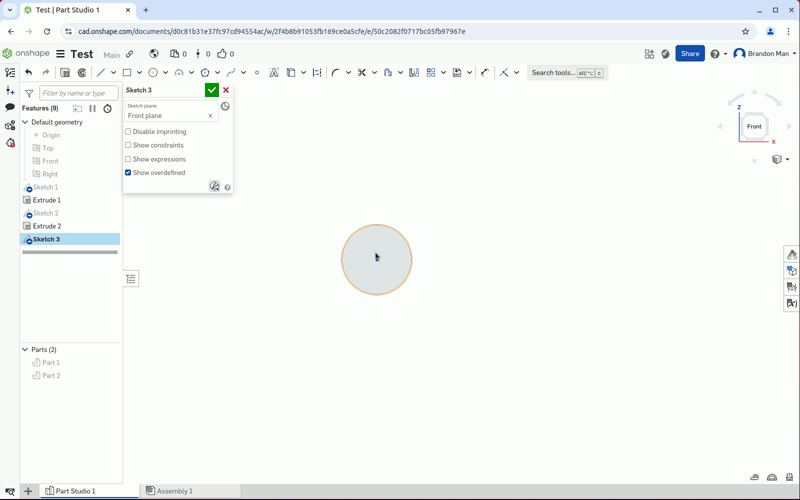
scroll(6)
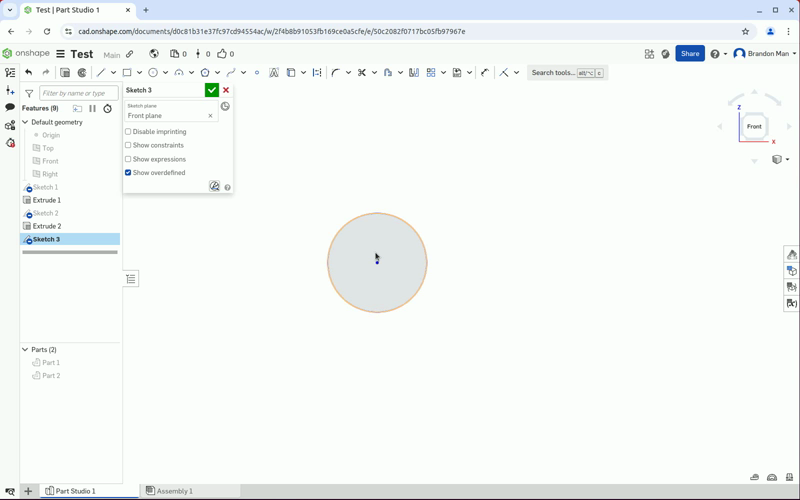
scroll(6)
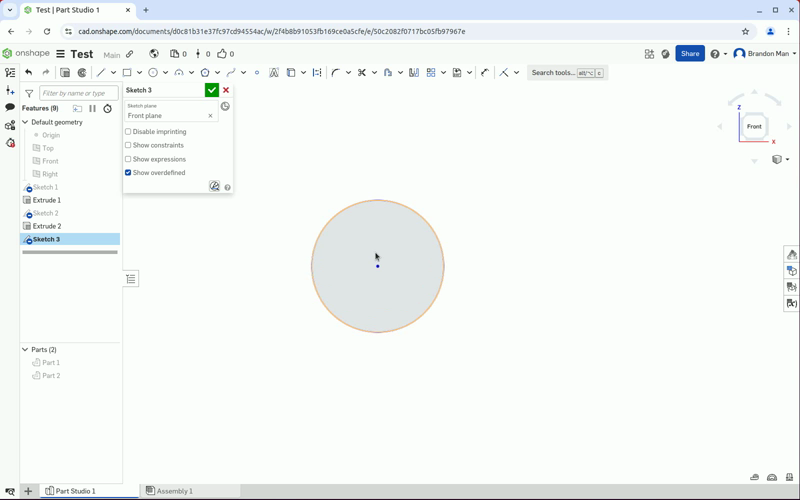
scroll(6)
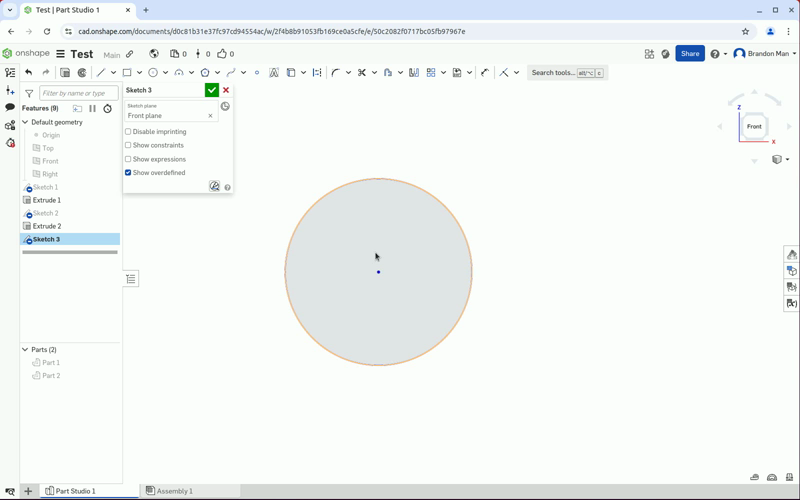
scroll(6)
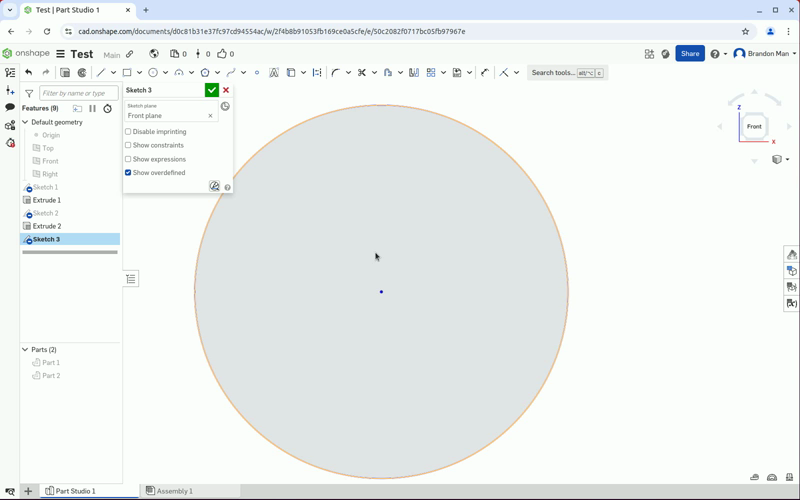
click(375, 252)
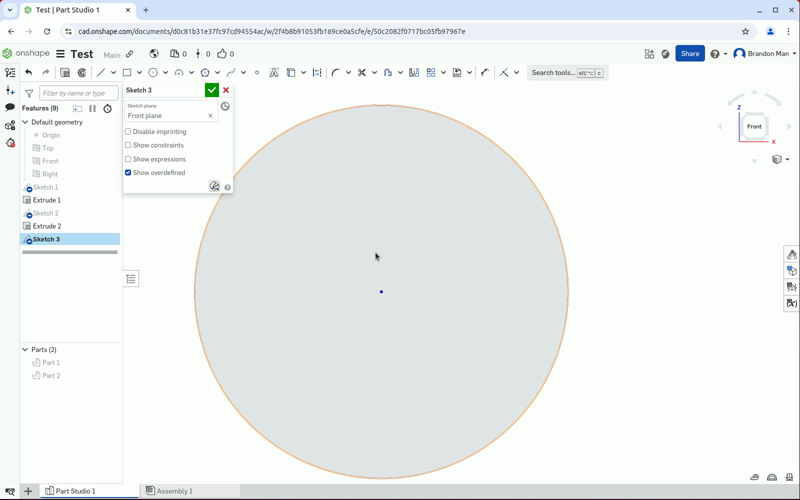
scroll(-6)
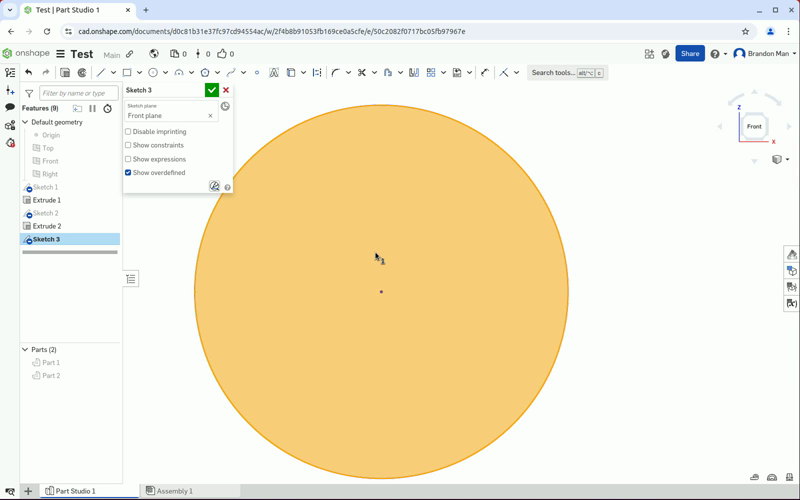
scroll(-6)
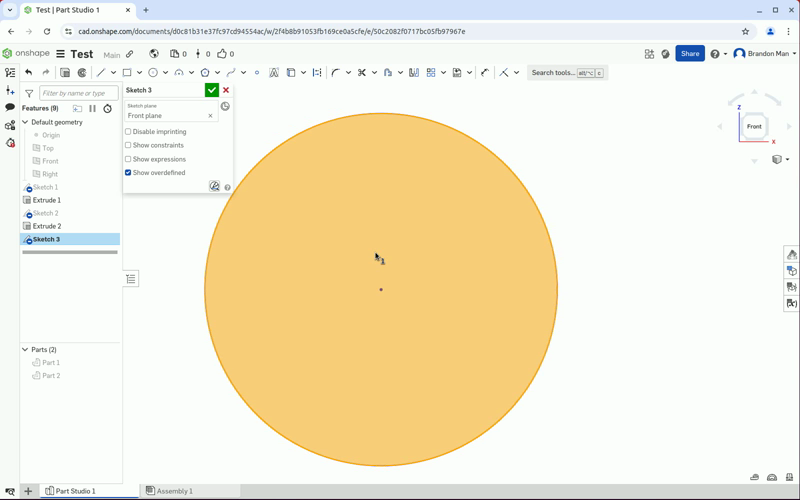
scroll(-6)
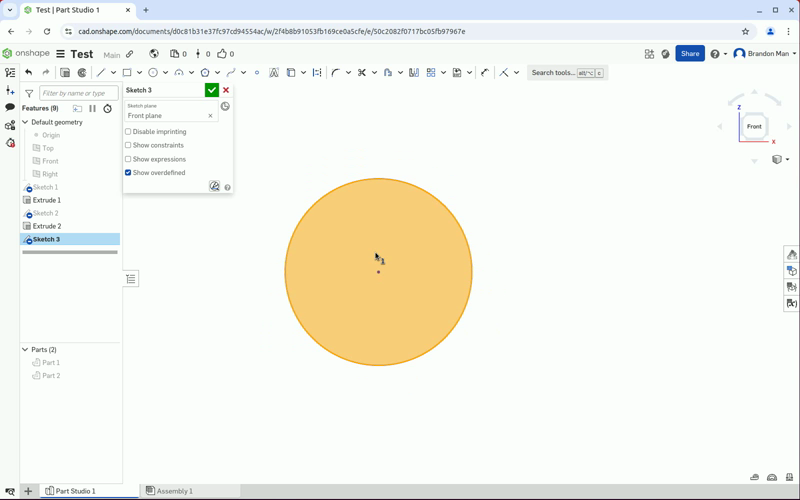
scroll(-6)
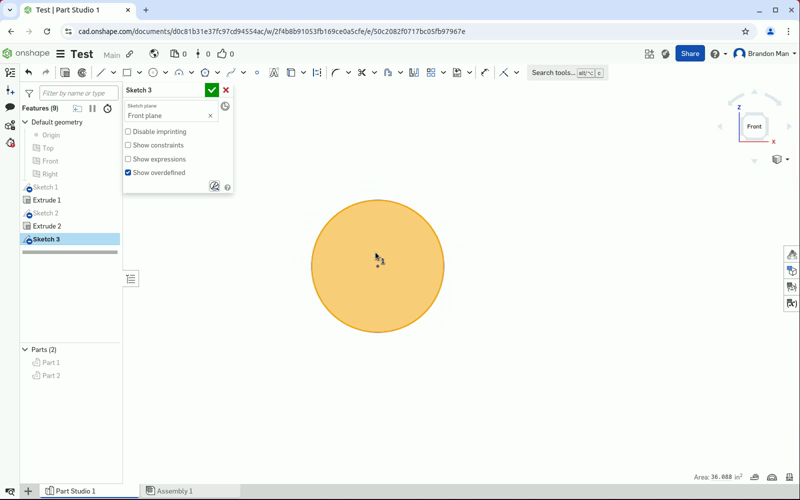
scroll(-6)
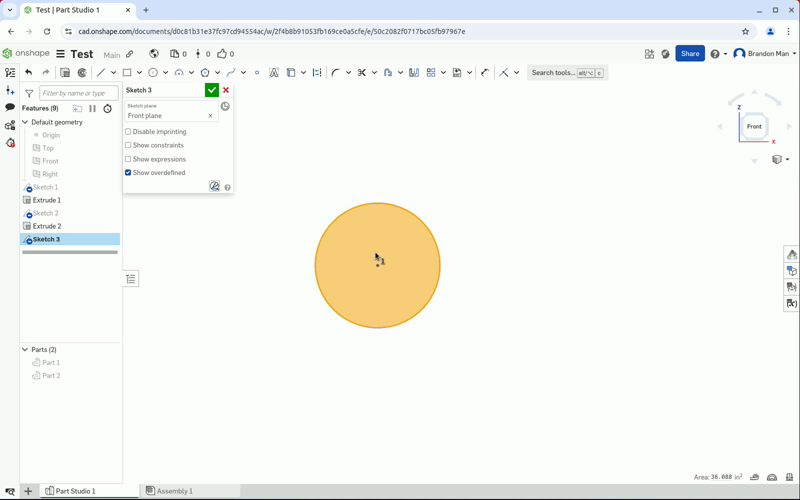
scroll(-6)
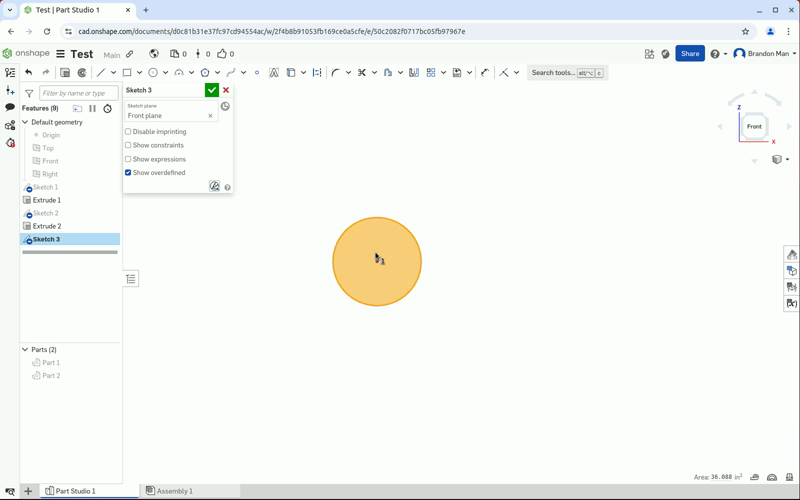
scroll(-6)
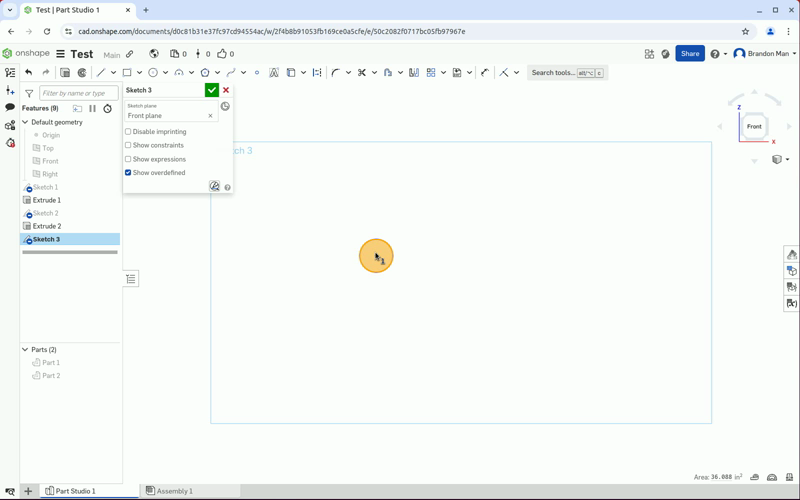
mouse_move(73, 352)
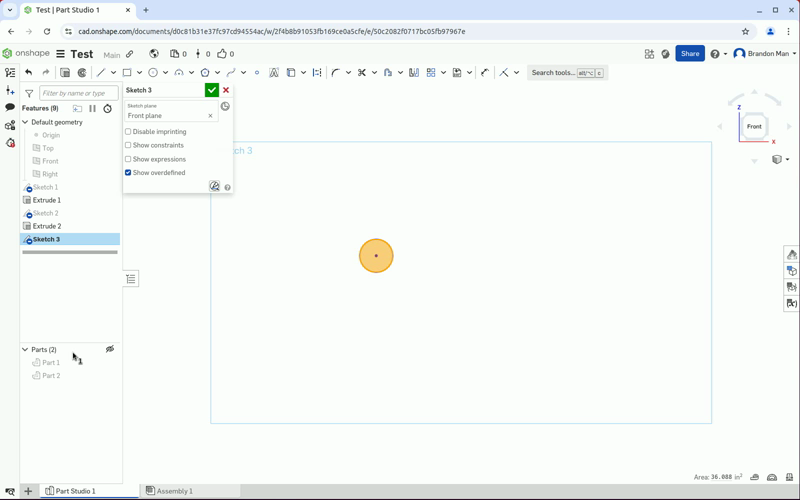
key(shift+y)
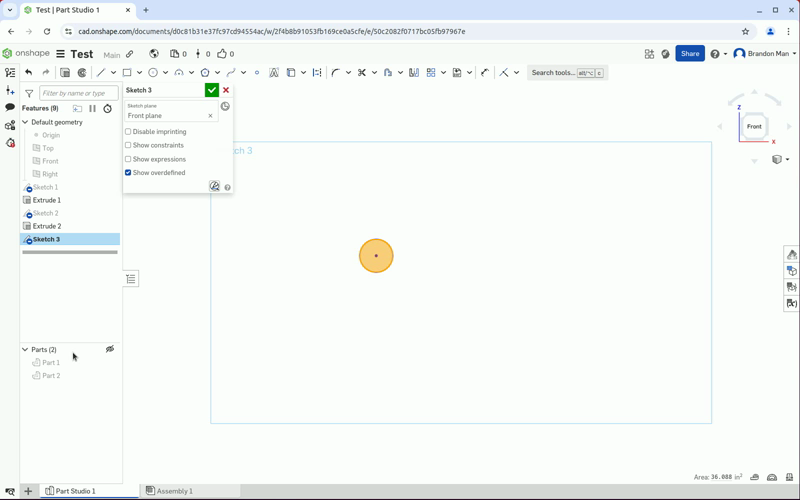
key(shift+e)
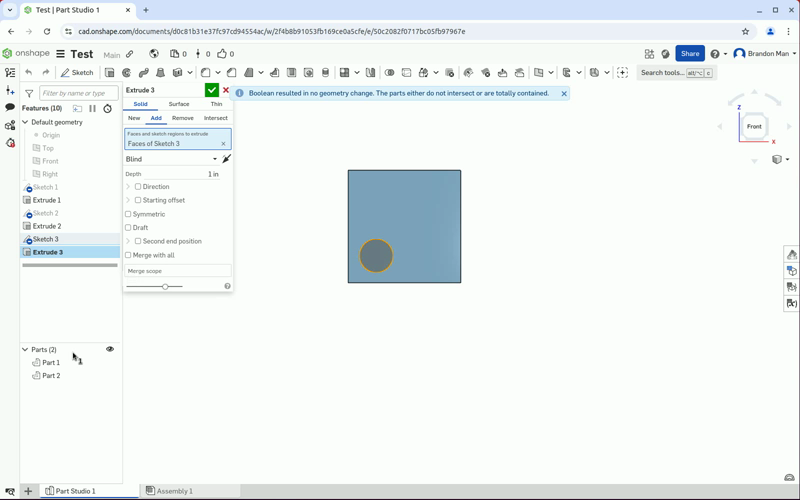
mouse_move(143, 106)
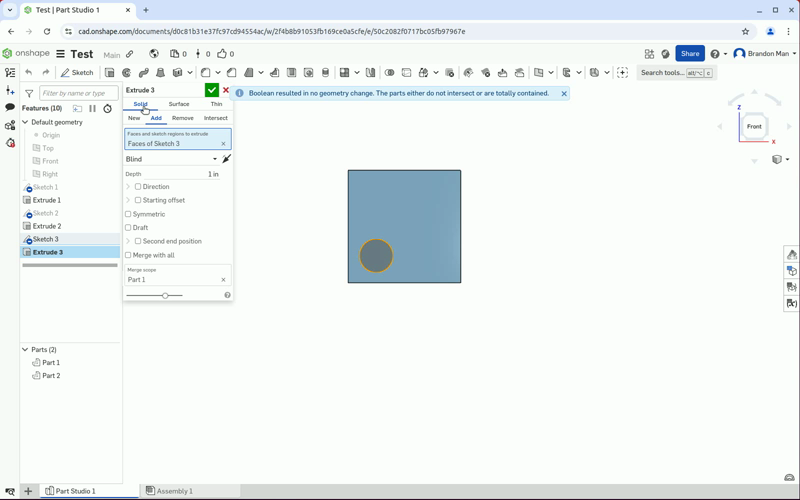
click(143, 106)
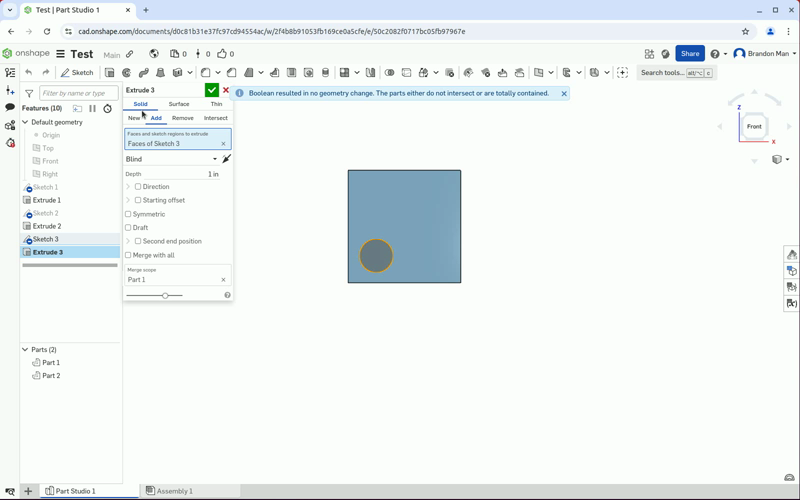
mouse_move(137, 120)
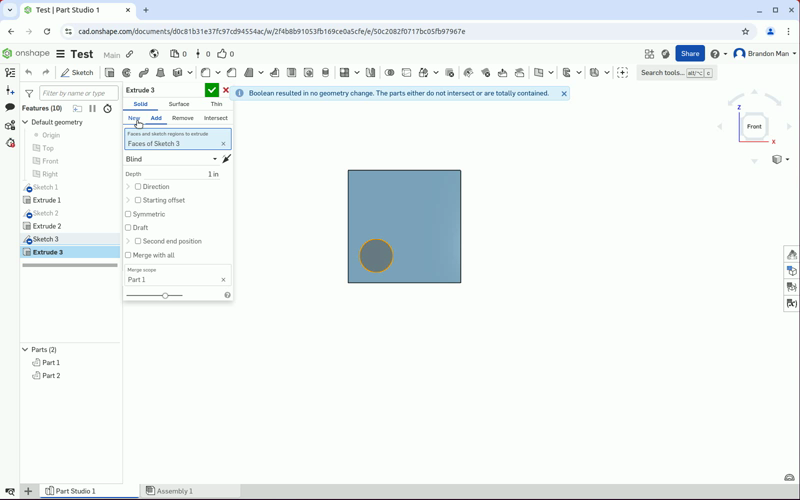
click(137, 120)
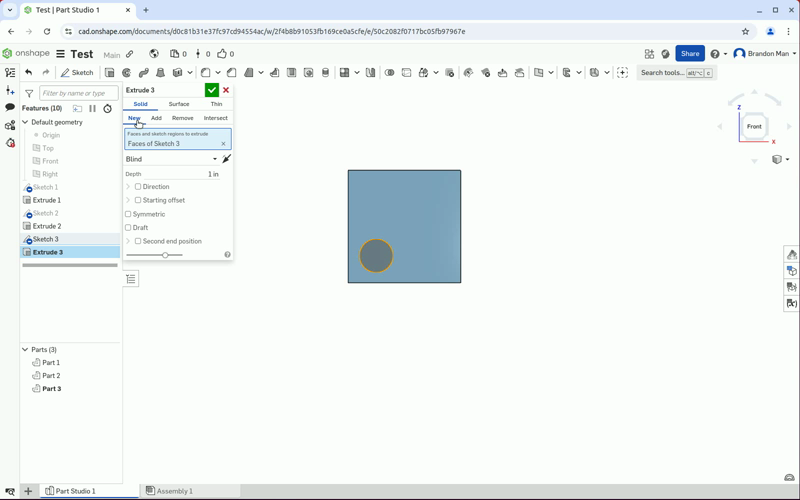
key(tab, 4)
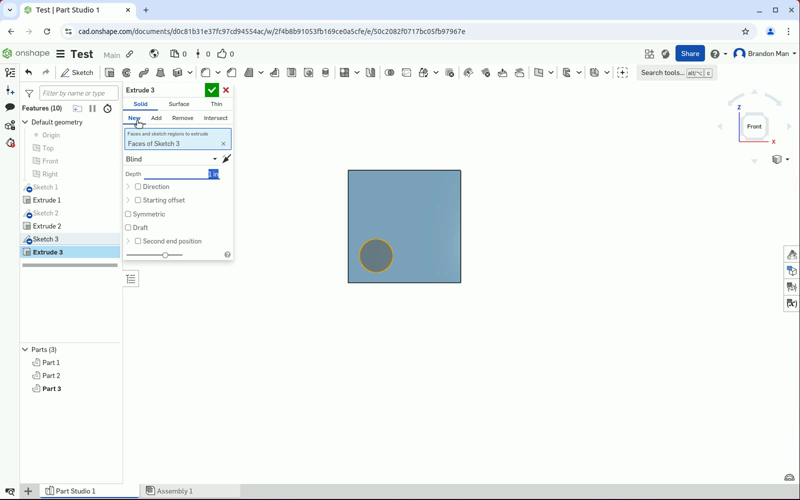
text(-4.574)
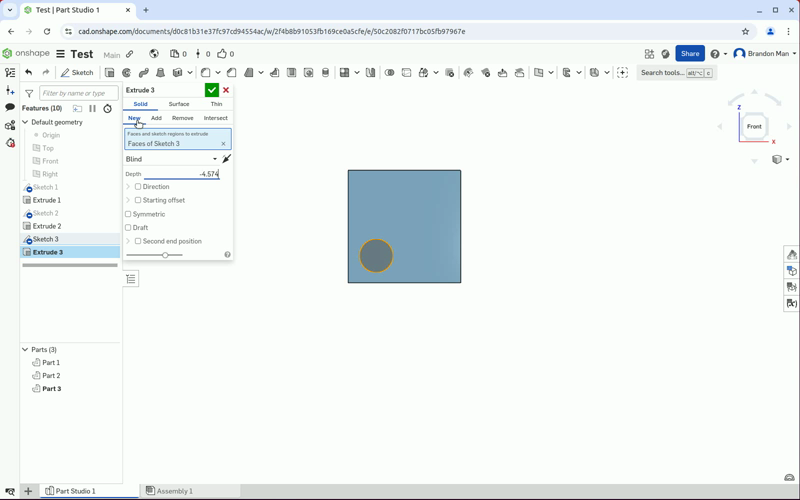
key(enter)
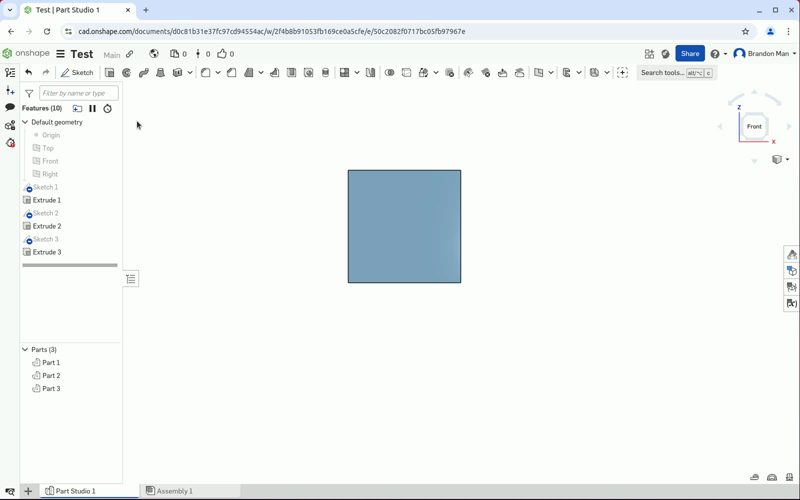
key(shift+h)
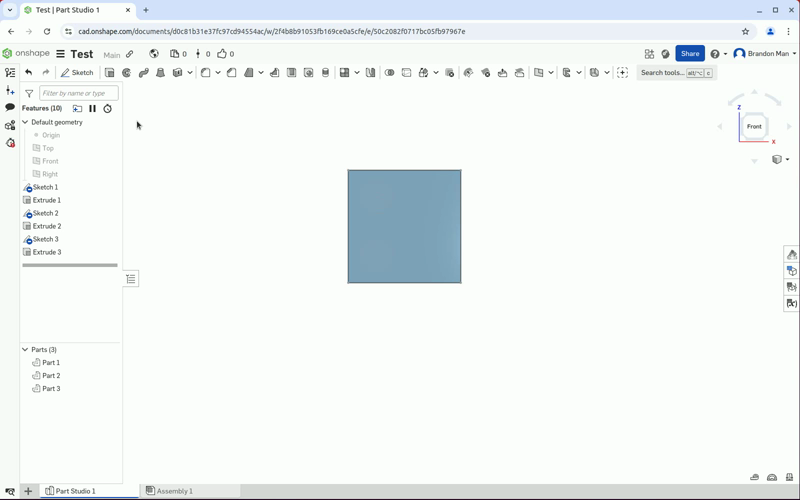
key(shift+h)
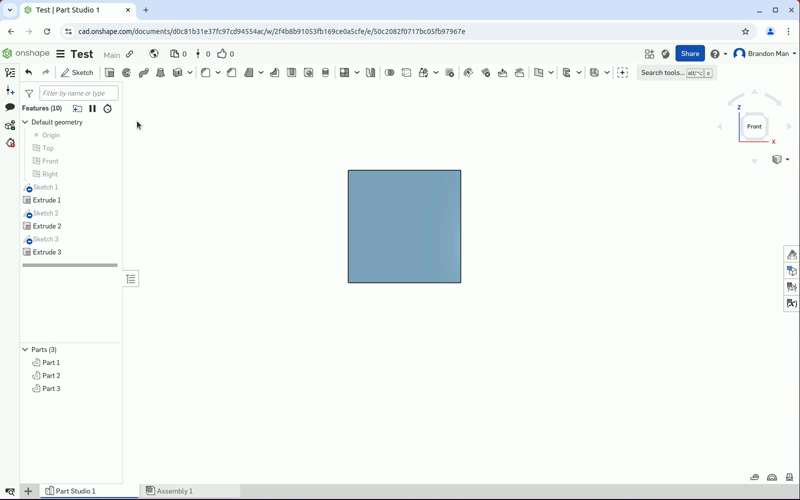
mouse_move(73, 189)
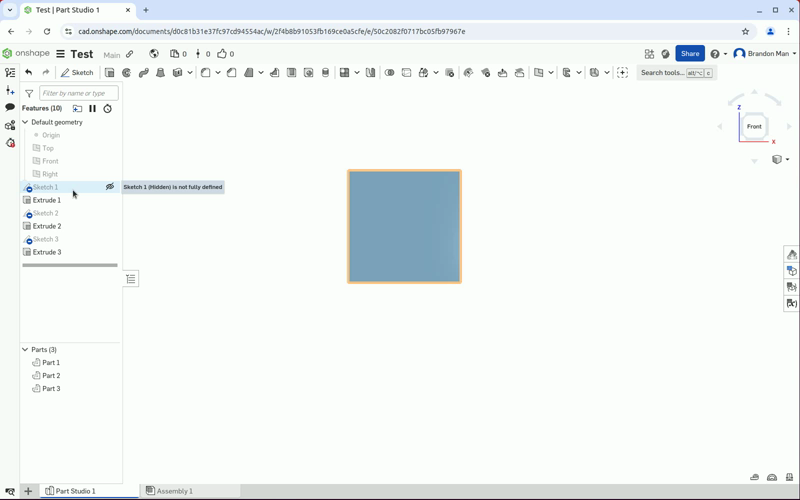
click(73, 189)
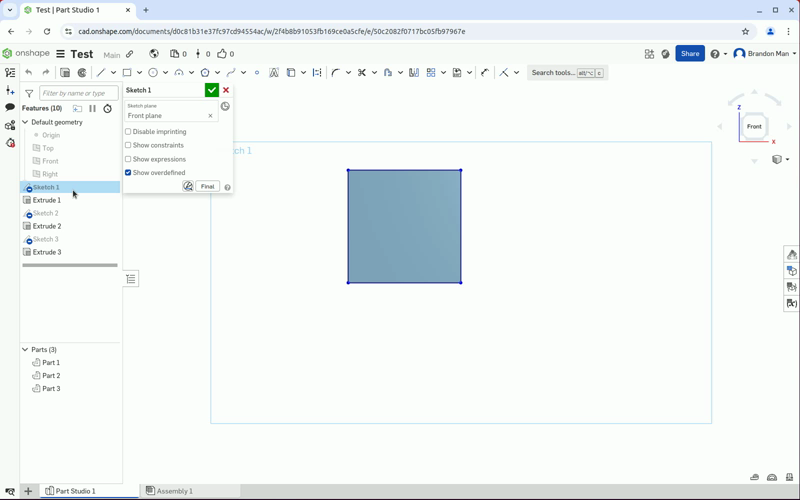
mouse_move(229, 92)
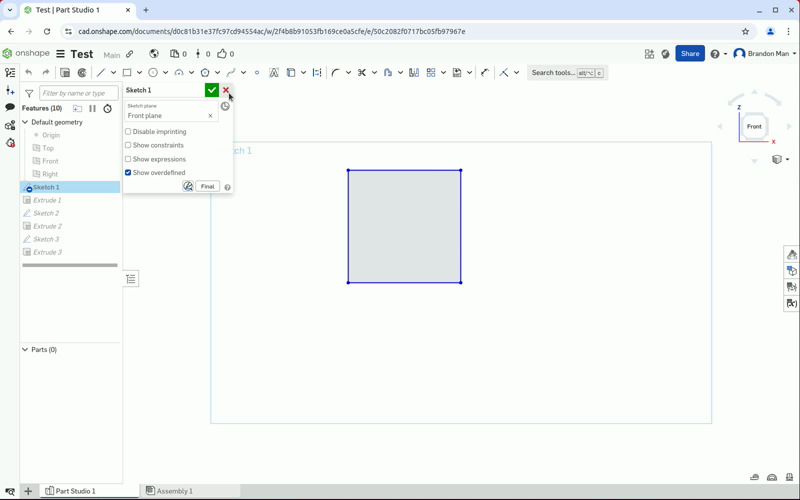
click(229, 92)
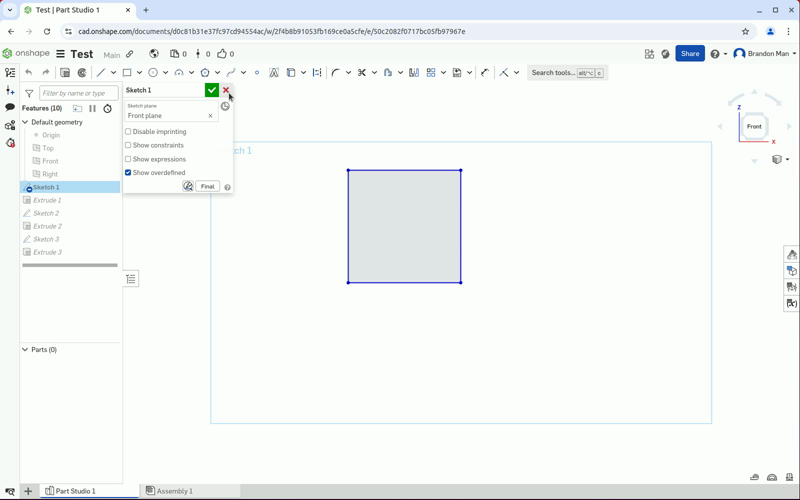
key(shift+s)
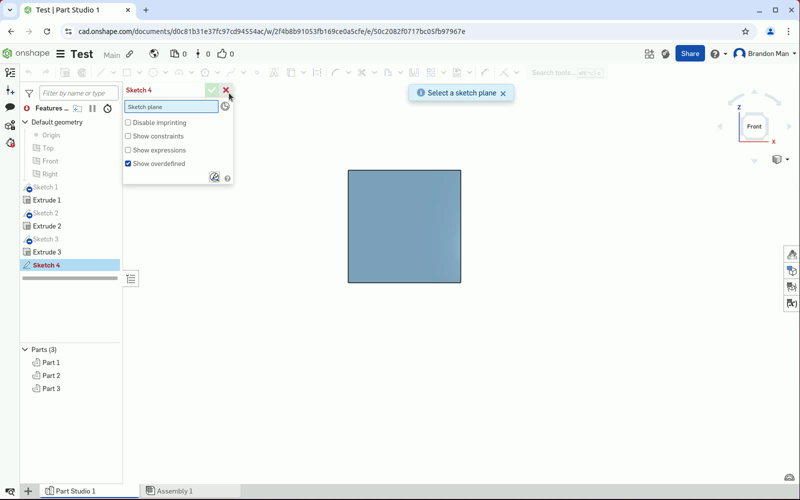
mouse_move(73, 163)
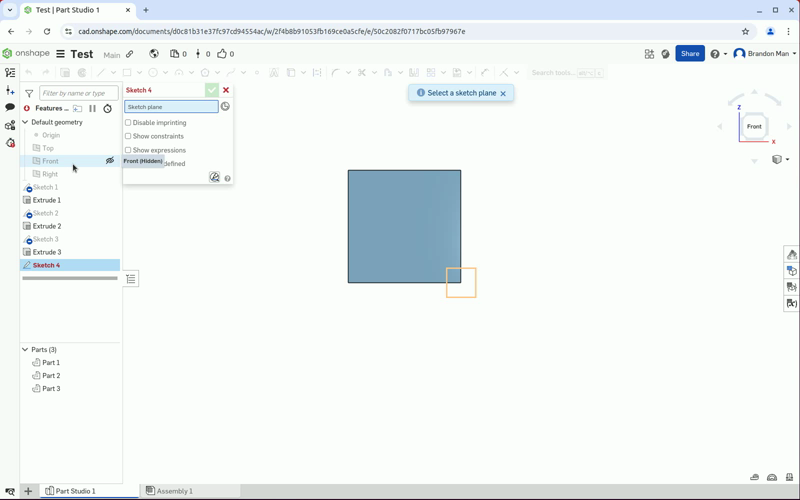
click(73, 163)
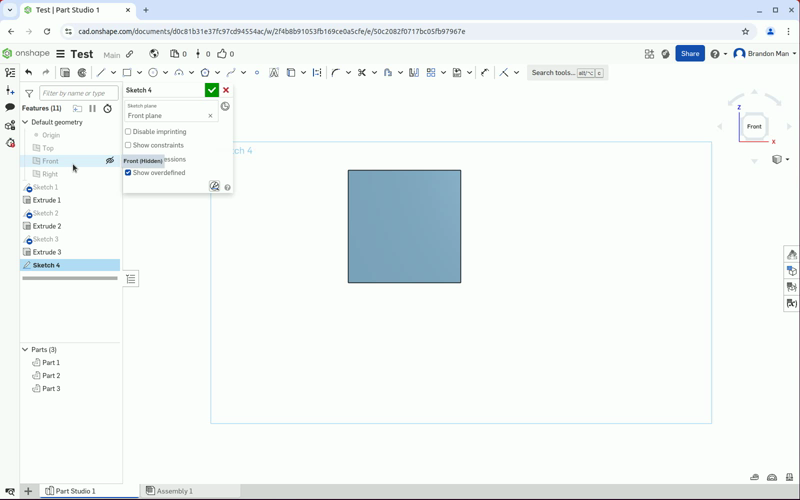
mouse_move(73, 352)
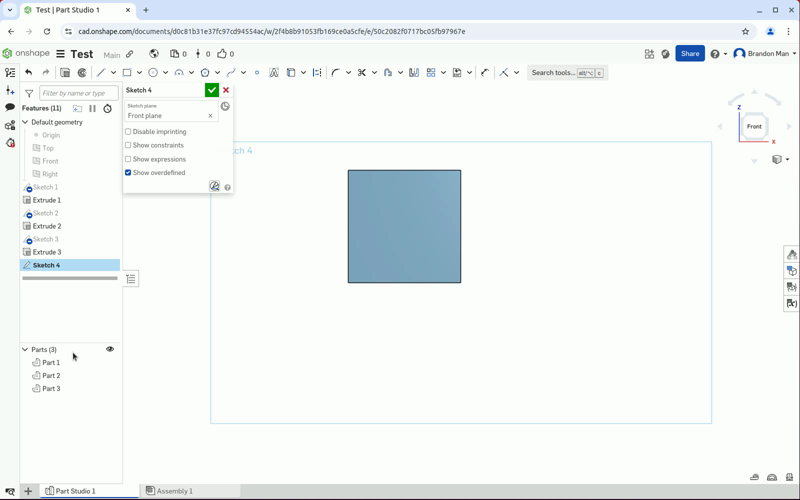
key(y)
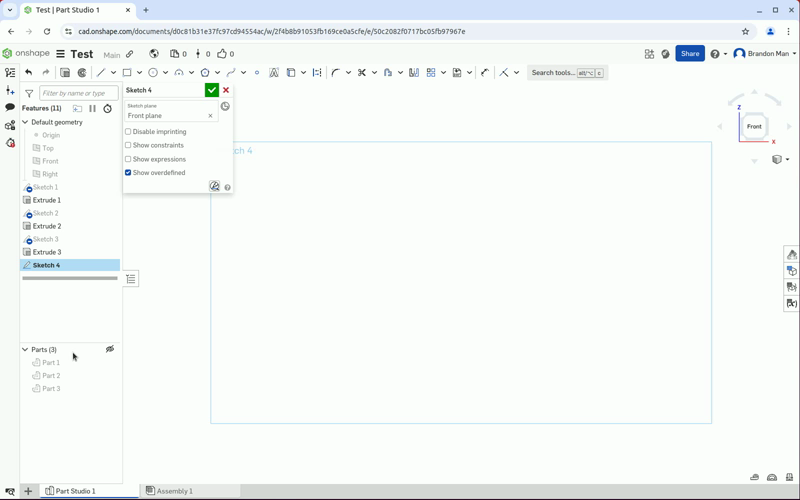
key(c)
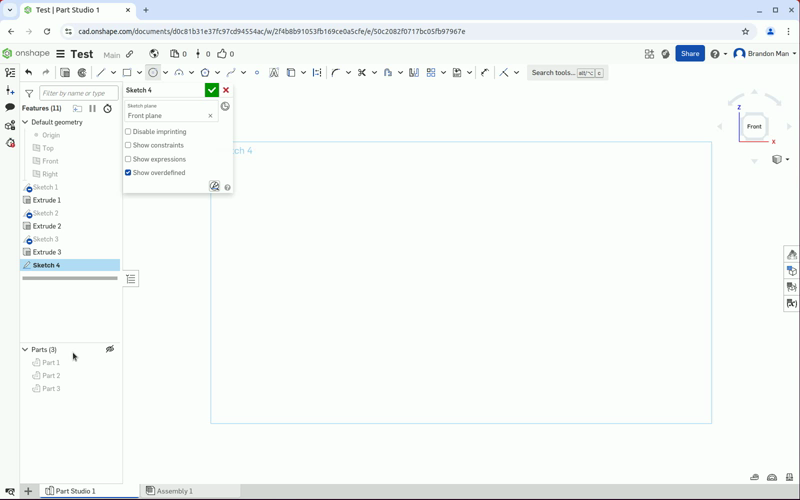
key_down(shift)
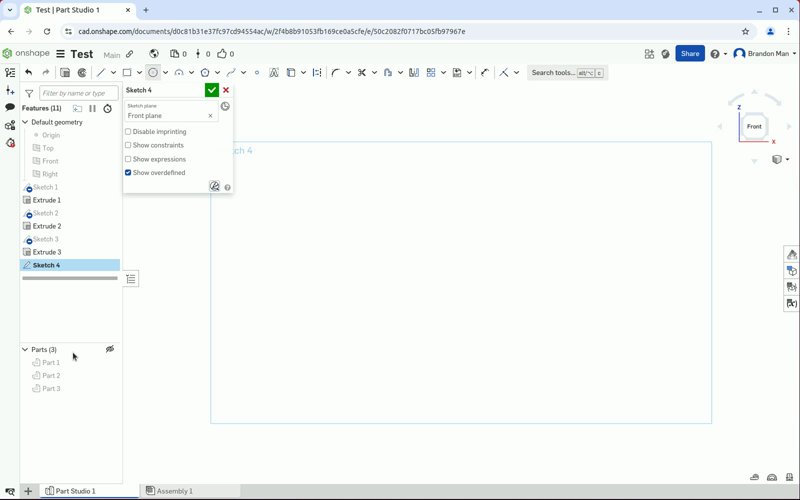
mouse_move(434, 255)
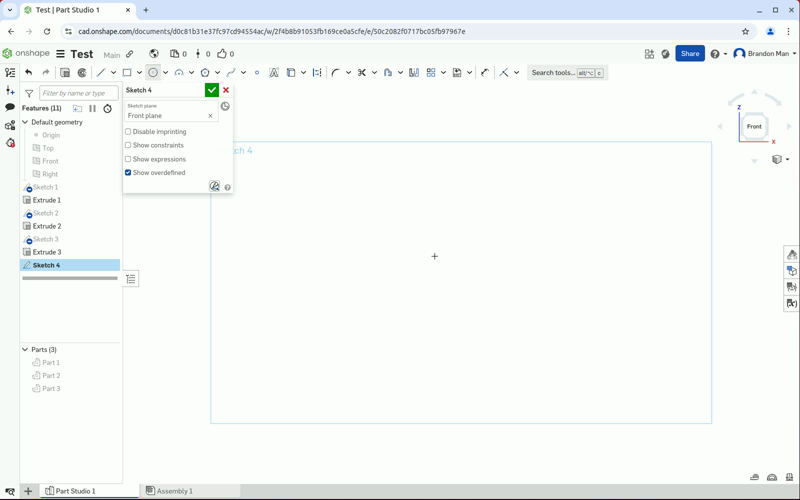
click(434, 255)
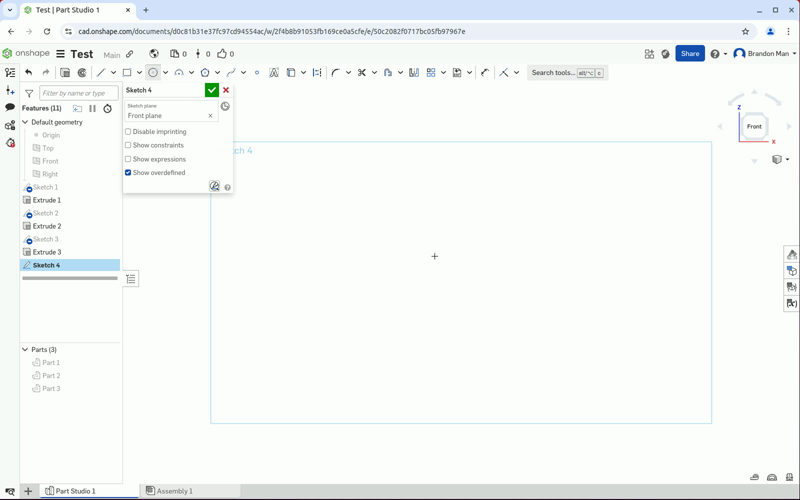
key_up(shift)
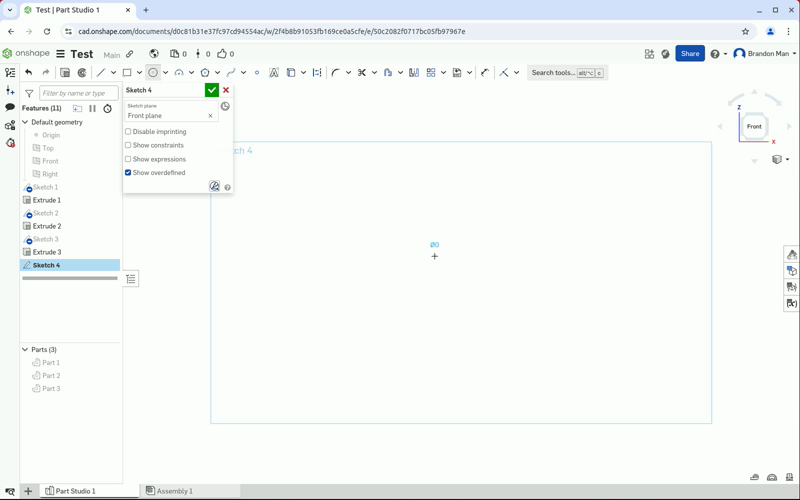
mouse_move(451, 255)
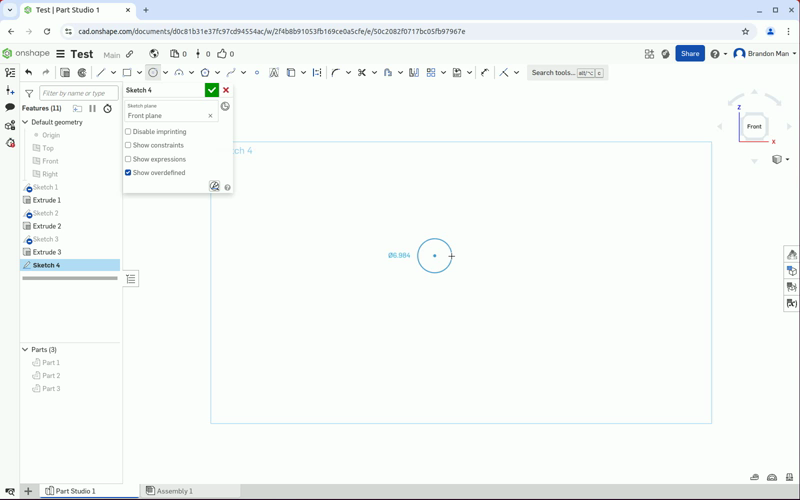
click(451, 255)
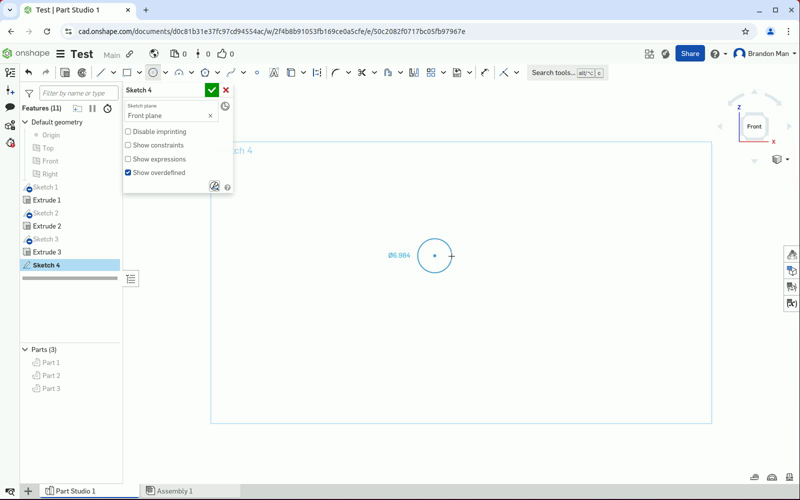
key(esc)
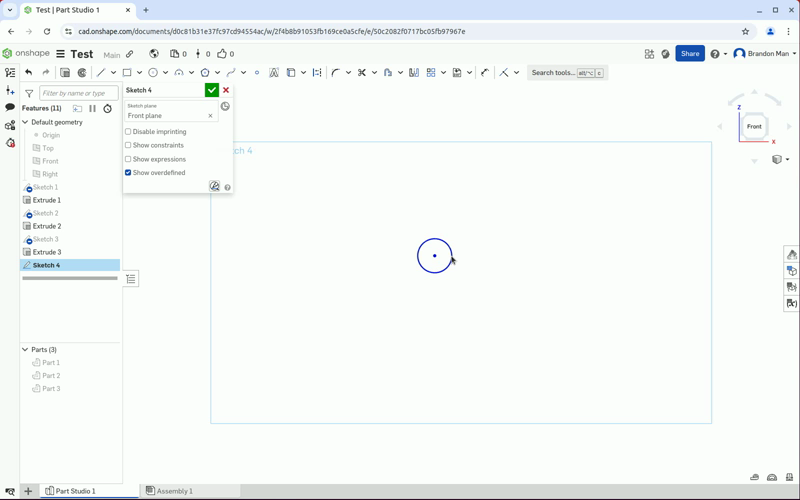
mouse_move(435, 262)
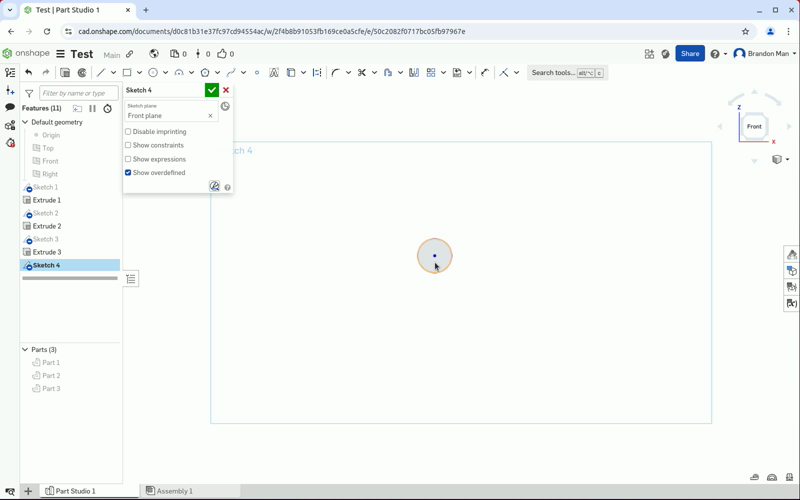
scroll(6)
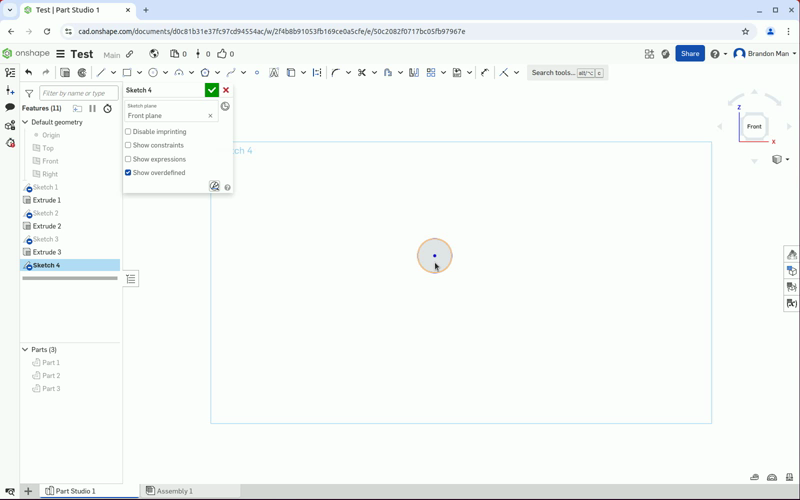
scroll(6)
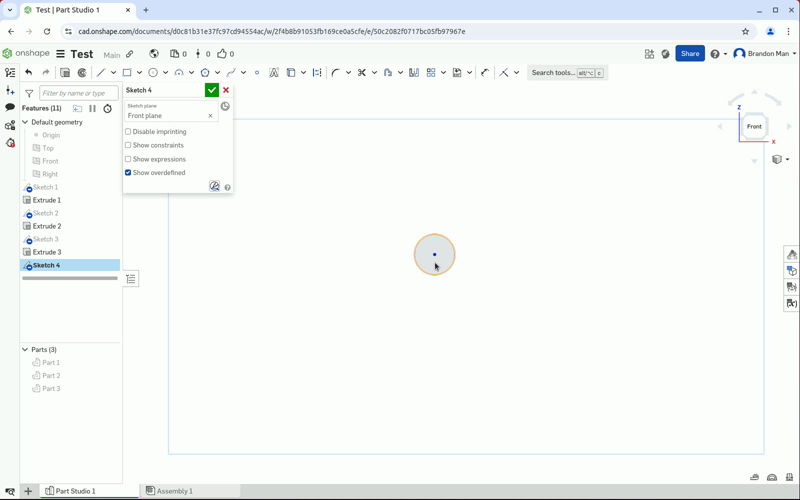
scroll(6)
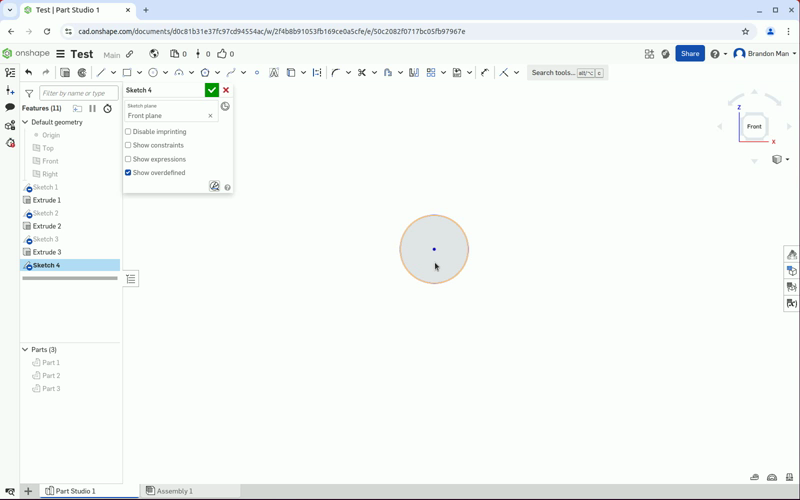
scroll(6)
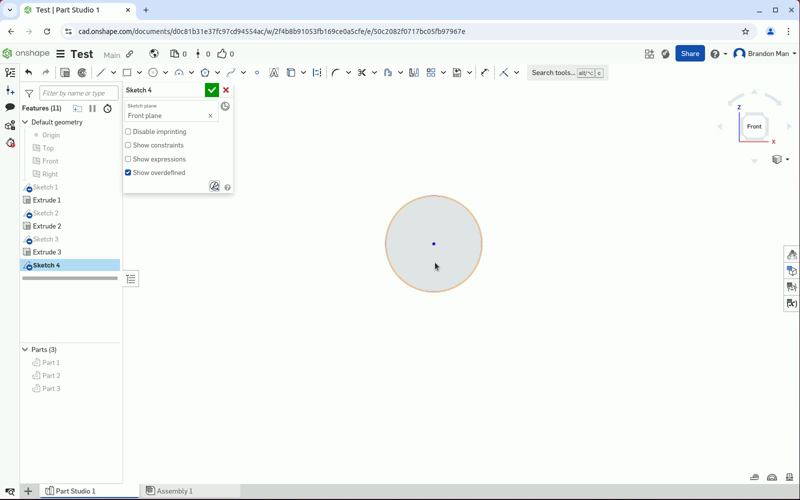
scroll(6)
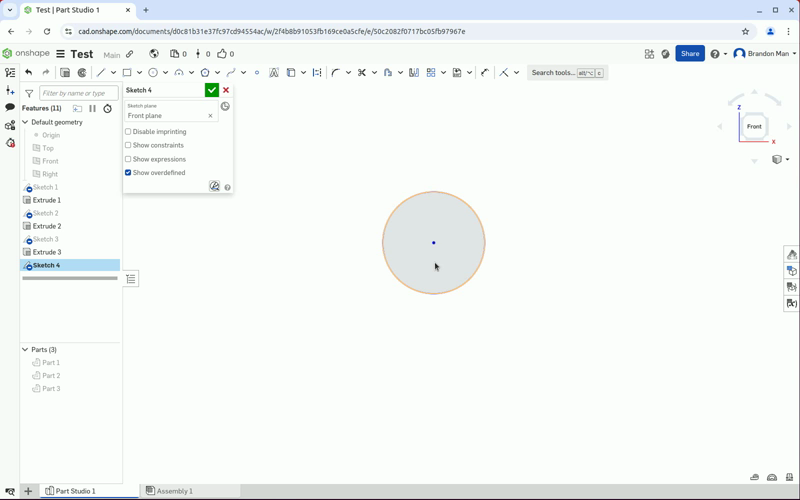
scroll(6)
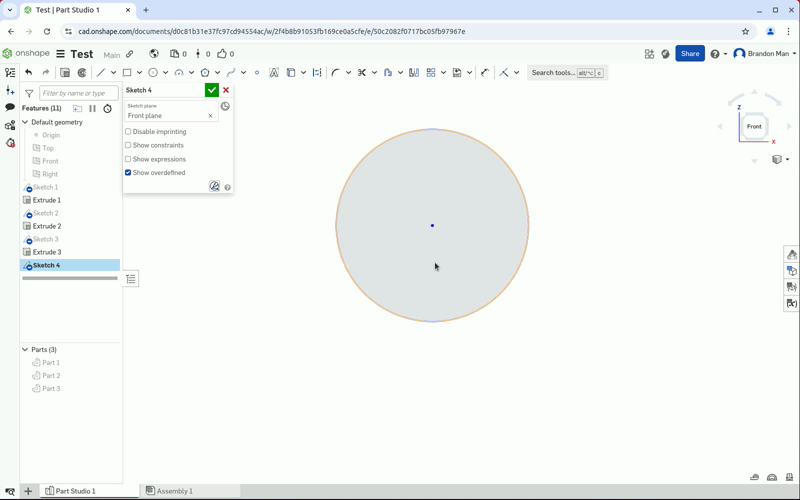
scroll(6)
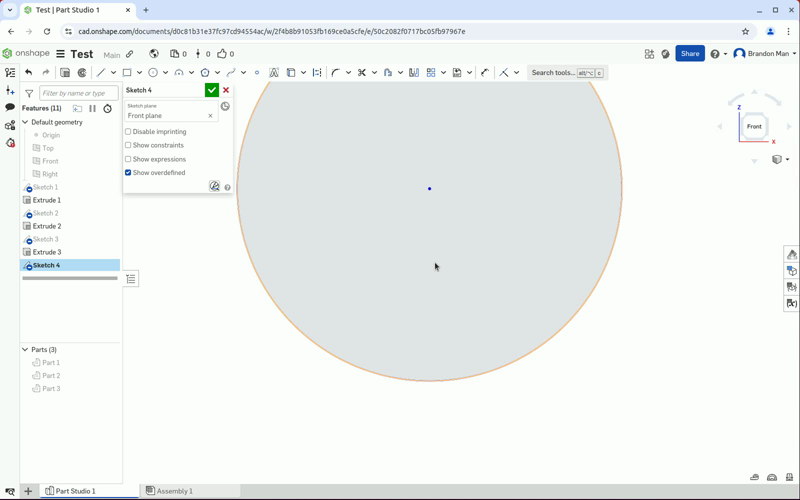
click(435, 262)
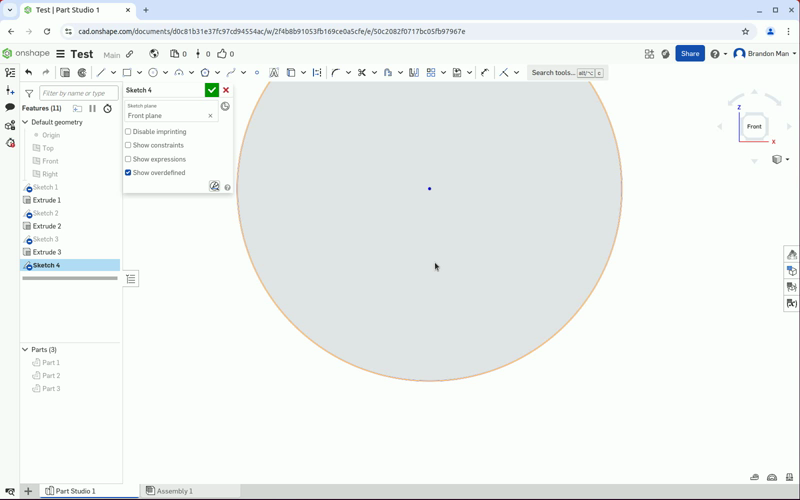
scroll(-6)
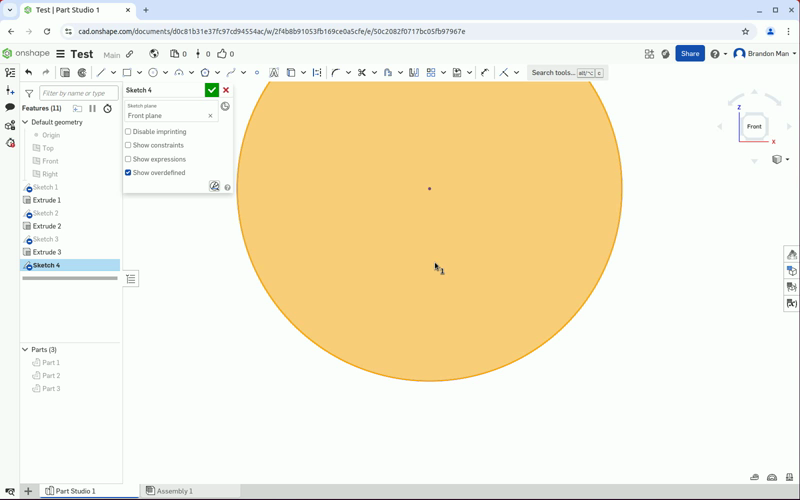
scroll(-6)
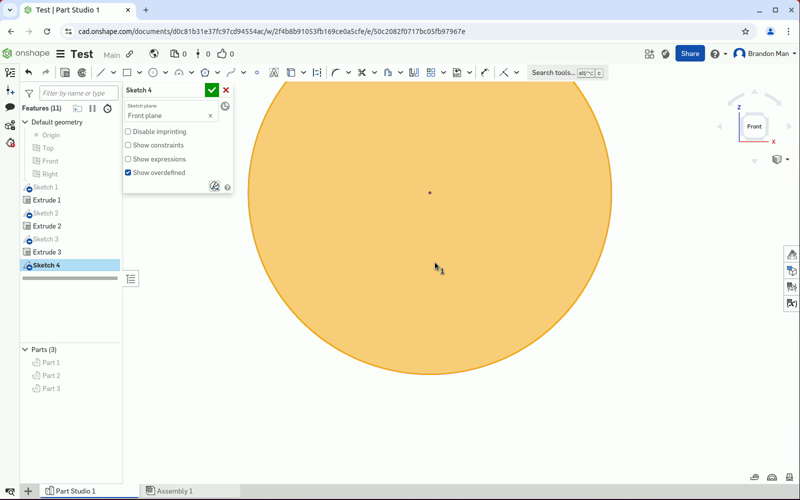
scroll(-6)
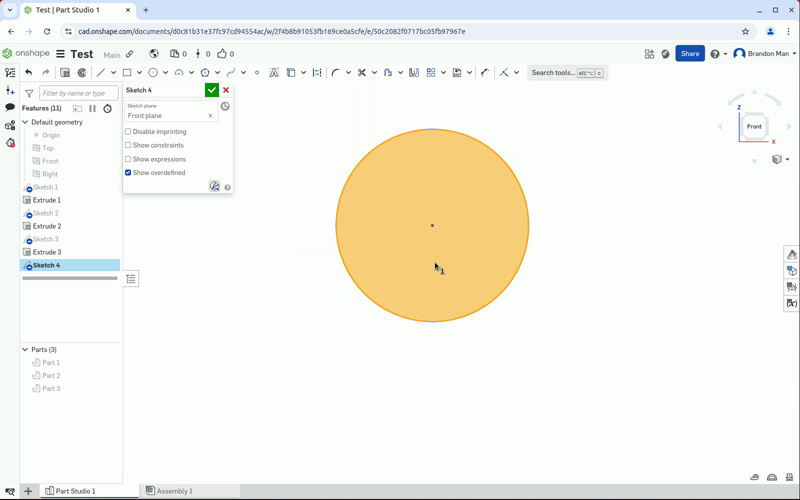
scroll(-6)
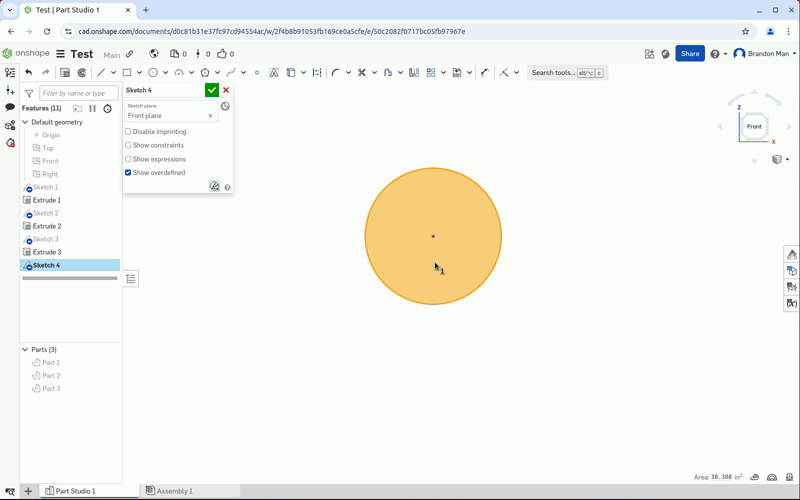
scroll(-6)
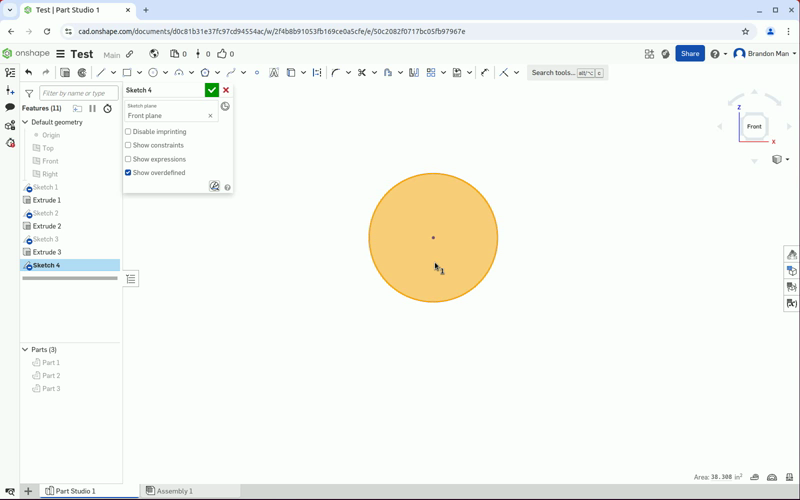
scroll(-6)
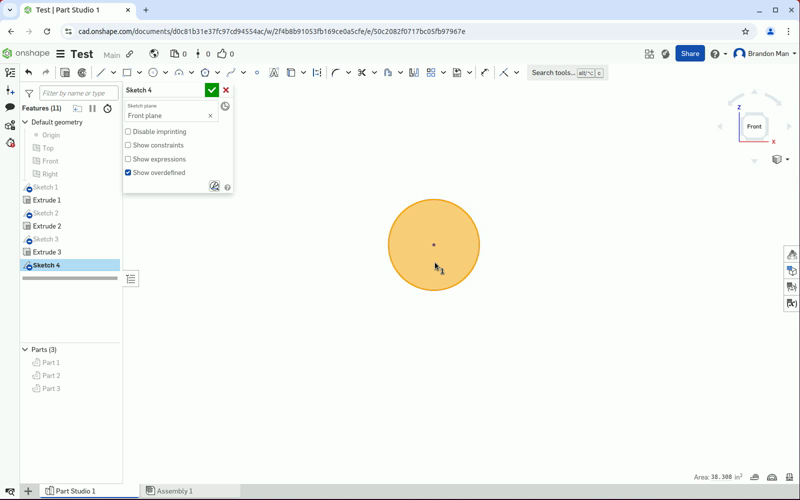
scroll(-6)
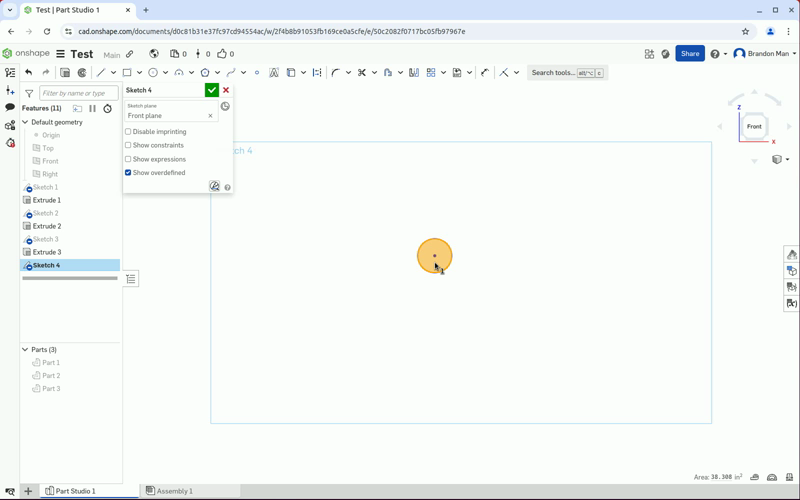
mouse_move(73, 352)
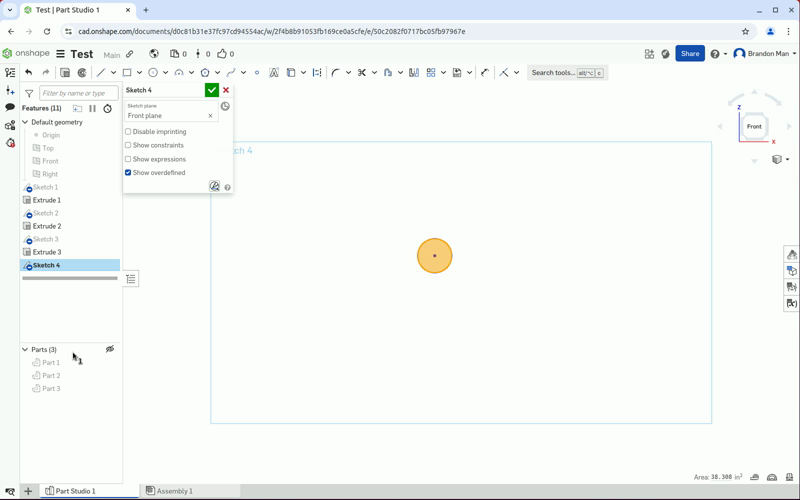
key(shift+y)
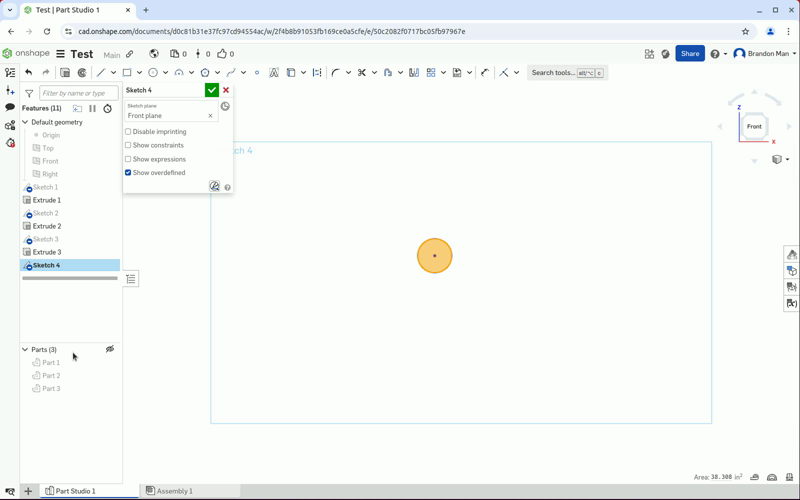
key(shift+e)
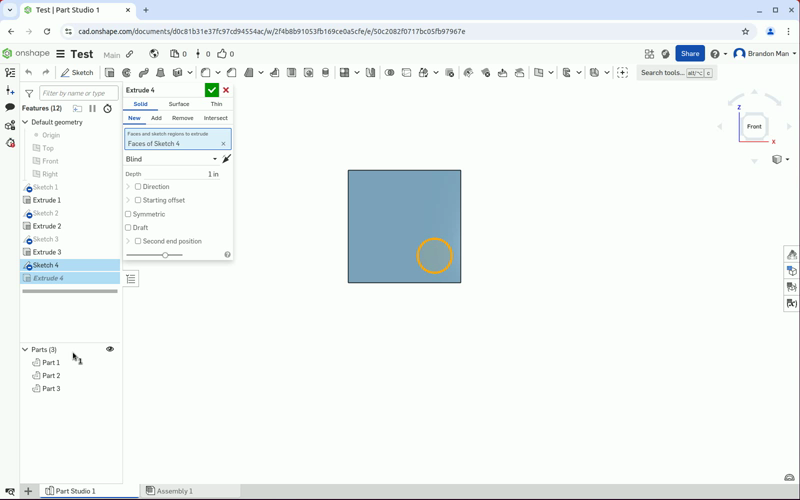
mouse_move(143, 106)
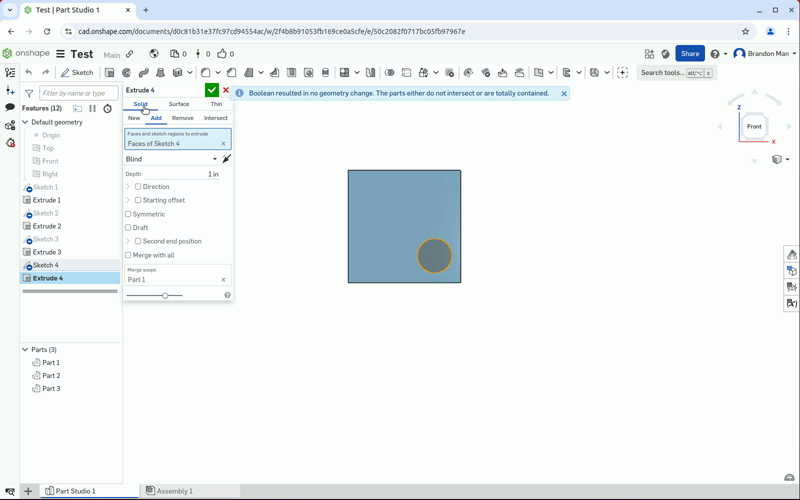
click(143, 106)
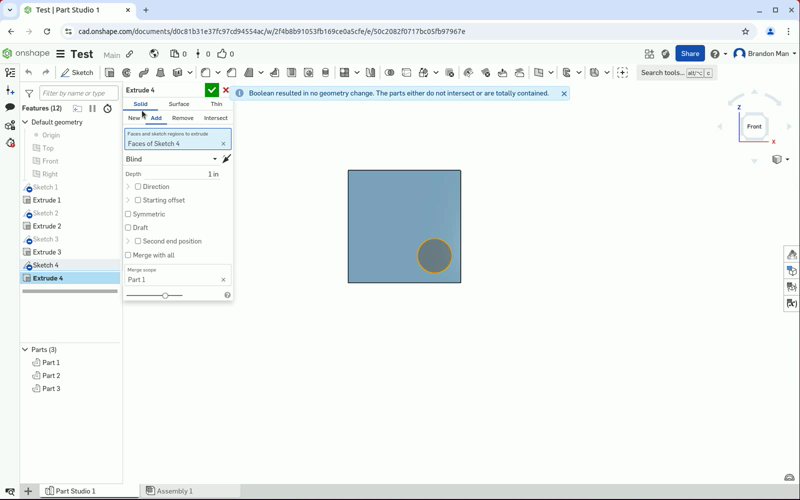
mouse_move(137, 120)
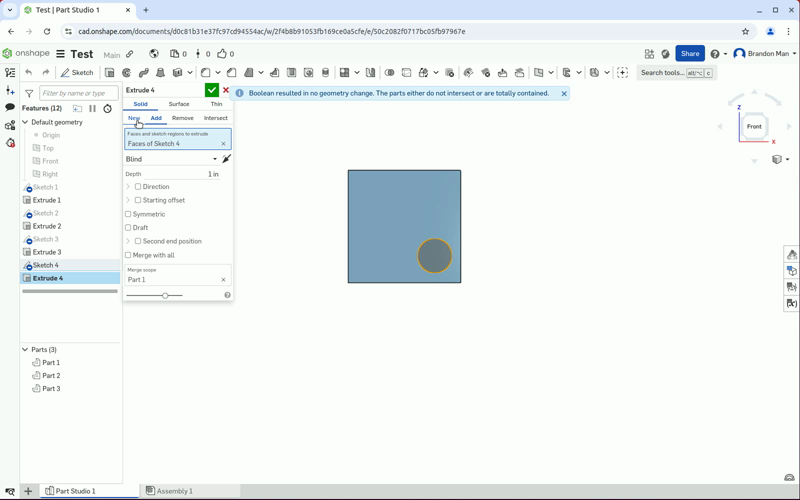
click(137, 120)
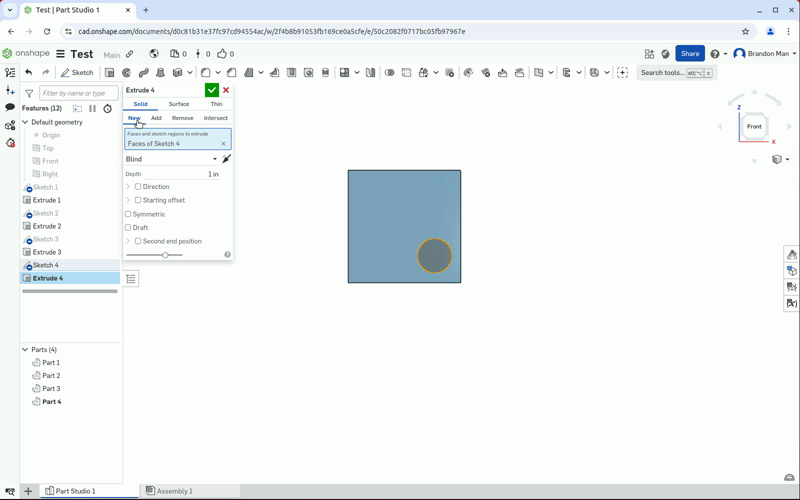
key(tab, 4)
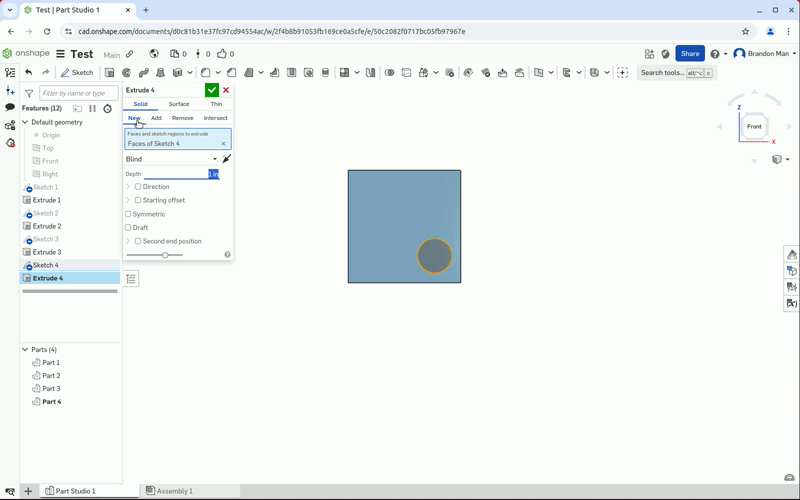
text(-4.574)
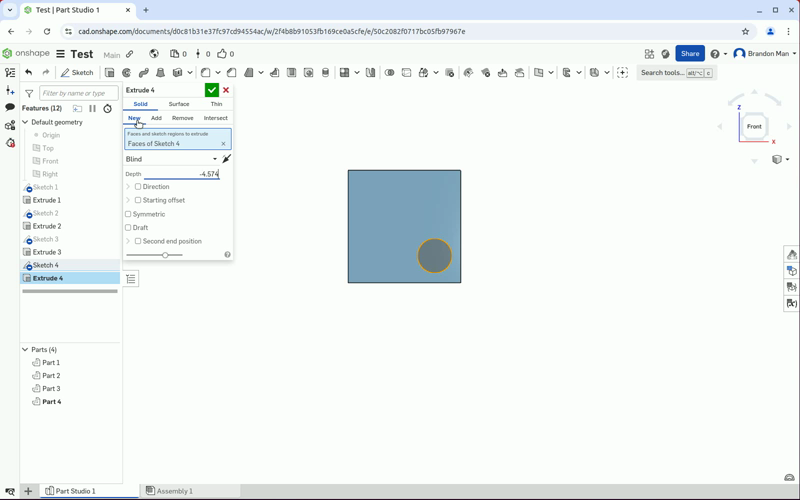
key(enter)
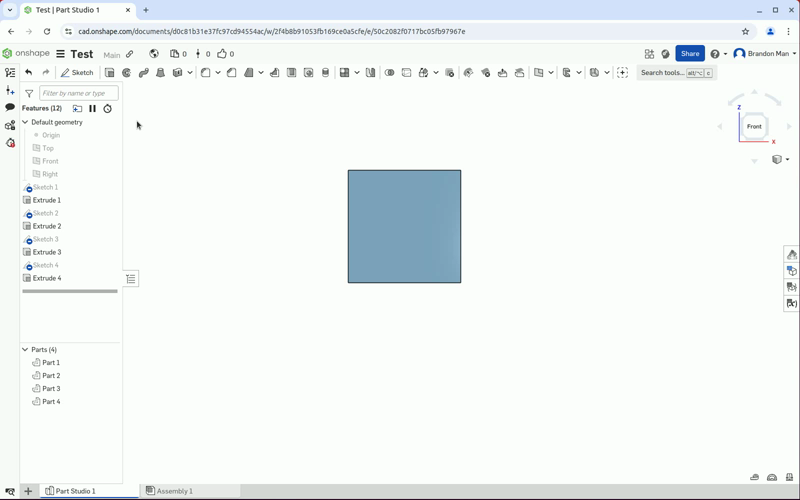
key(shift+h)
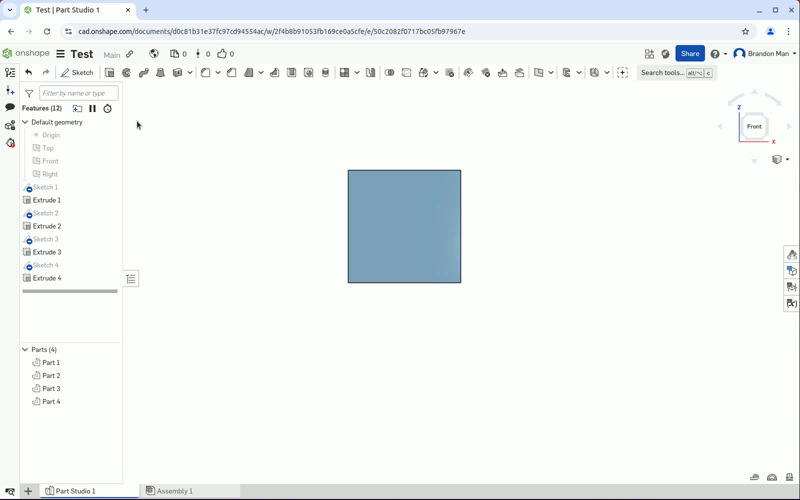
key(shift+h)
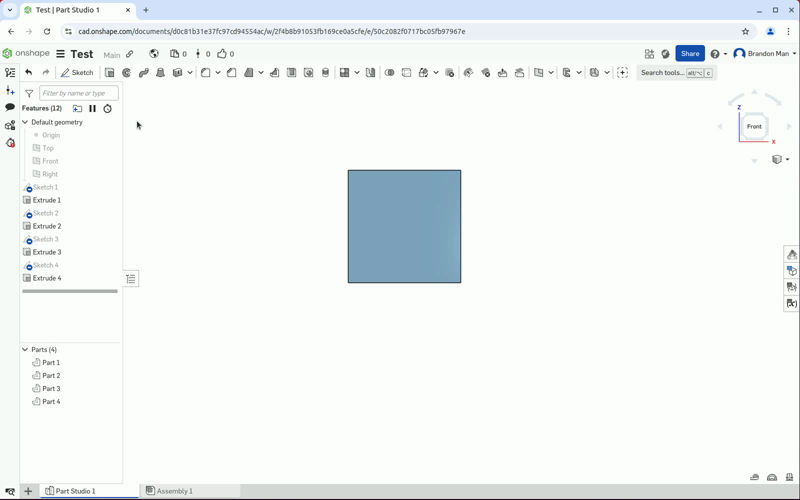
mouse_move(73, 189)
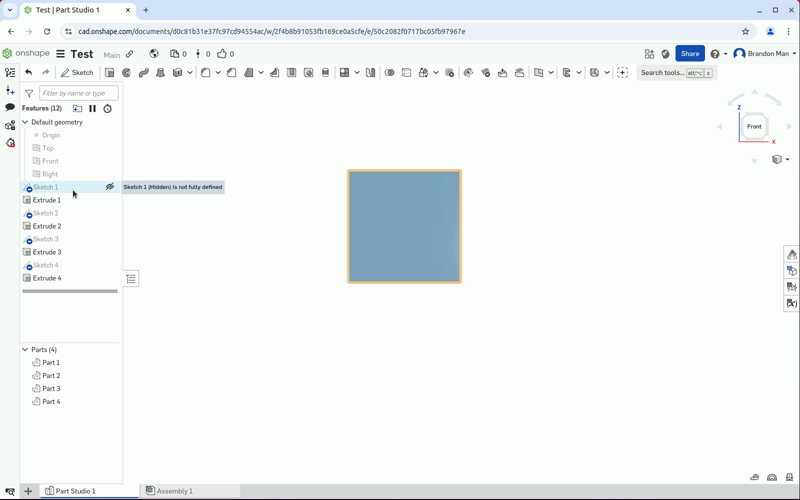
click(73, 189)
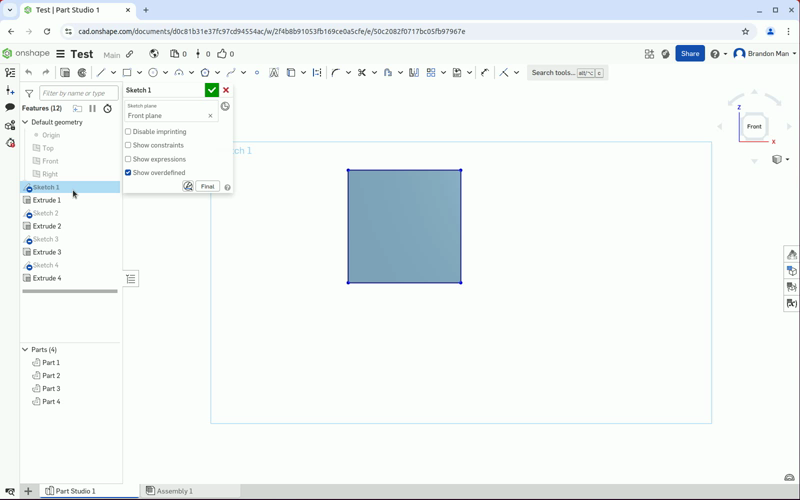
mouse_move(229, 92)
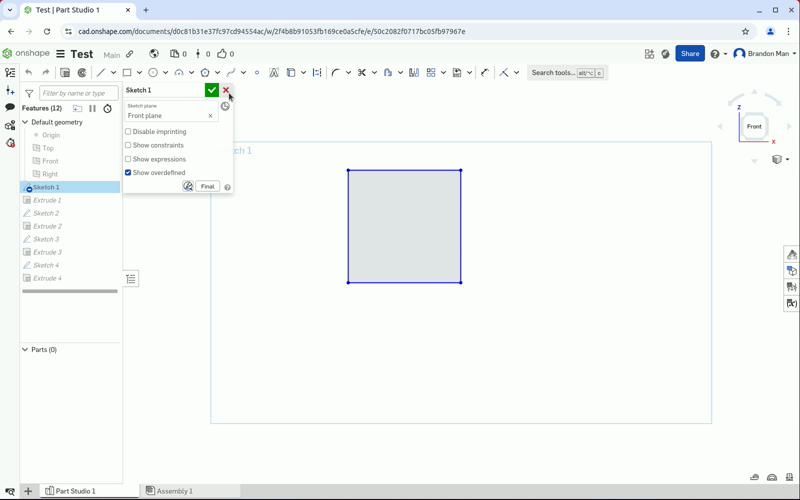
click(229, 92)
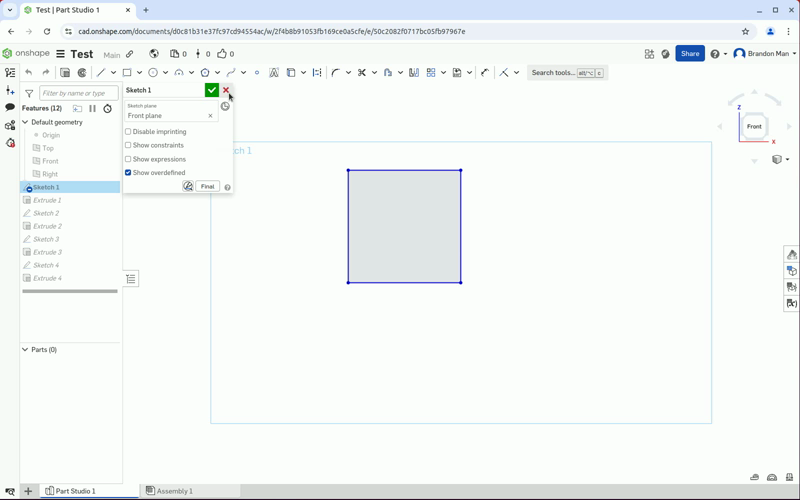
key(shift+s)
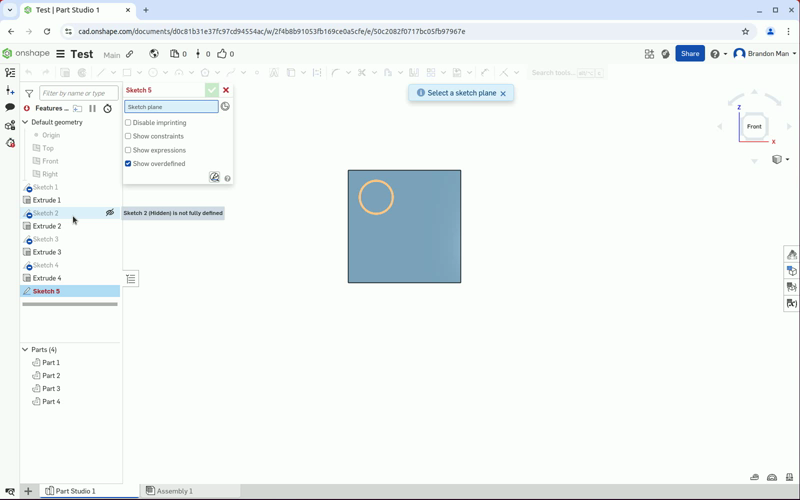
scroll(3)
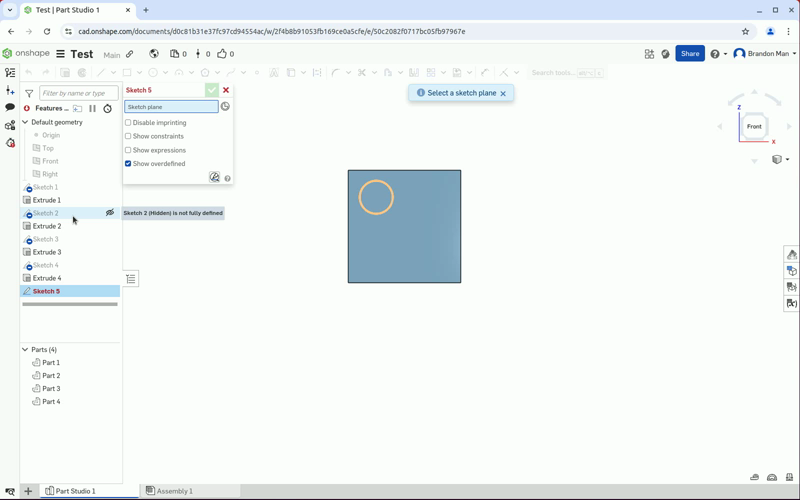
mouse_move(73, 163)
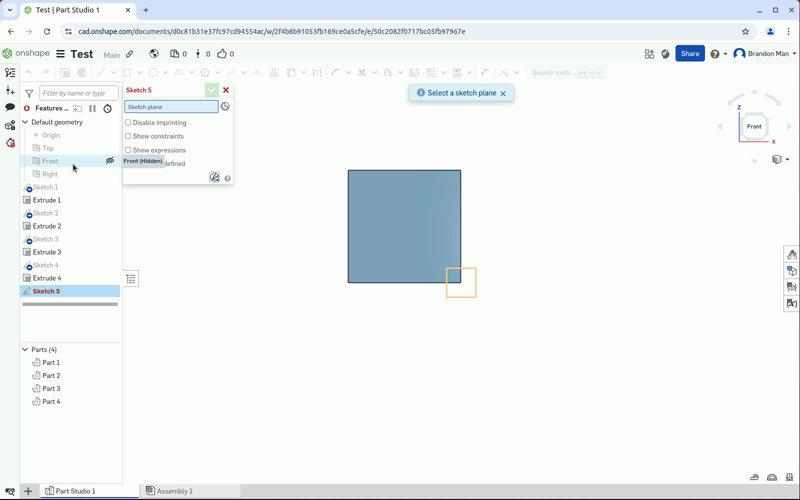
click(73, 163)
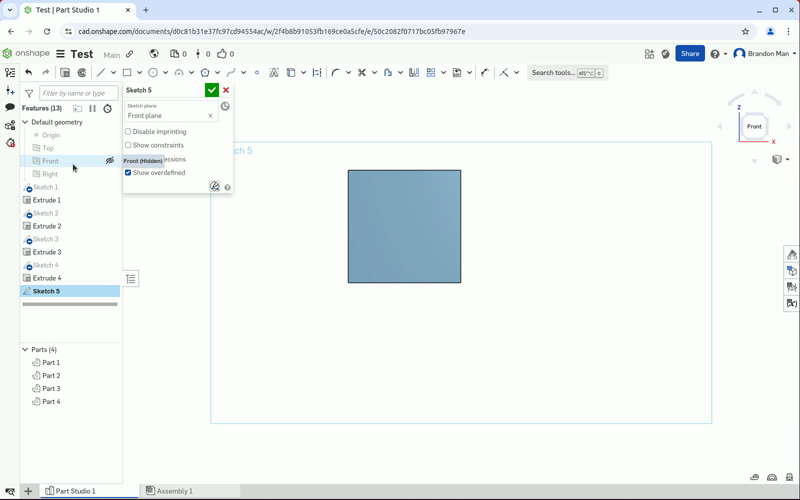
mouse_move(73, 352)
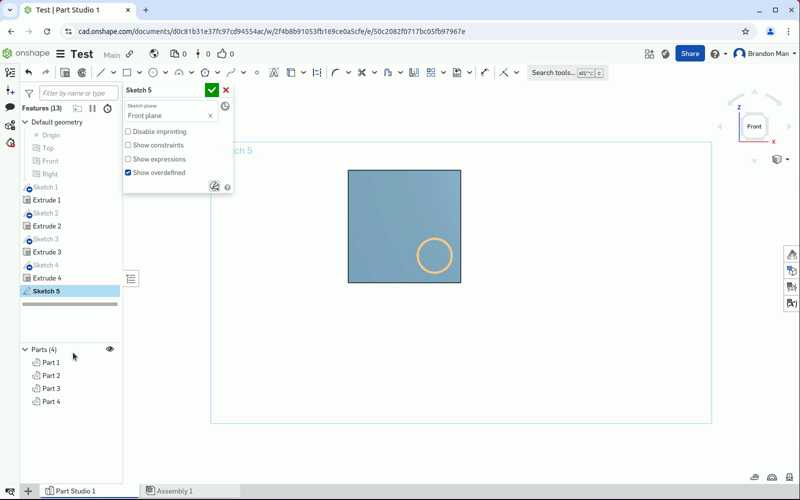
key(y)
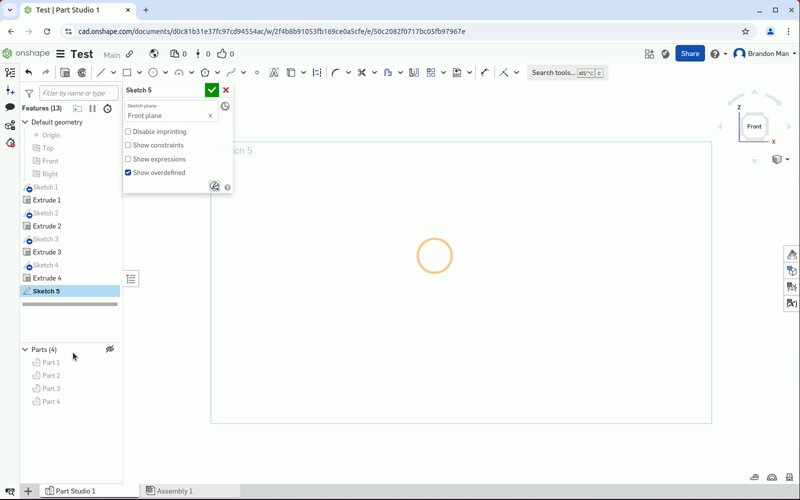
key(c)
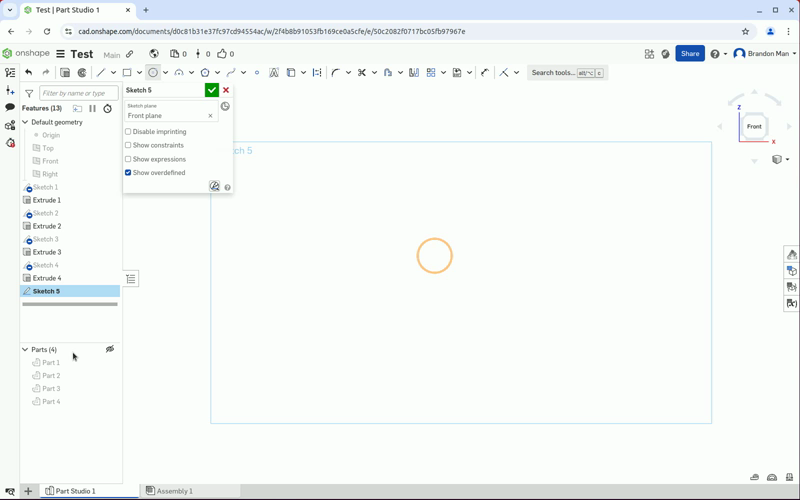
key_down(shift)
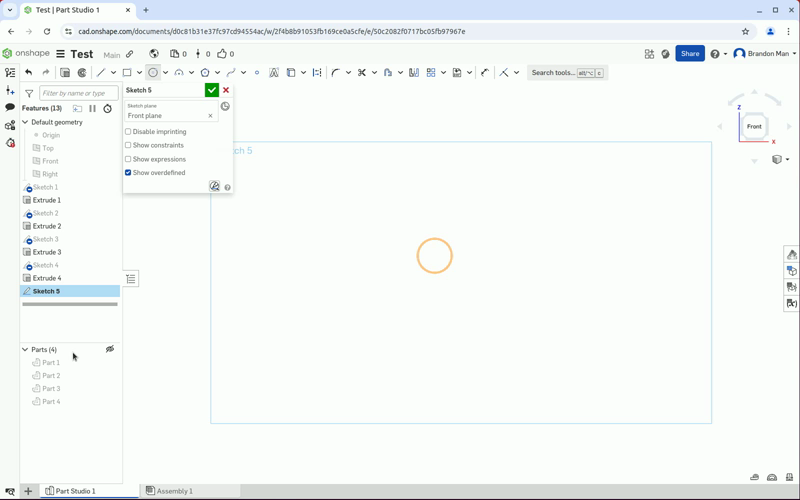
mouse_move(434, 197)
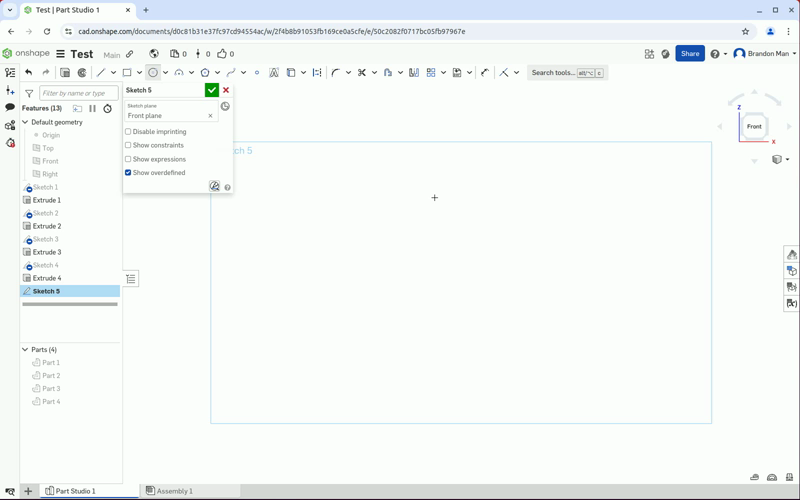
click(434, 197)
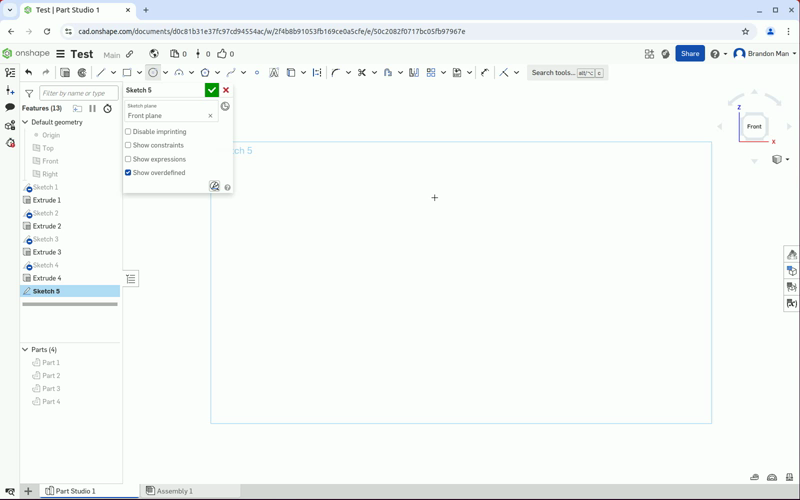
key_up(shift)
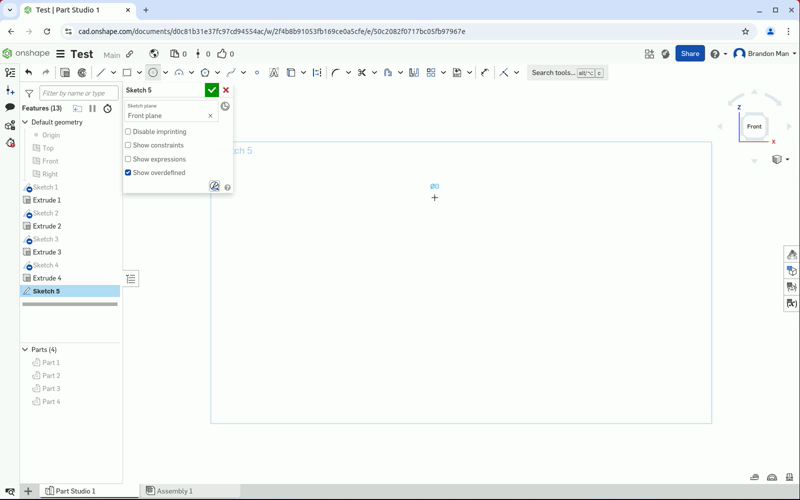
mouse_move(451, 197)
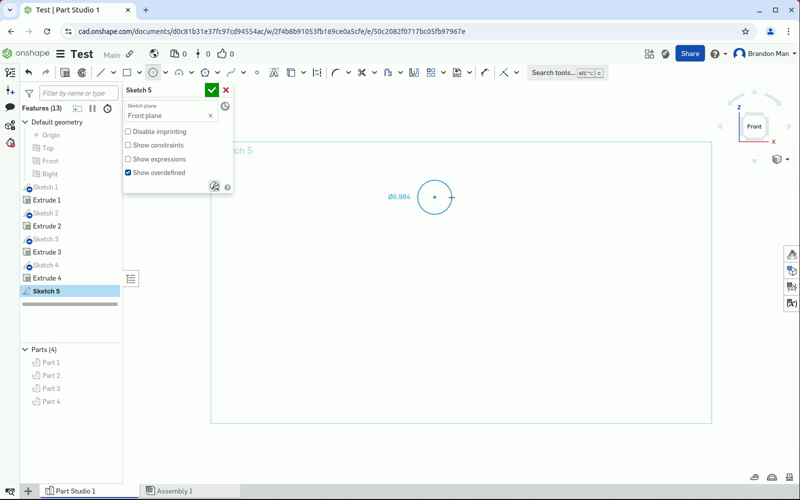
click(451, 197)
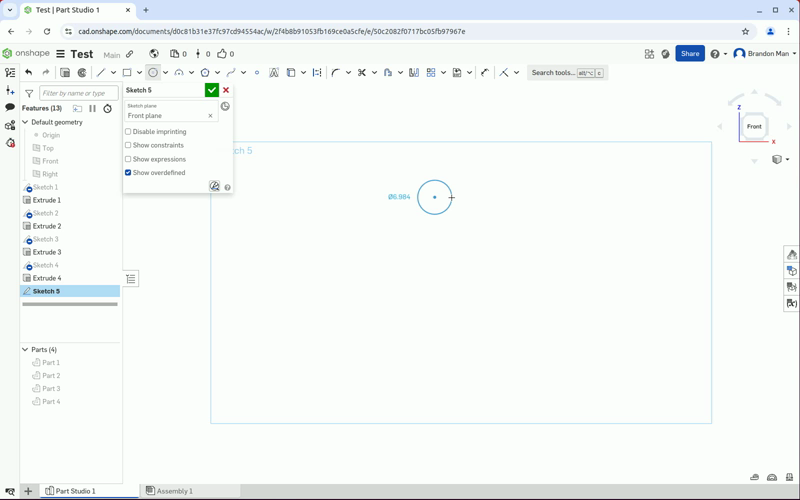
key(esc)
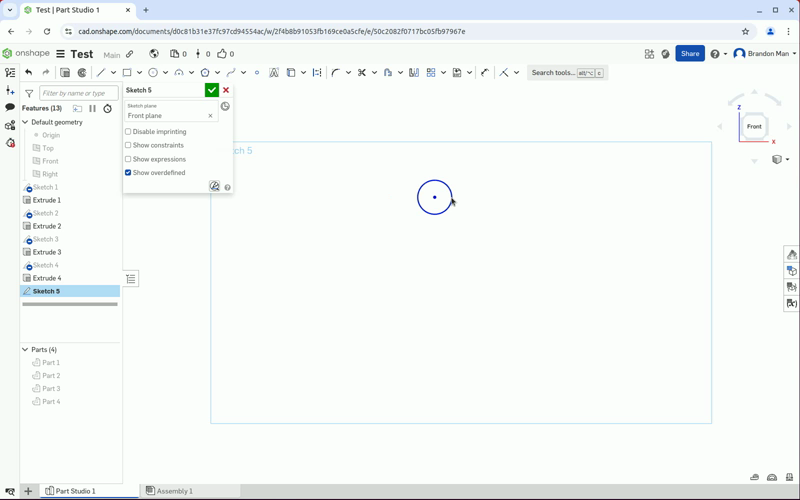
mouse_move(428, 204)
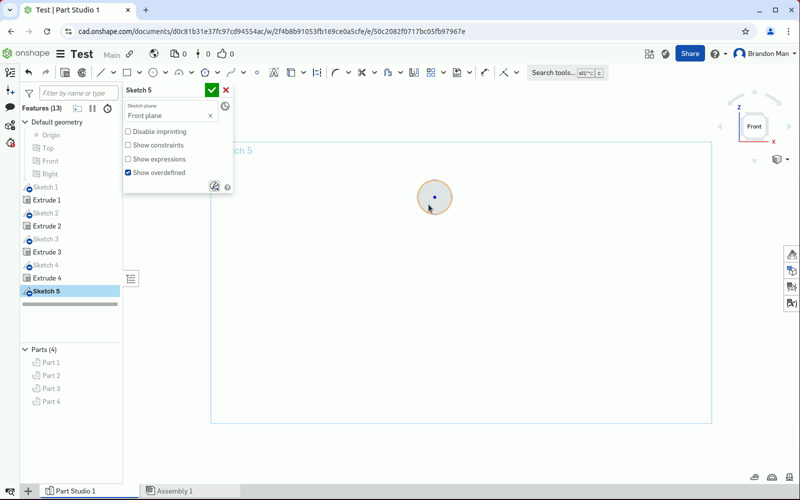
scroll(6)
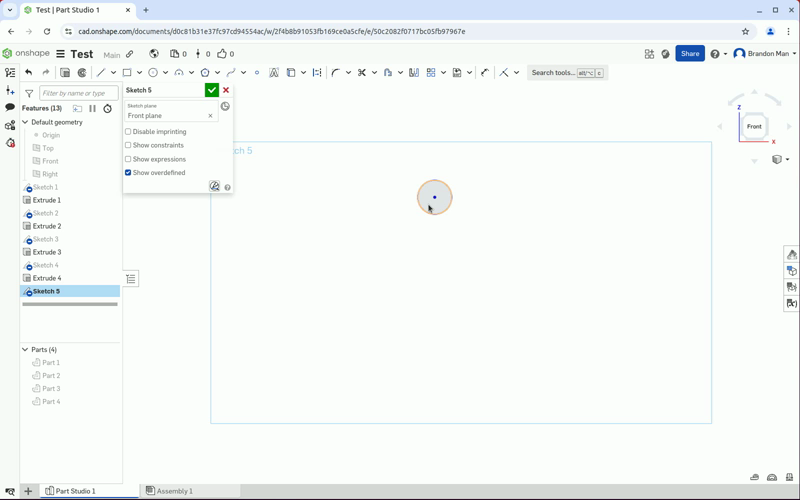
scroll(6)
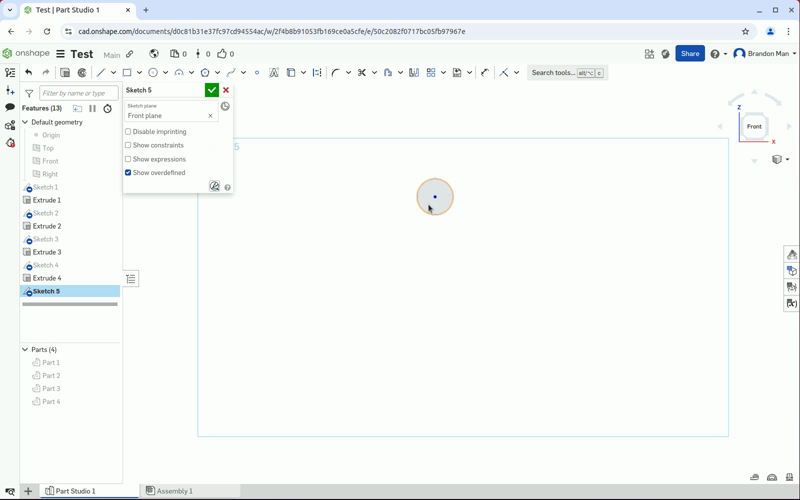
scroll(6)
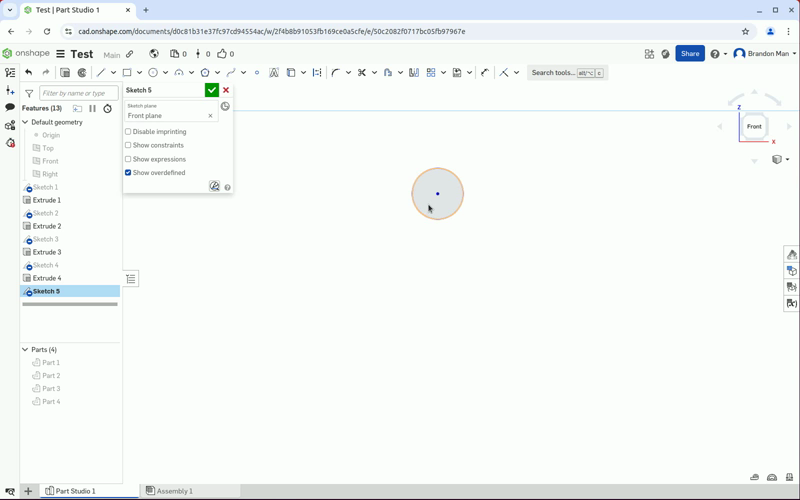
scroll(6)
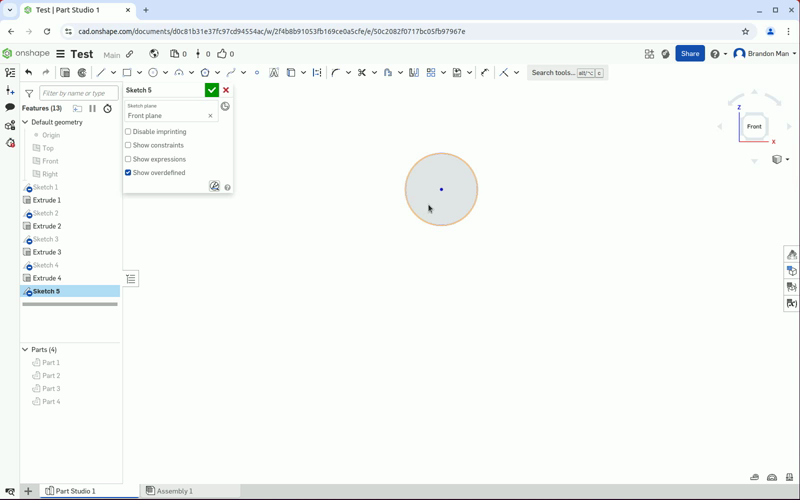
scroll(6)
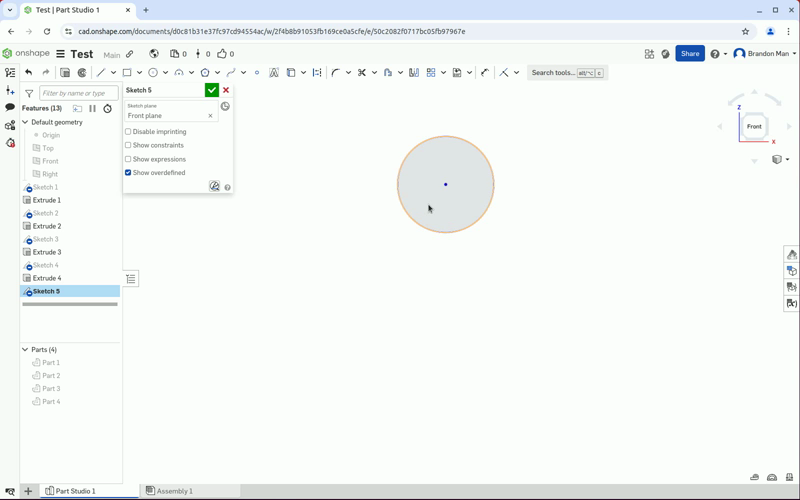
scroll(6)
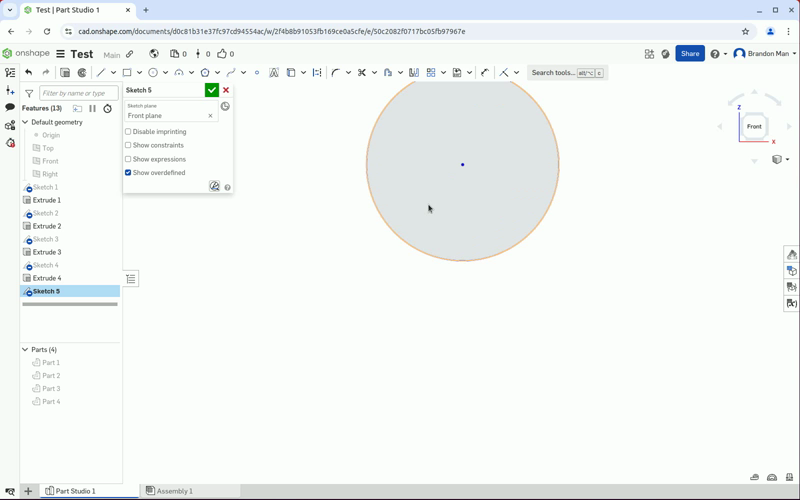
scroll(6)
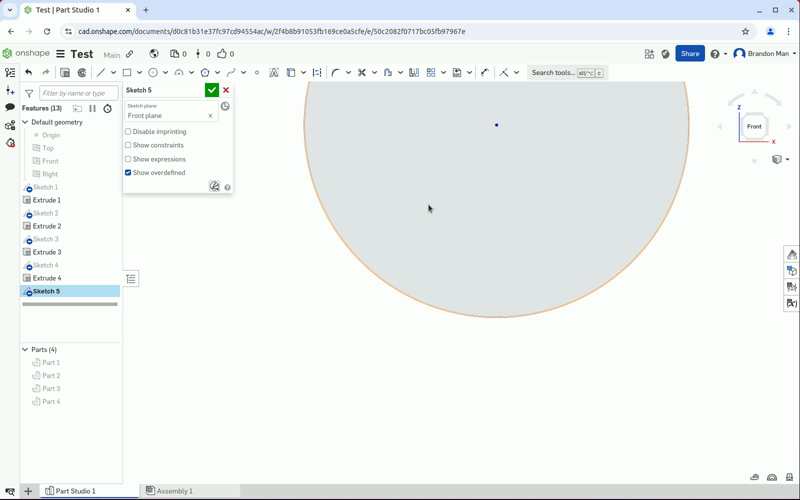
click(428, 204)
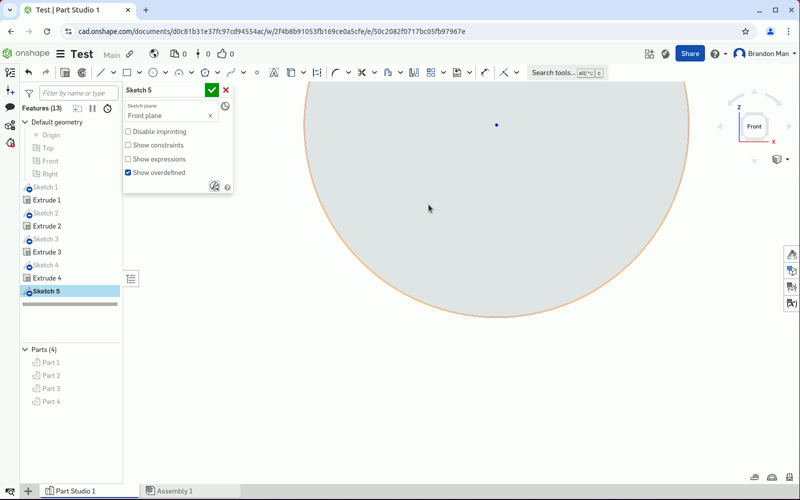
scroll(-6)
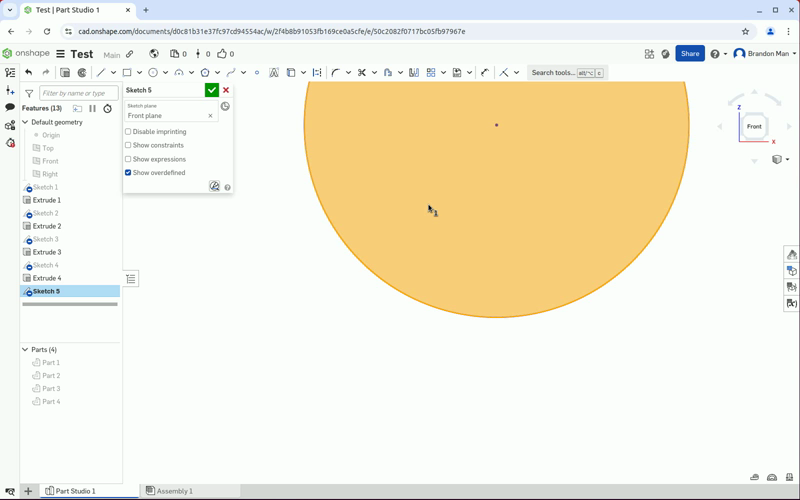
scroll(-6)
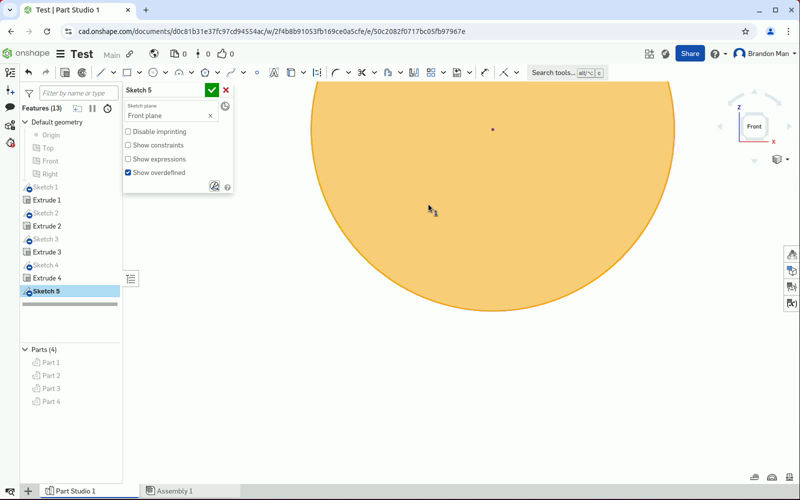
scroll(-6)
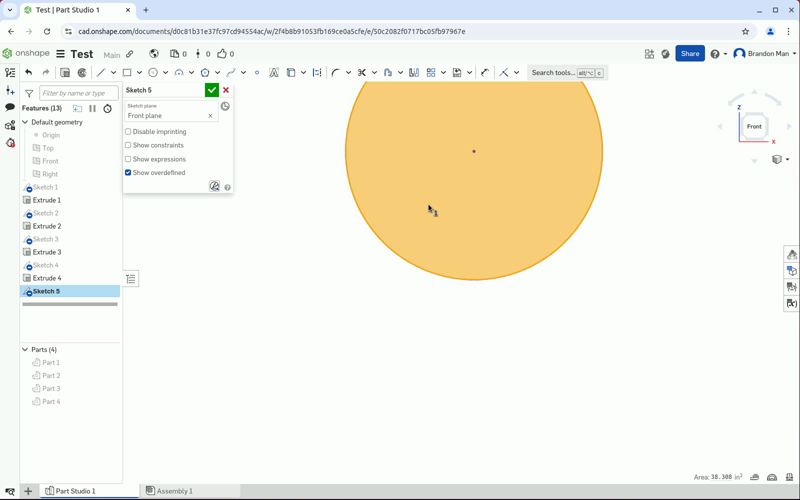
scroll(-6)
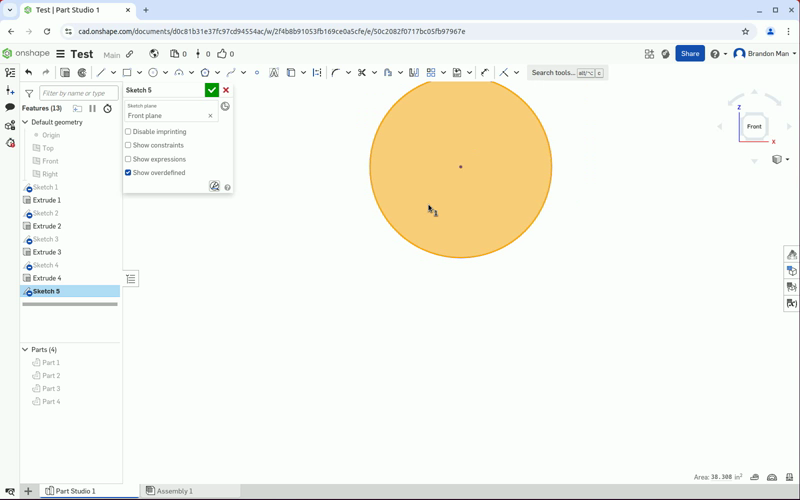
scroll(-6)
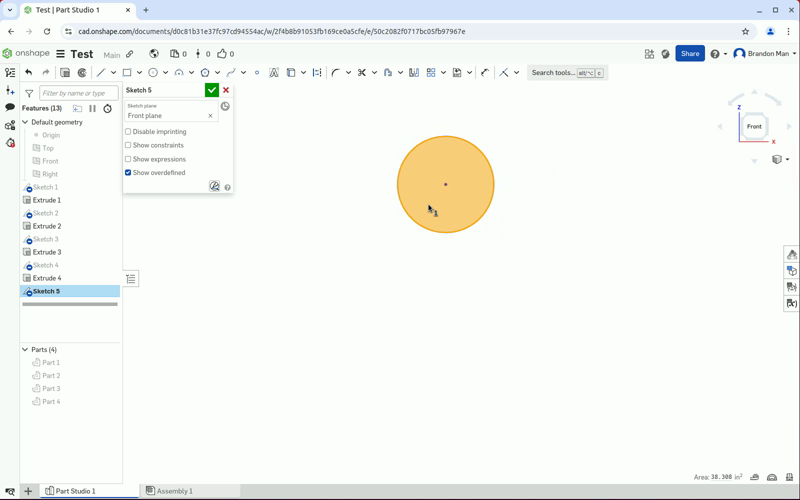
scroll(-6)
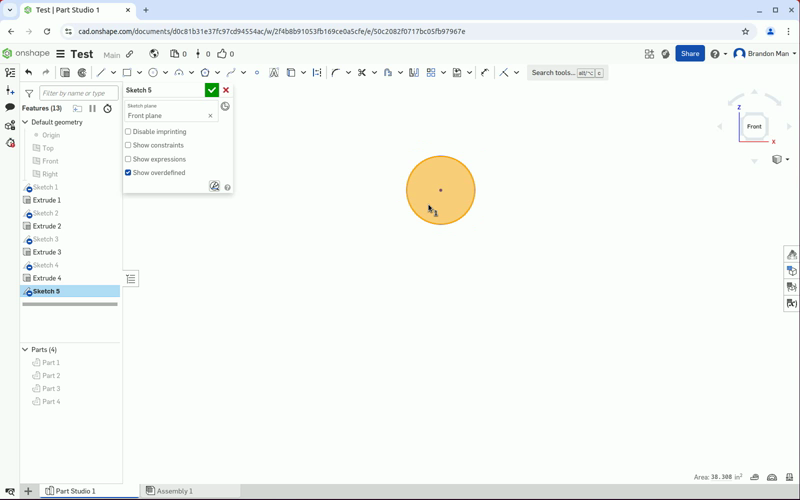
scroll(-6)
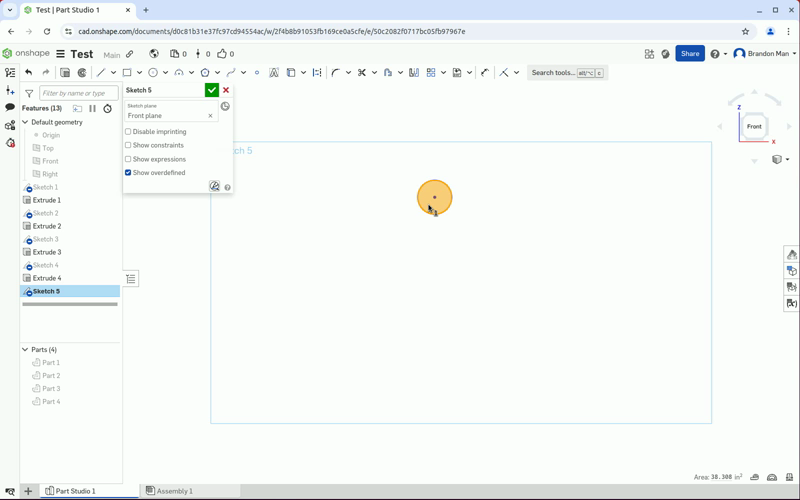
mouse_move(73, 352)
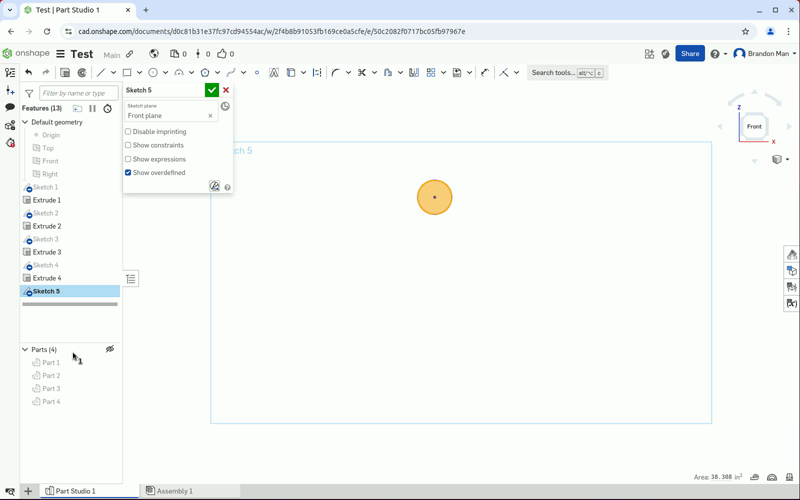
key(shift+y)
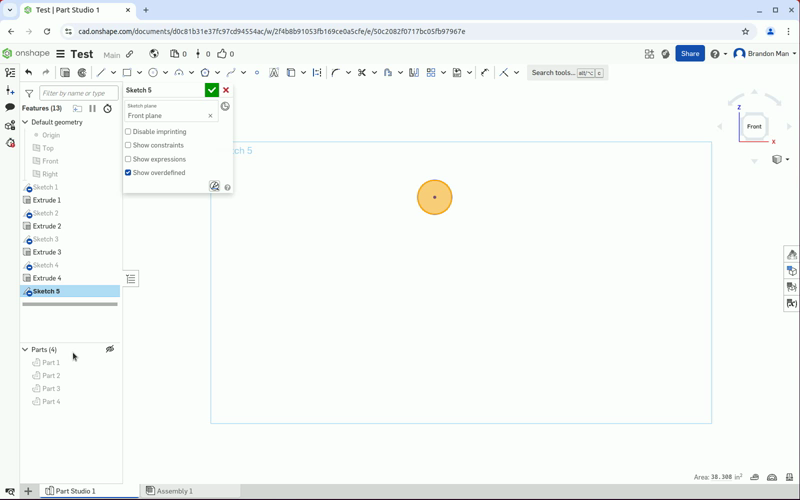
key(shift+e)
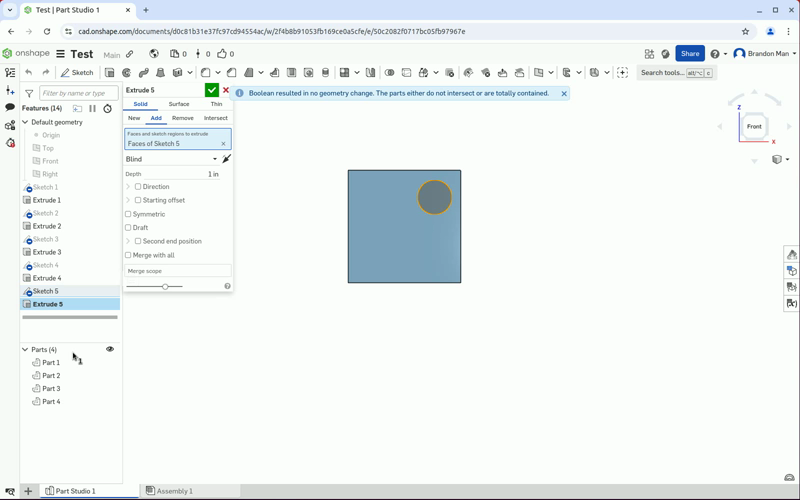
mouse_move(143, 106)
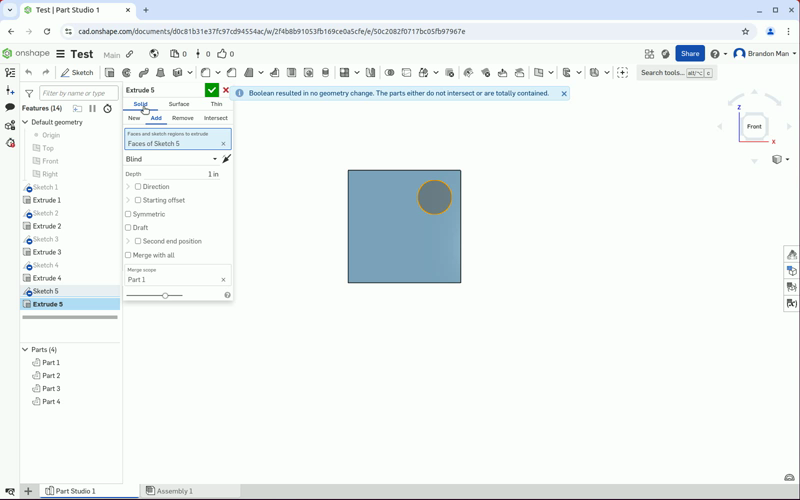
click(143, 106)
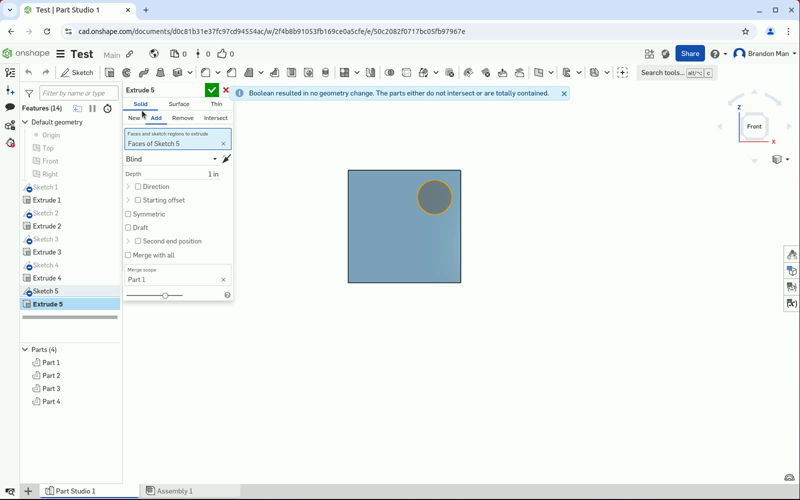
mouse_move(137, 120)
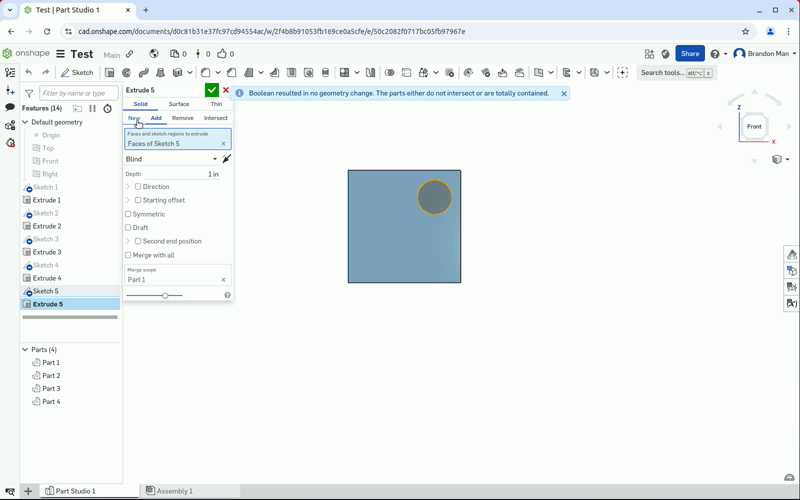
click(137, 120)
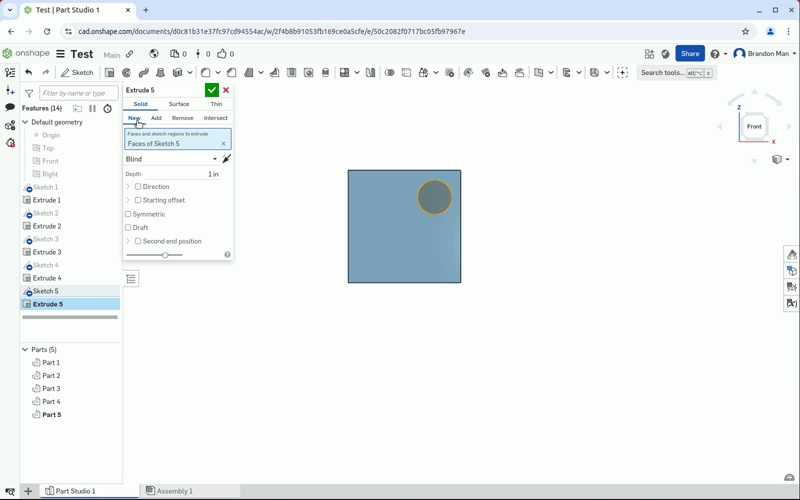
key(tab, 4)
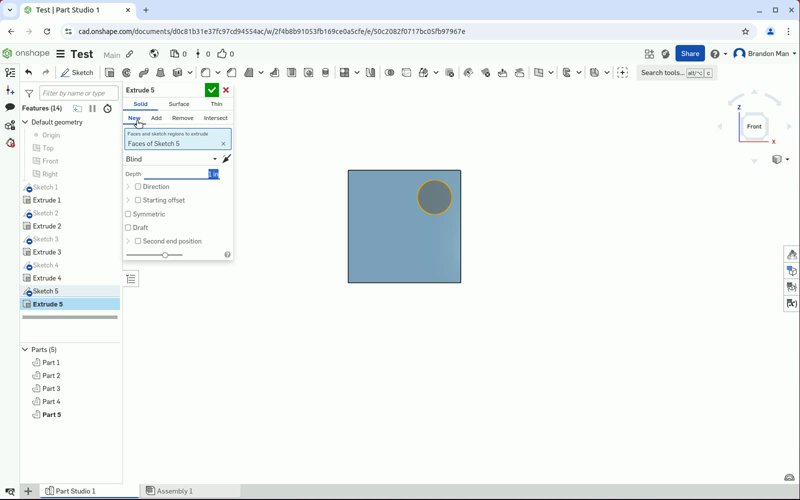
text(-4.574)
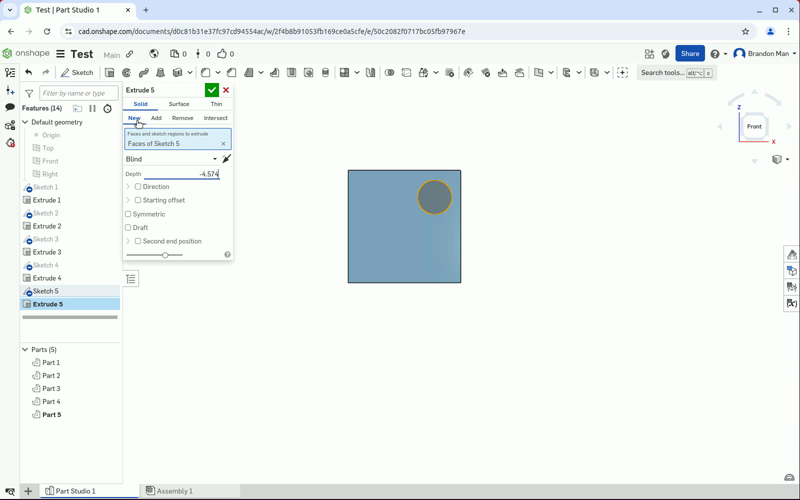
key(enter)
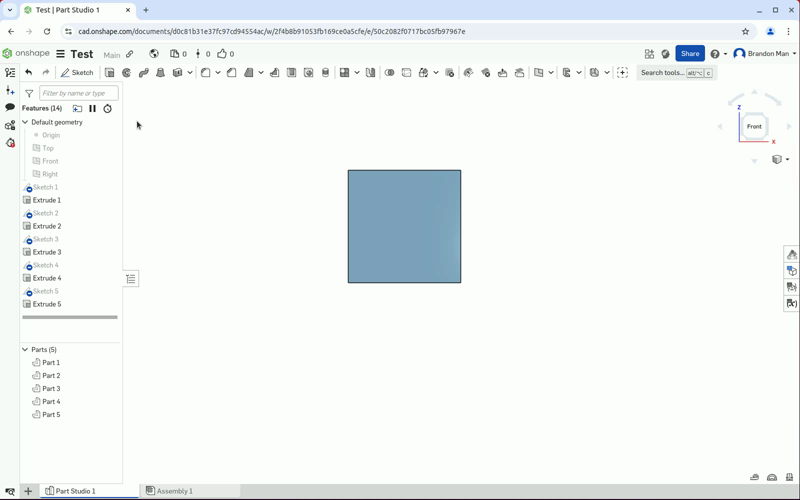
key(shift+h)
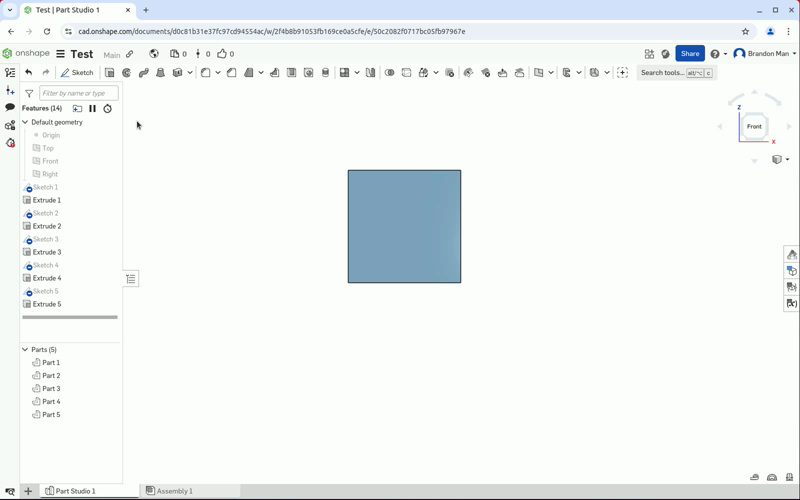
key(shift+h)
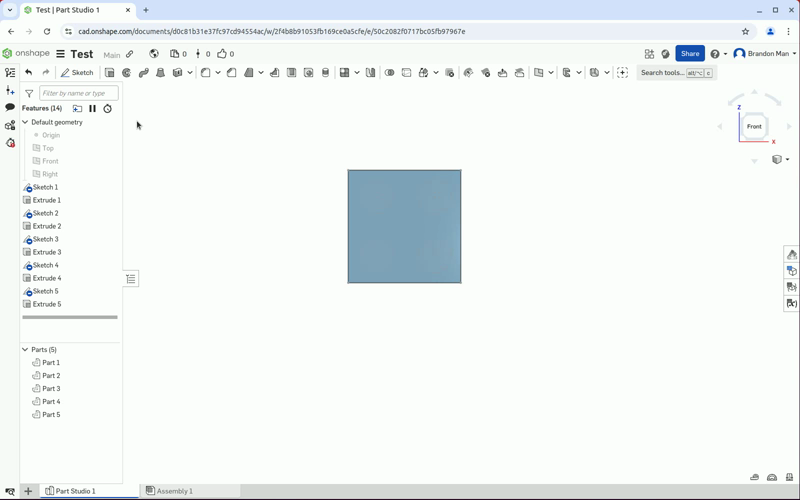
key(shift+7)
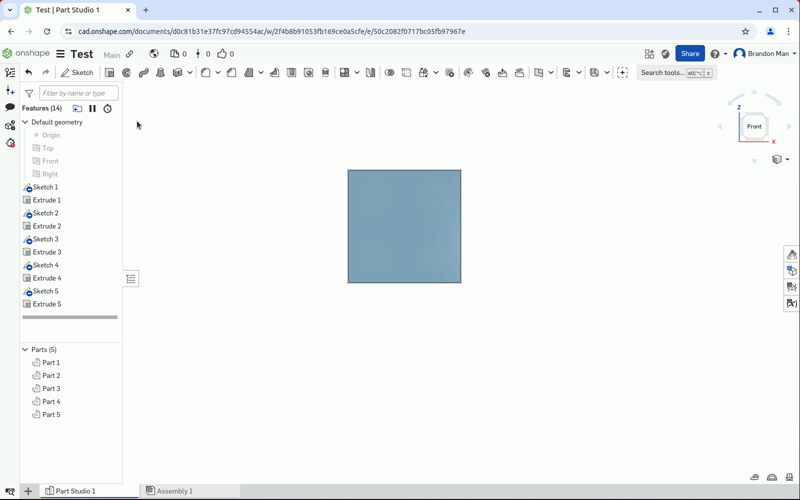
key(left, 2)
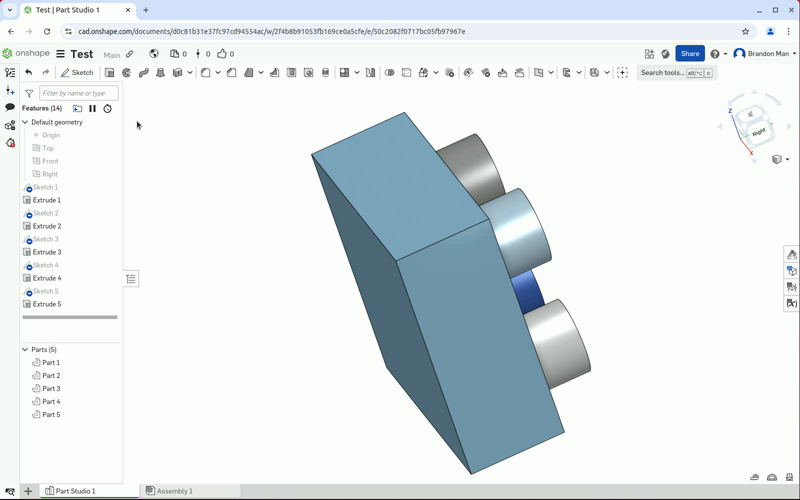
key(down, 2)
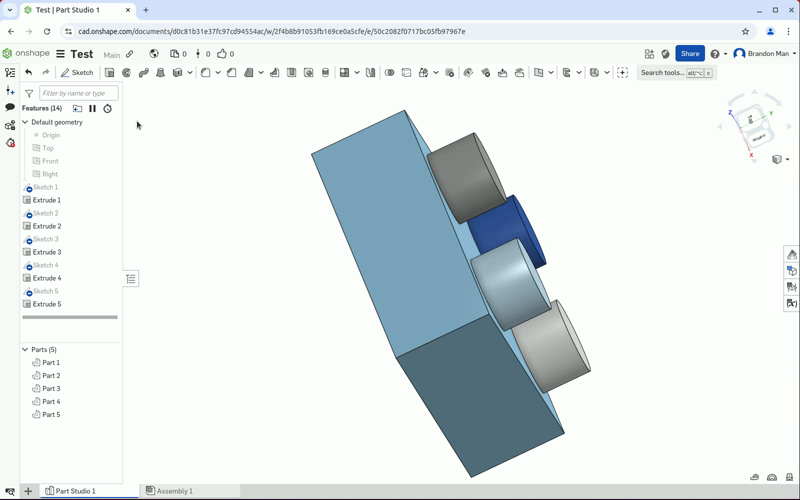
key(up, 2)
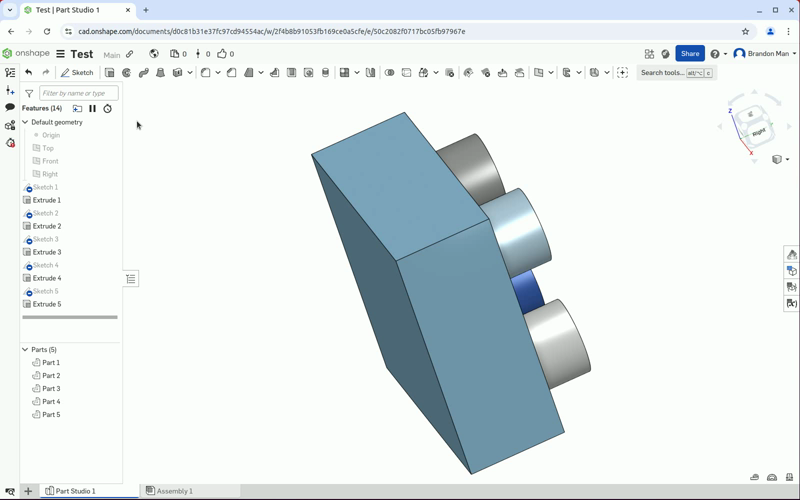
key(right, 2)
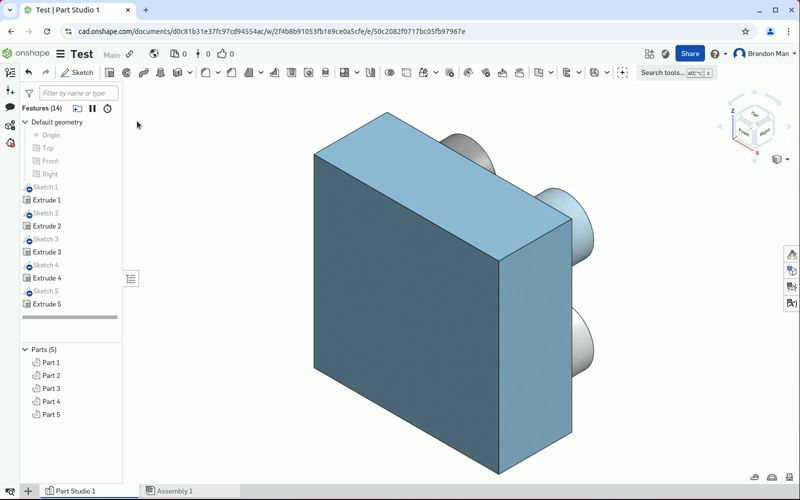
mouse_move(73, 189)
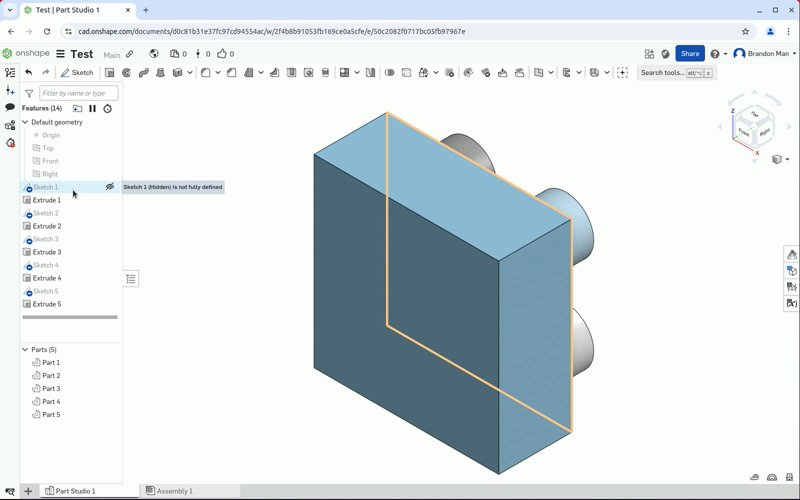
click(73, 189)